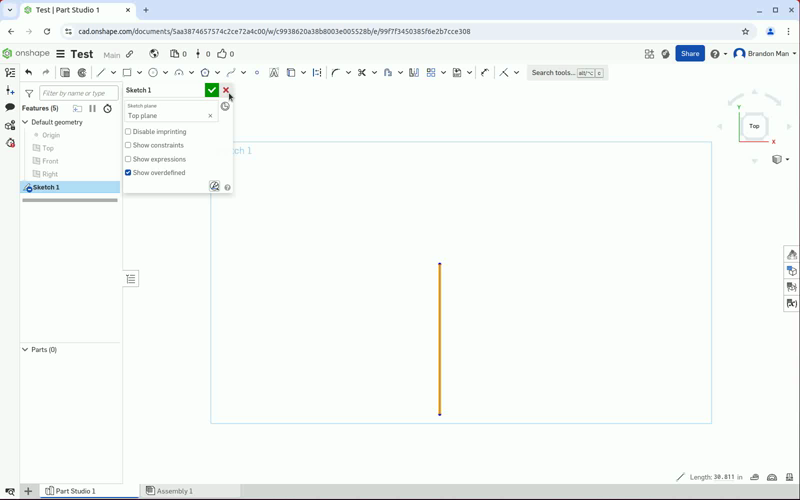
key(shift+h)
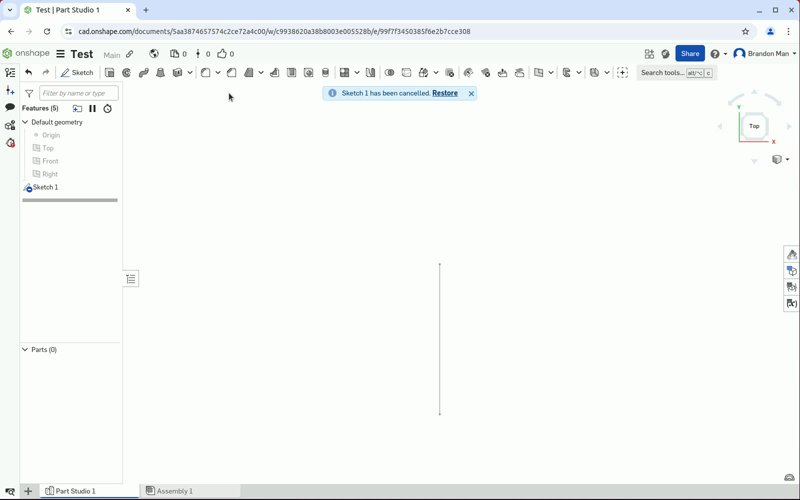
mouse_move(73, 352)
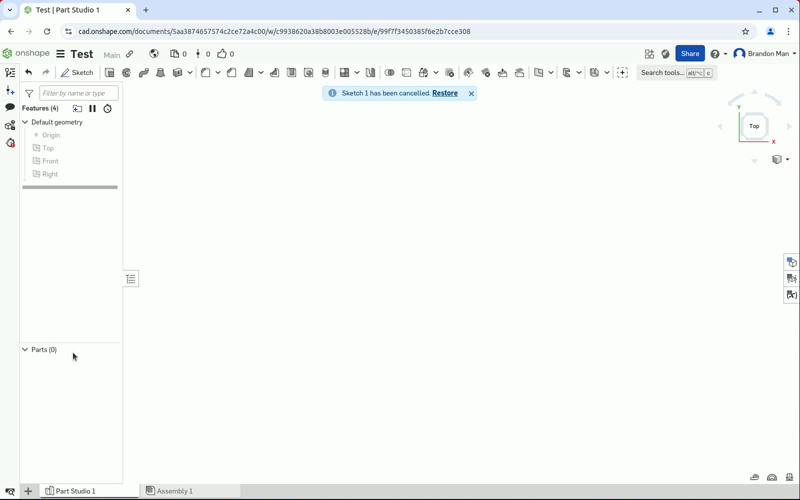
key(y)
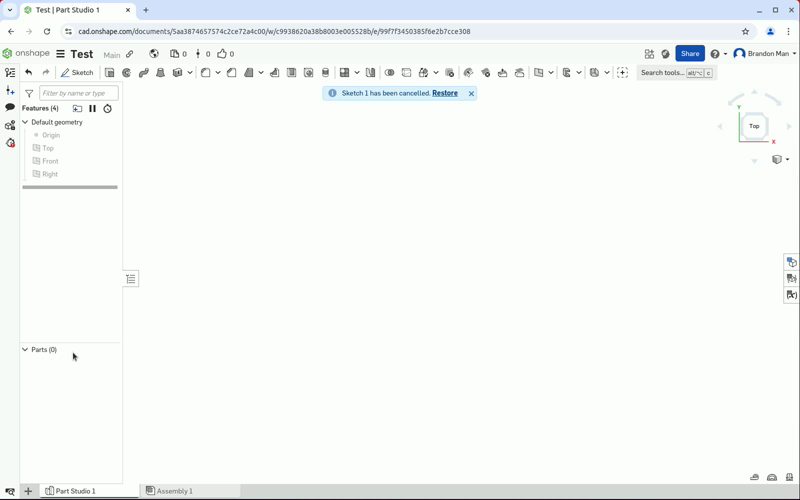
key(shift+p)
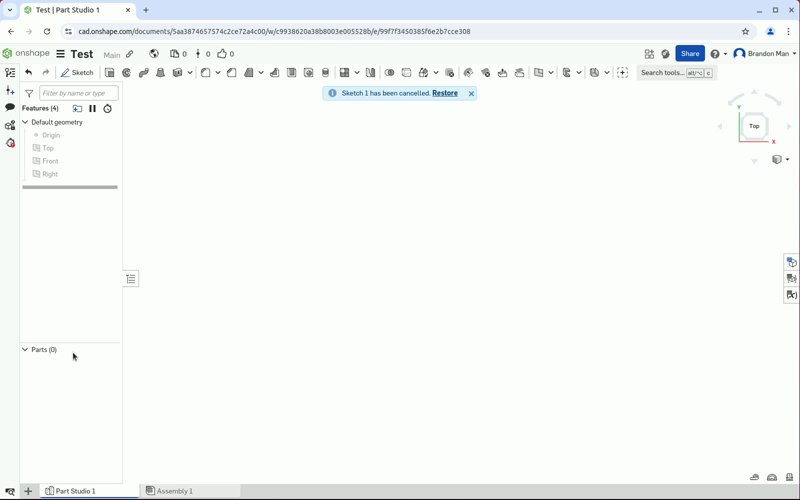
key(space)
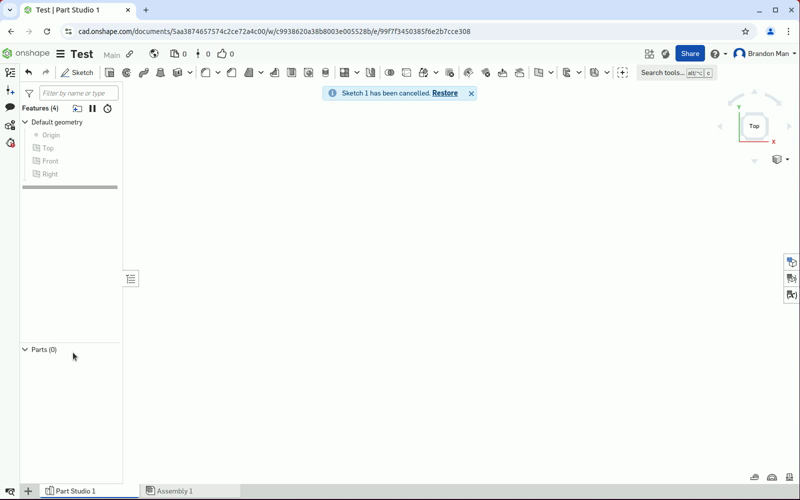
key_down(shift)
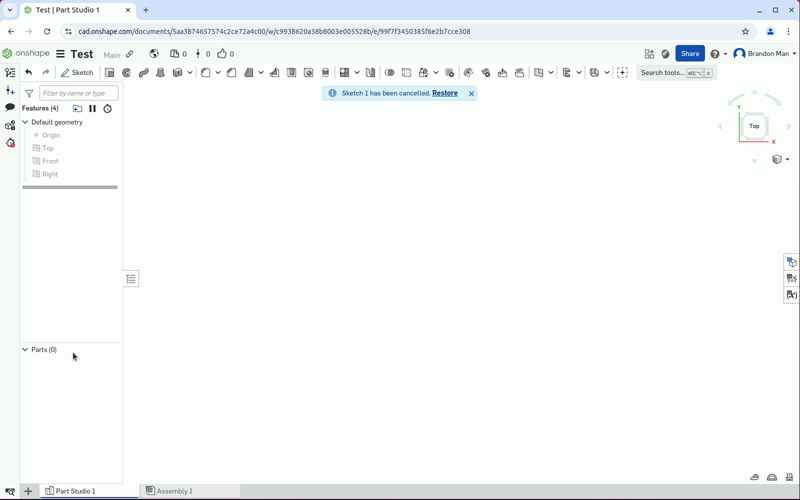
key(up)
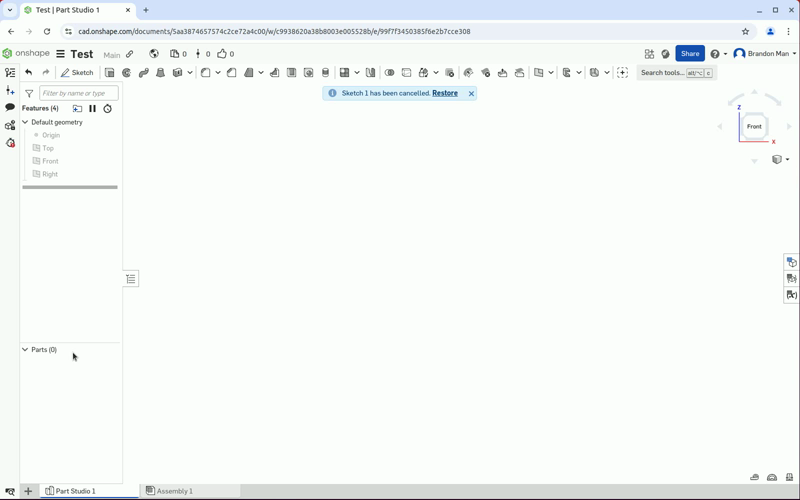
key_up(shift)
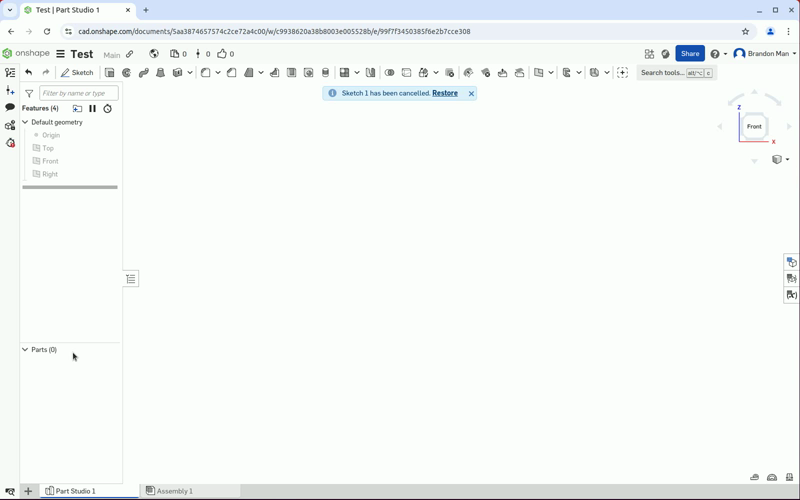
mouse_move(73, 352)
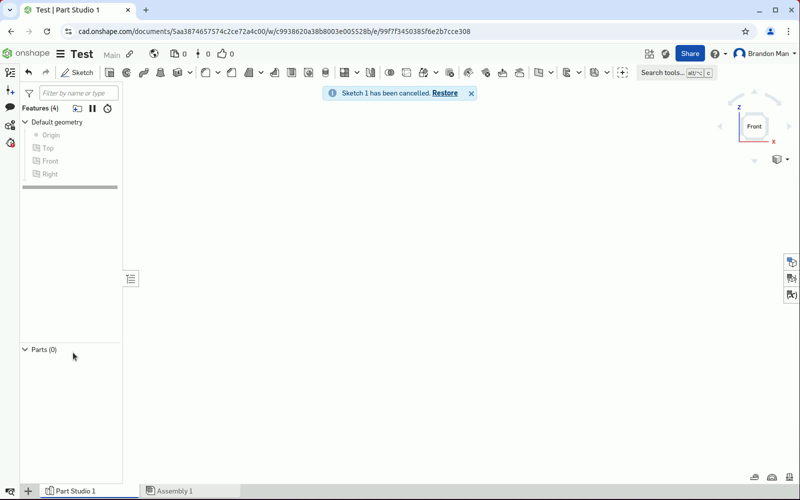
key(shift+y)
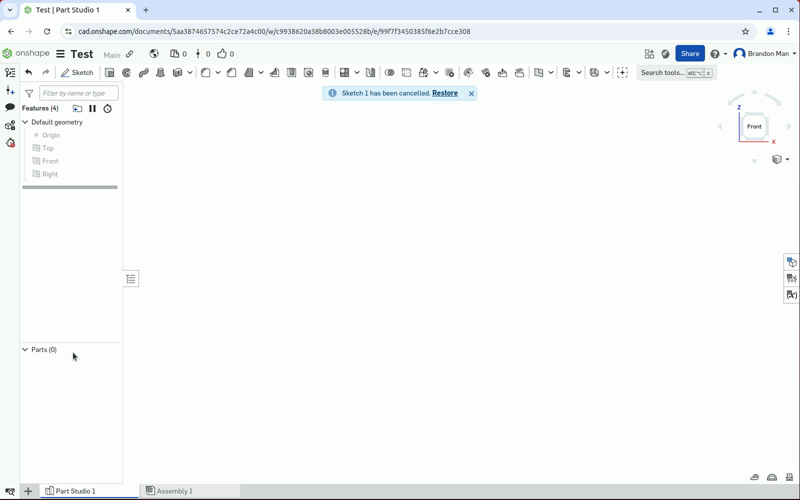
key(shift+s)
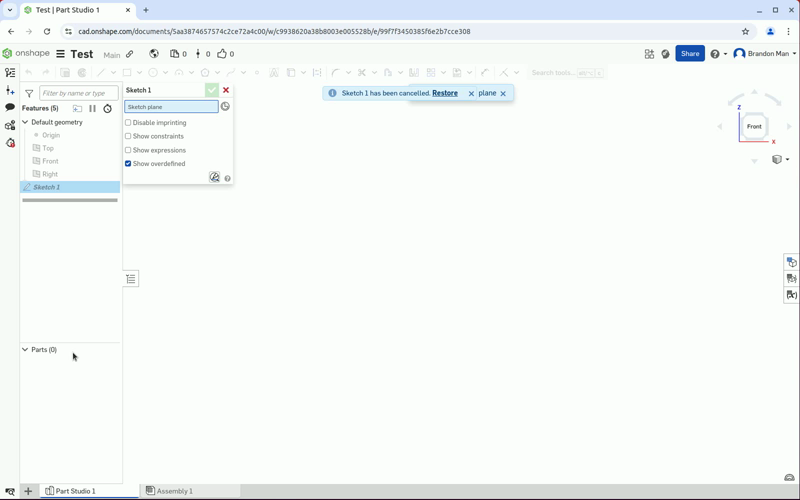
mouse_move(73, 163)
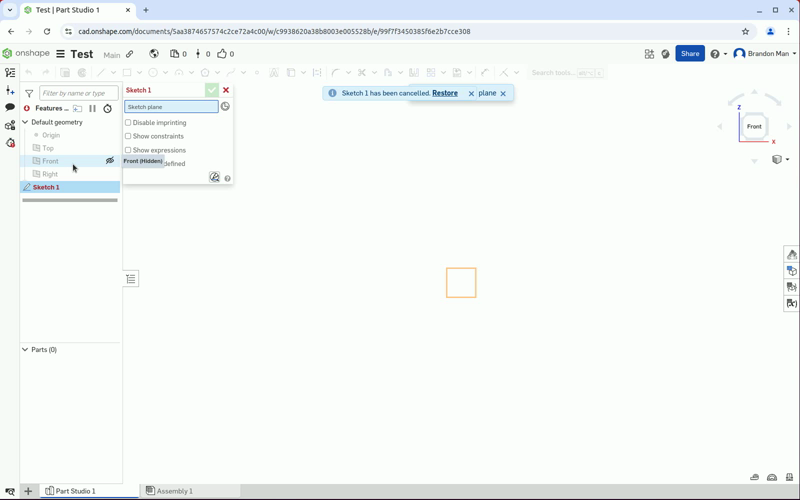
click(73, 163)
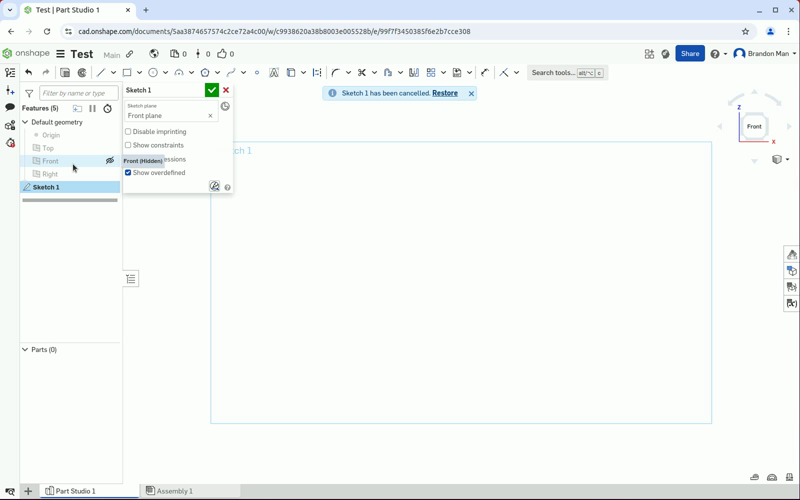
mouse_move(73, 352)
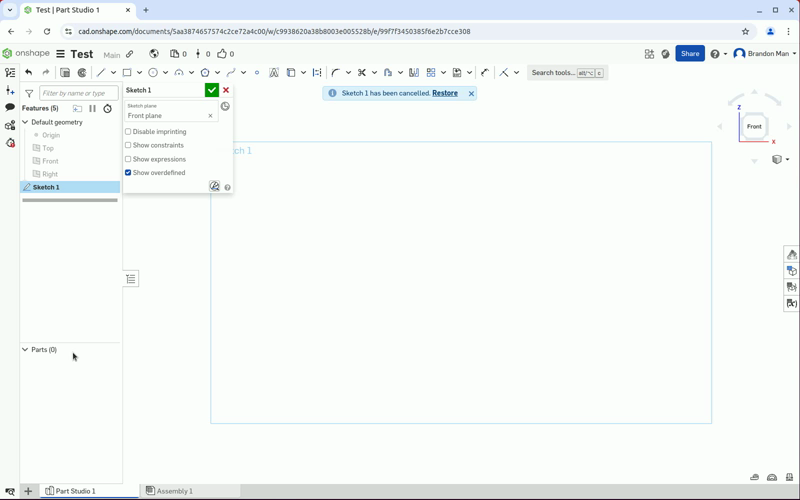
key(y)
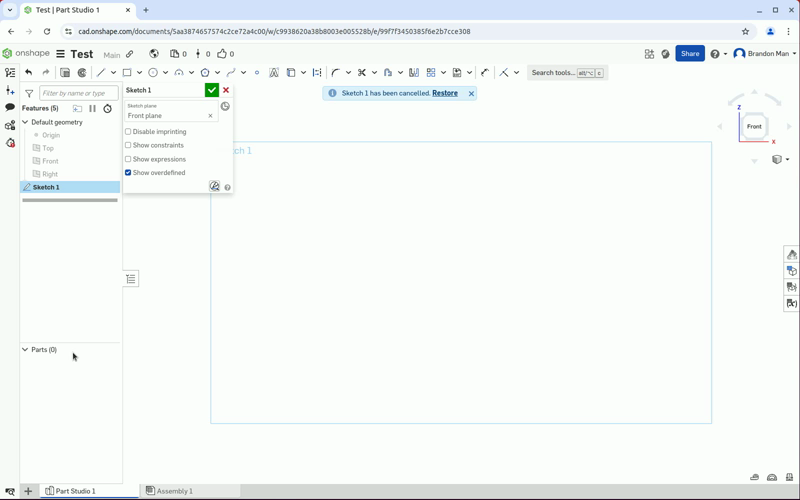
key(l)
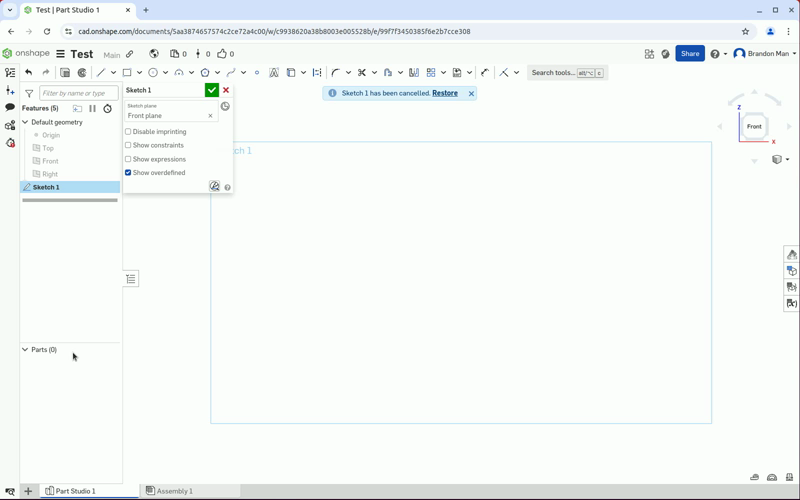
key_down(shift)
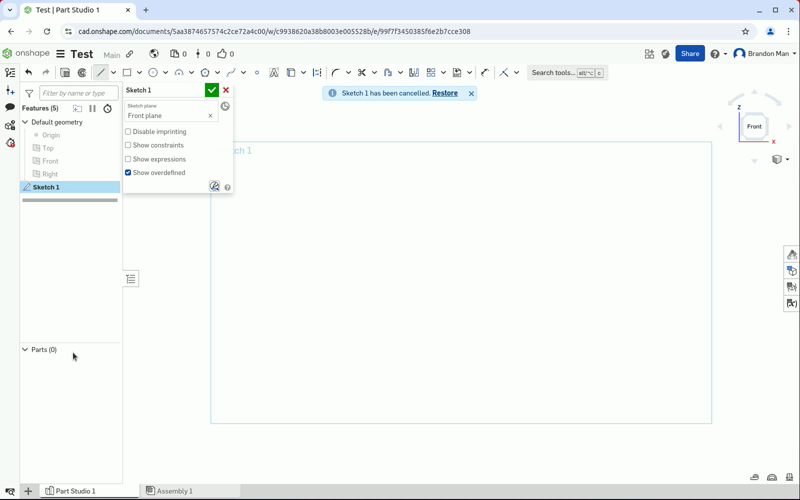
mouse_move(423, 320)
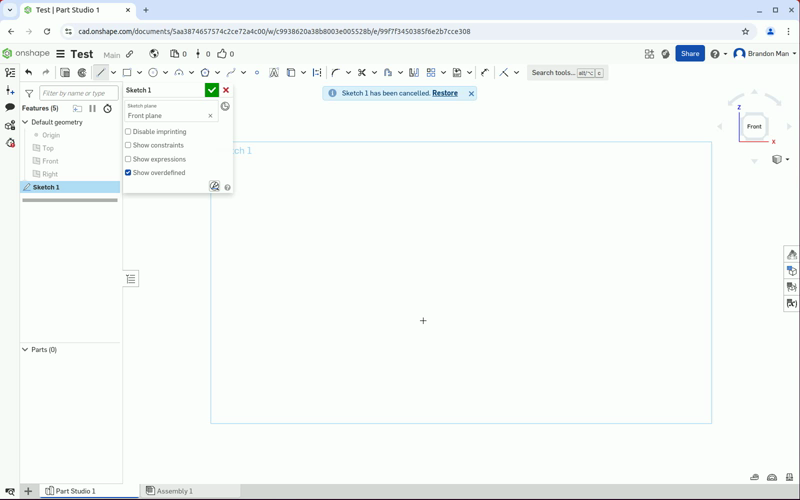
click(423, 320)
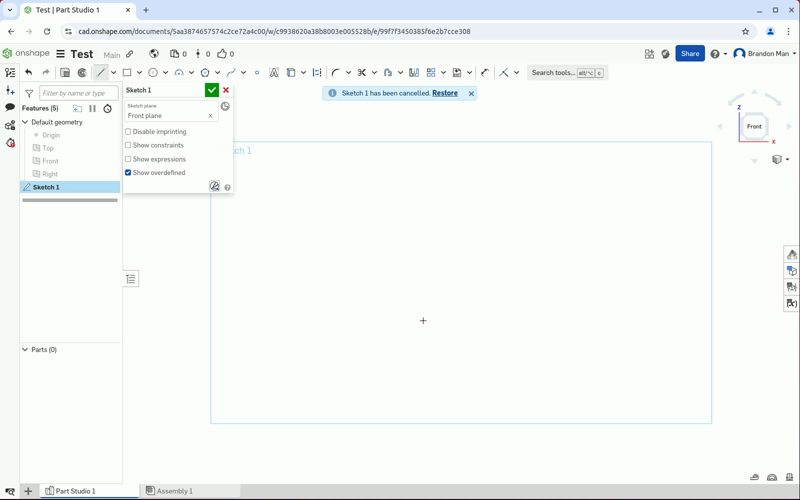
key_up(shift)
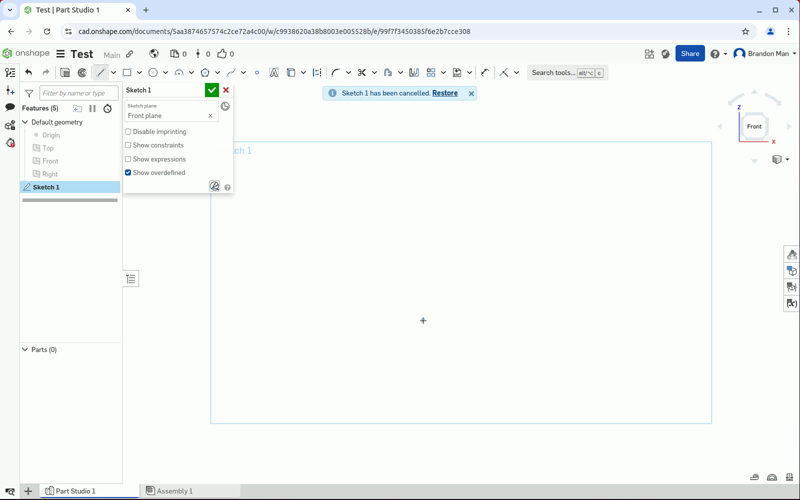
key_down(shift)
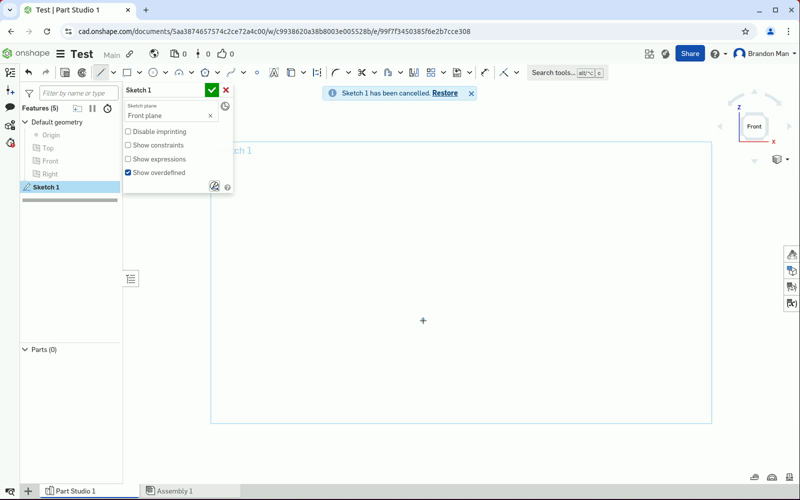
mouse_move(497, 320)
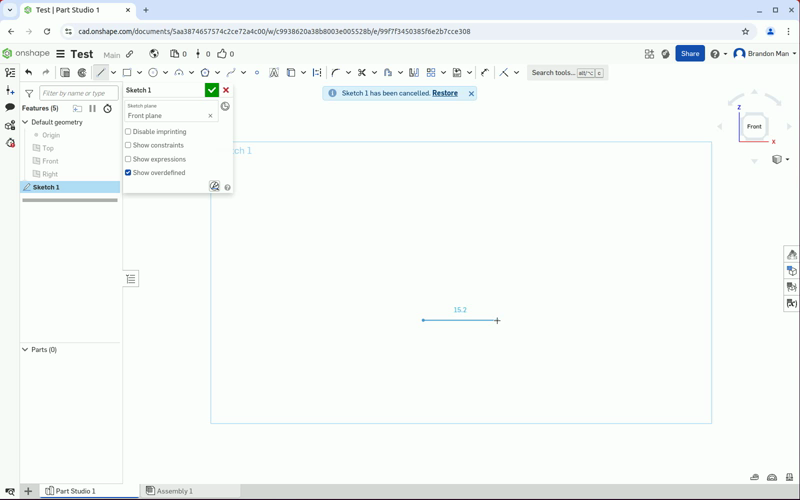
click(497, 320)
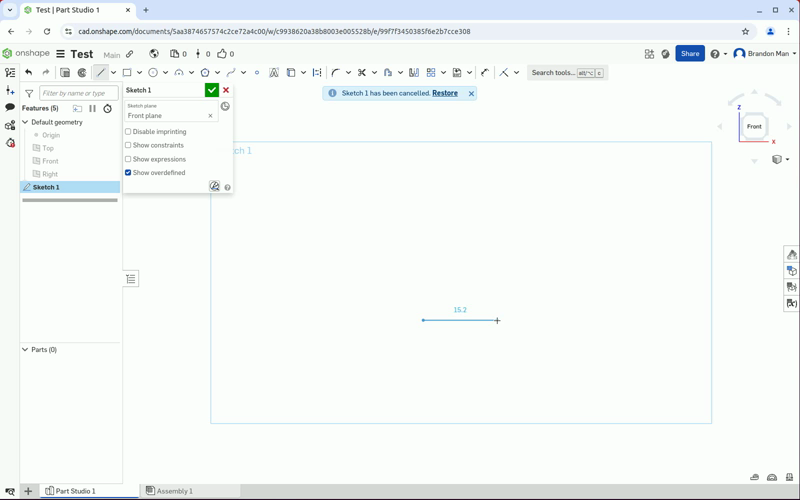
key_up(shift)
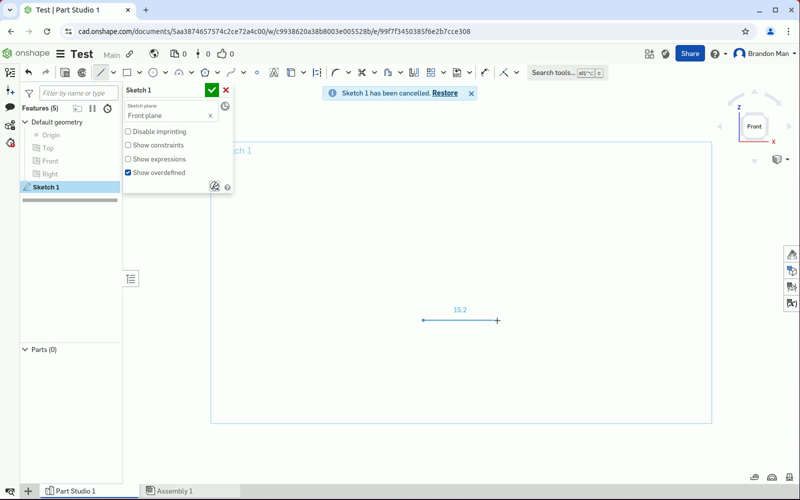
key_down(shift)
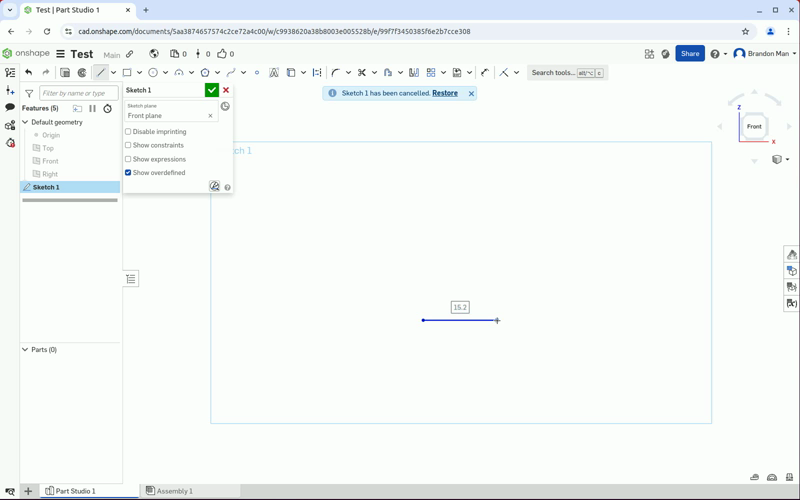
mouse_move(497, 246)
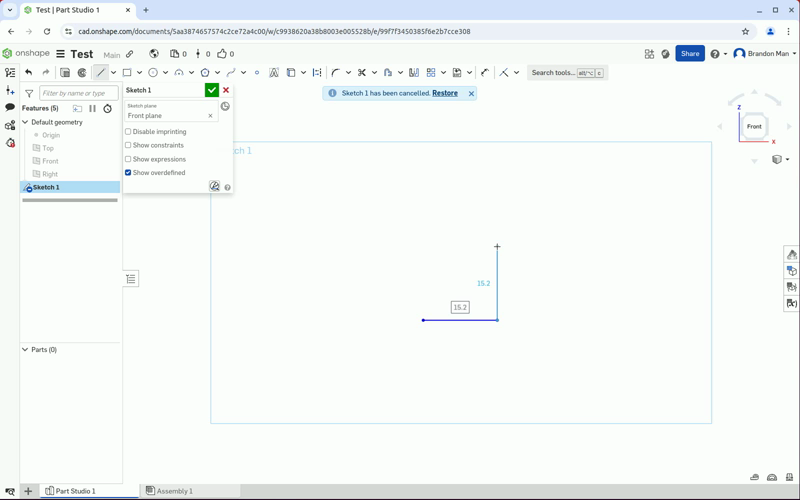
click(497, 246)
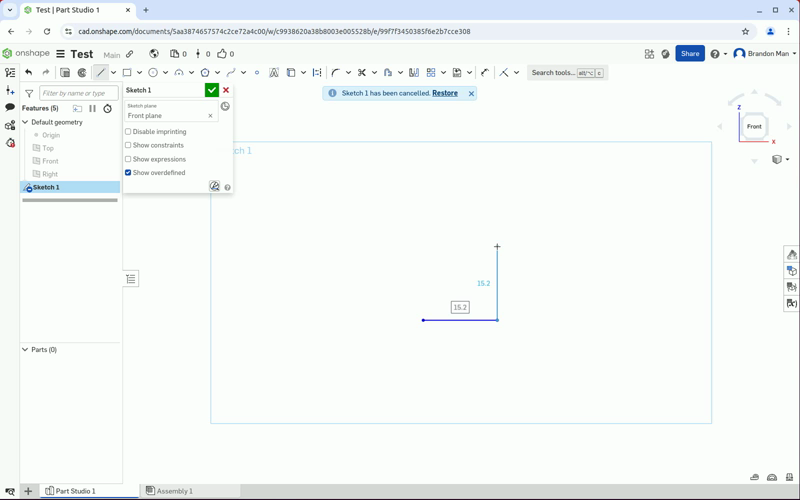
key_up(shift)
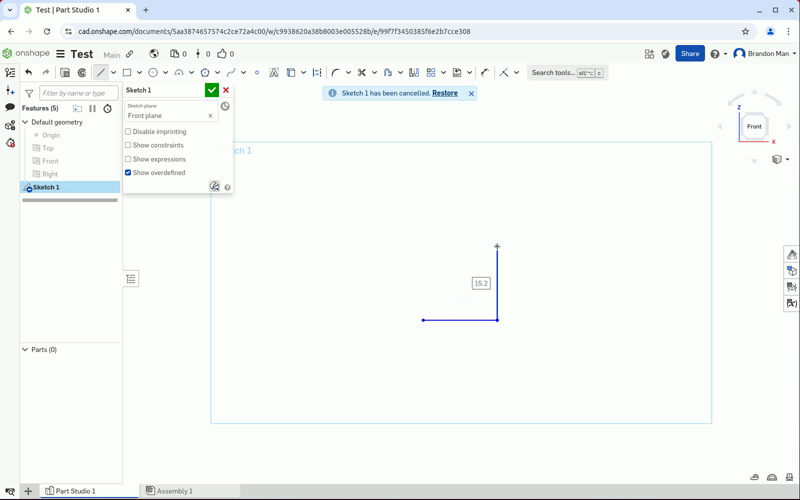
key_down(shift)
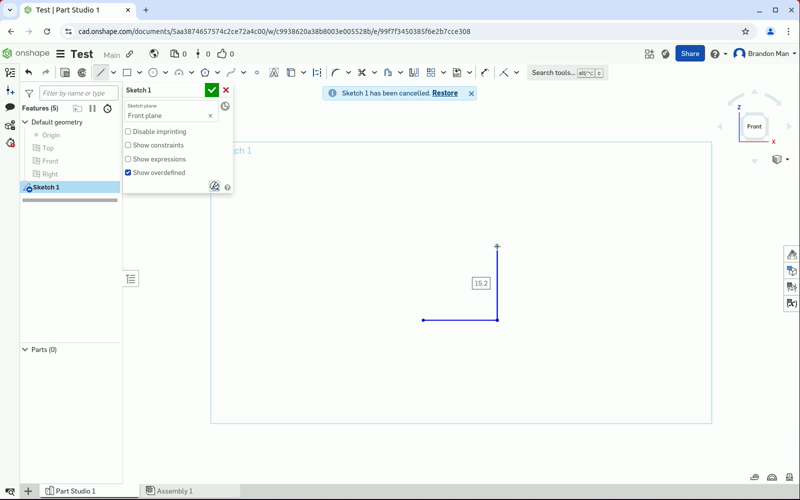
mouse_move(423, 246)
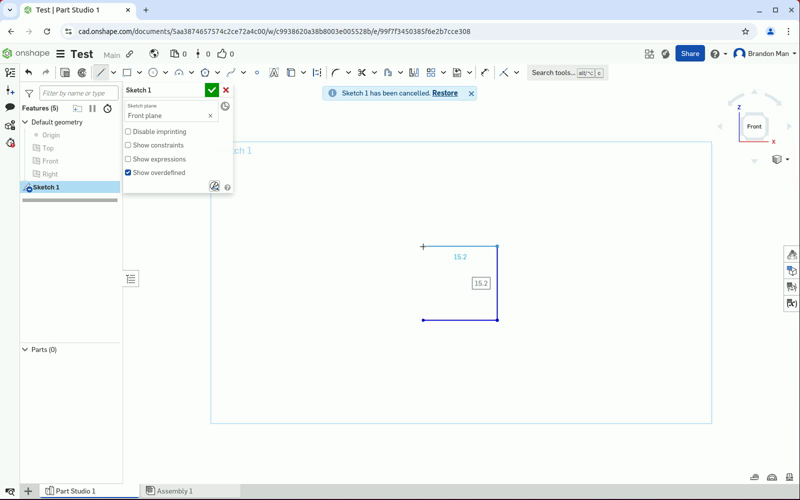
click(423, 246)
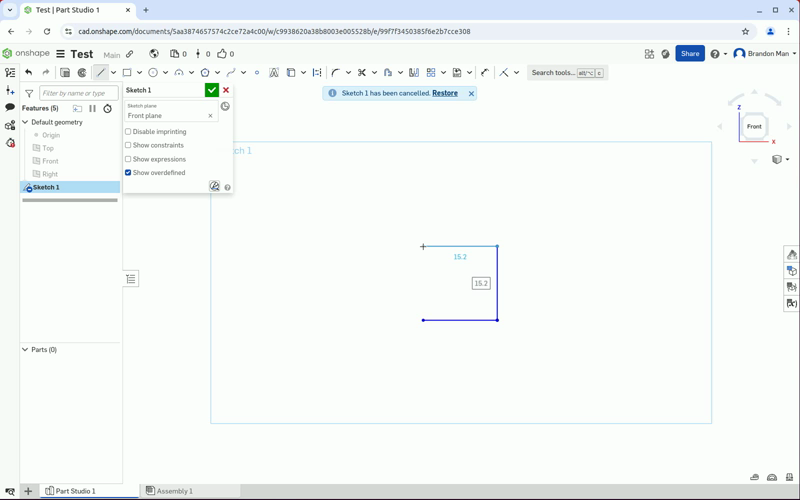
key_up(shift)
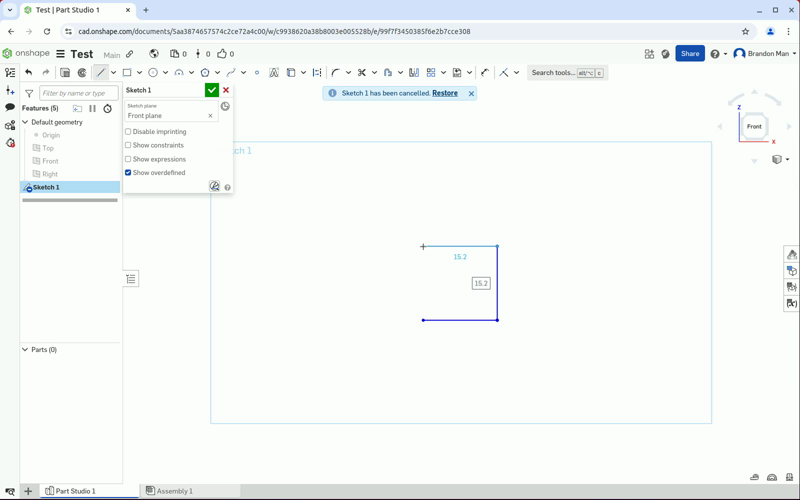
key_down(shift)
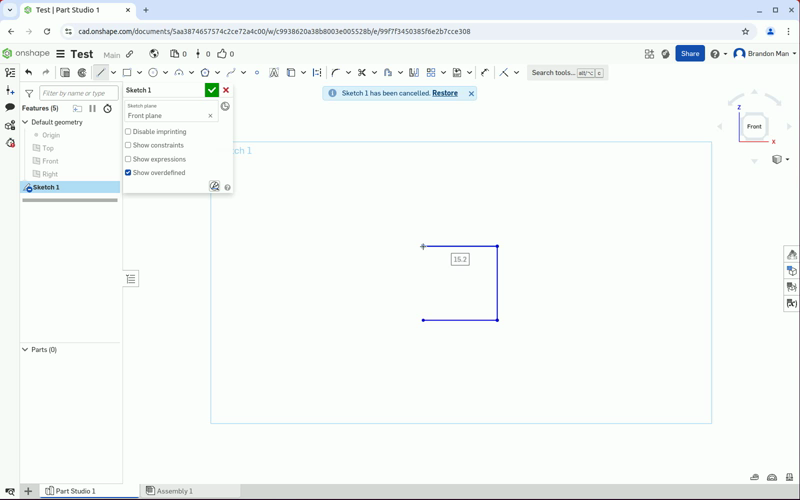
mouse_move(423, 320)
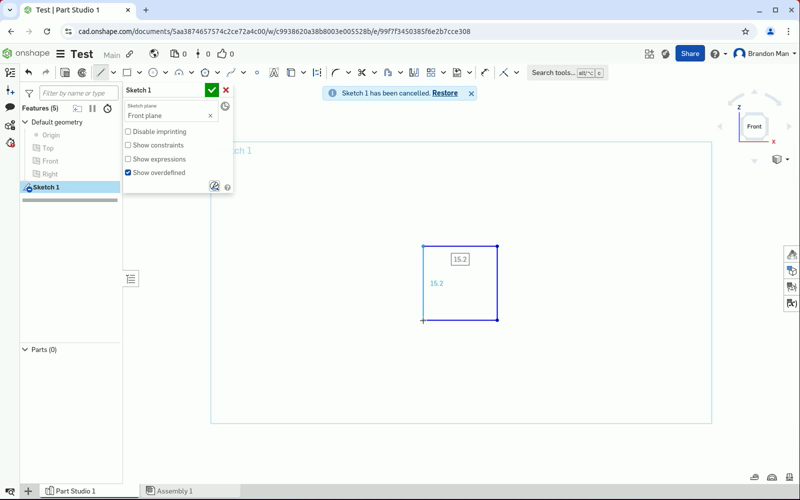
key_up(shift)
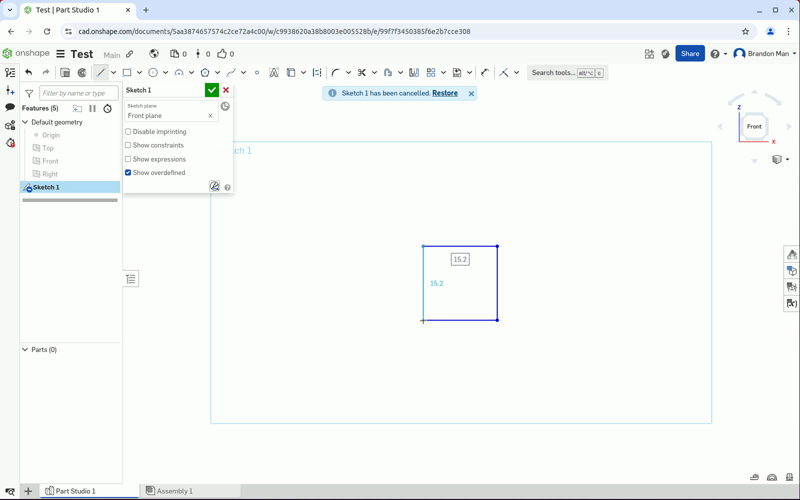
click(423, 320)
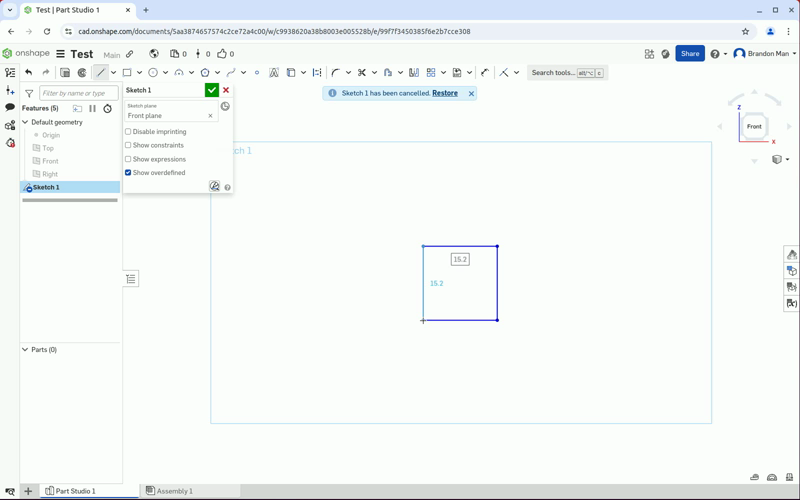
key(esc)
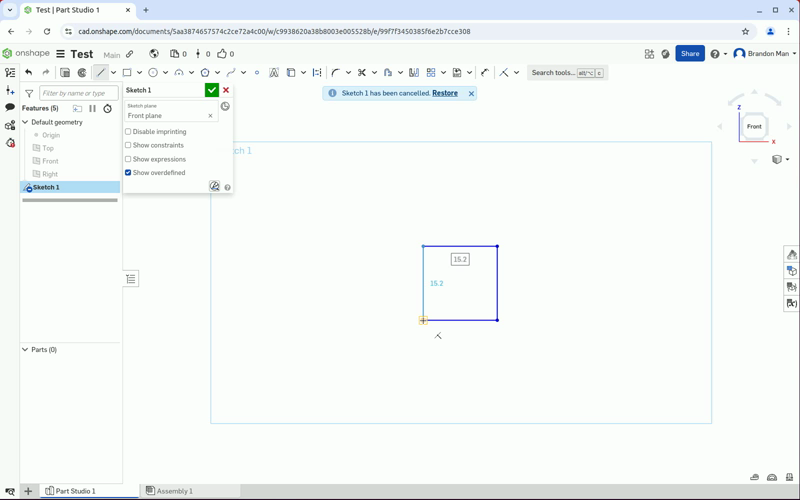
key(l)
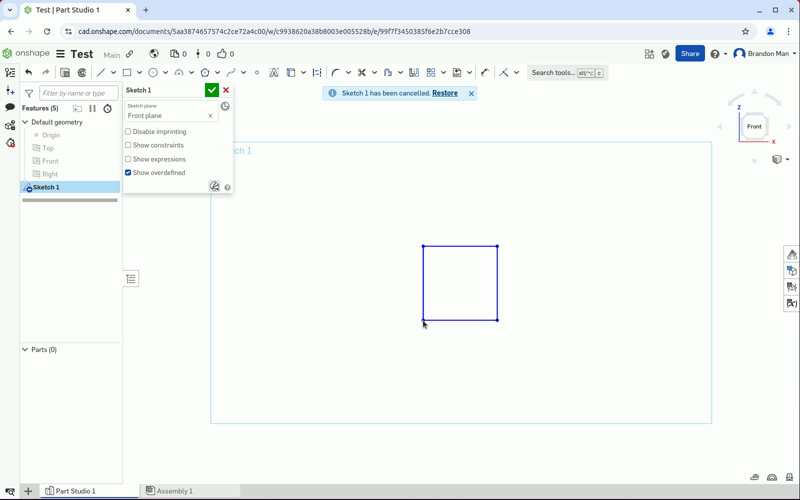
key_down(shift)
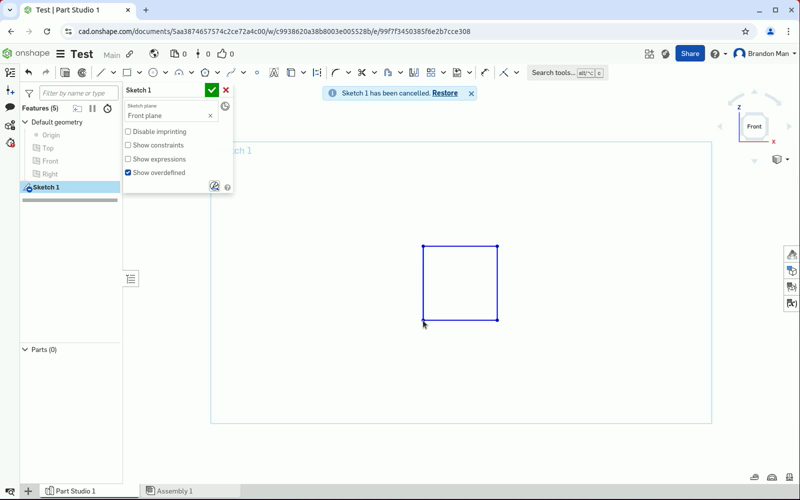
mouse_move(431, 299)
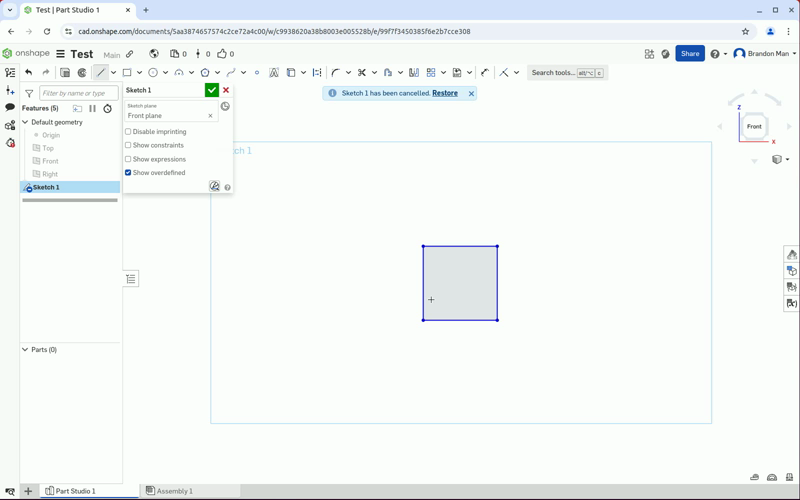
click(431, 299)
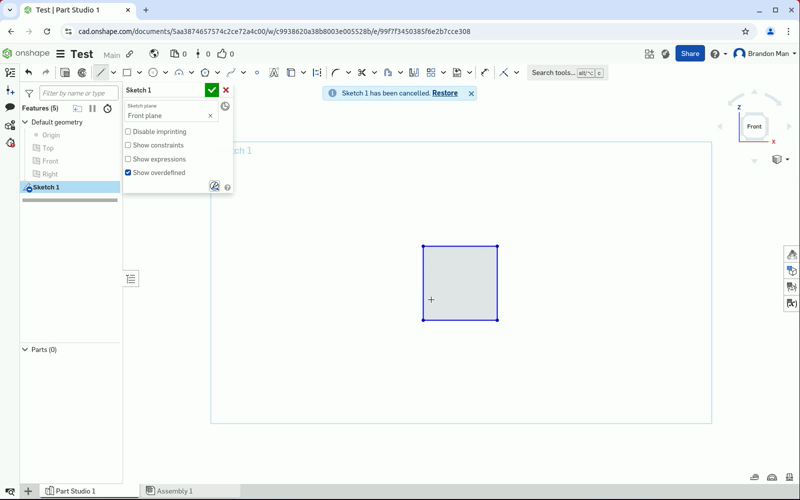
key_up(shift)
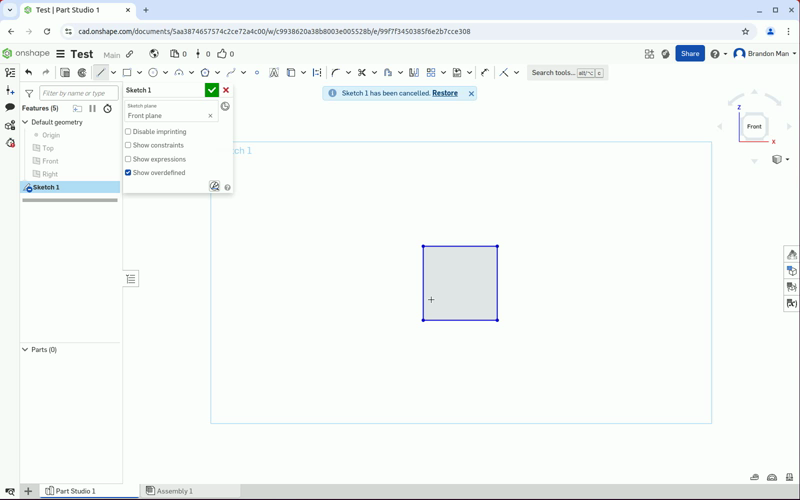
key_down(shift)
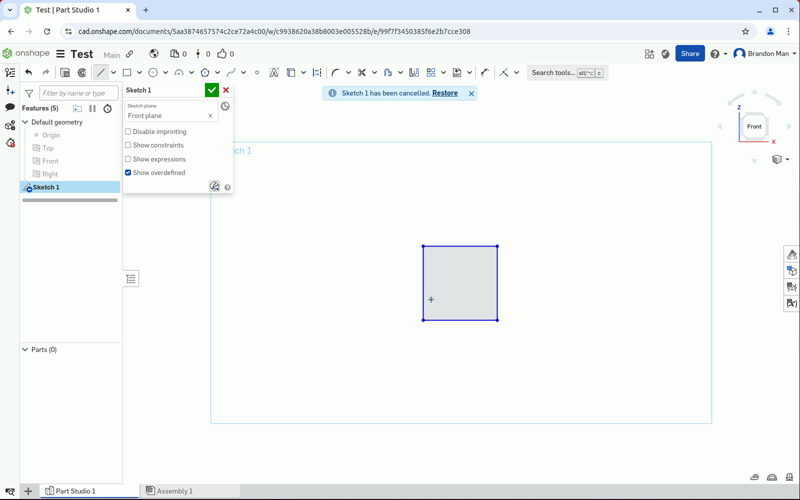
mouse_move(461, 299)
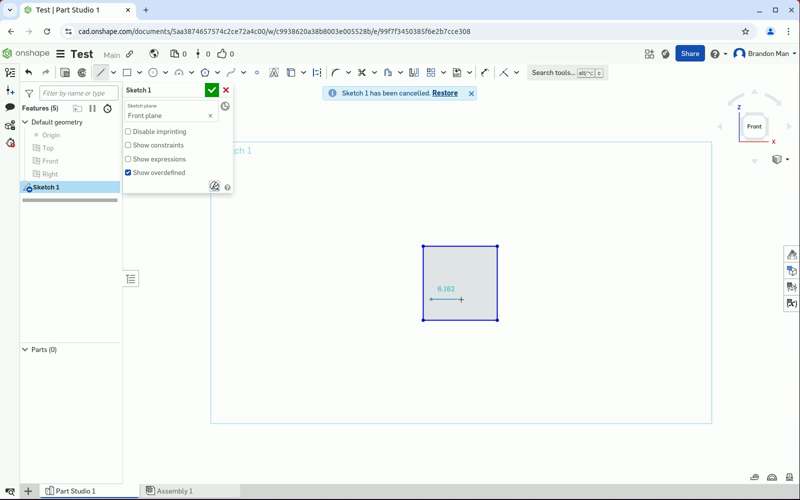
mouse_move(441, 299)
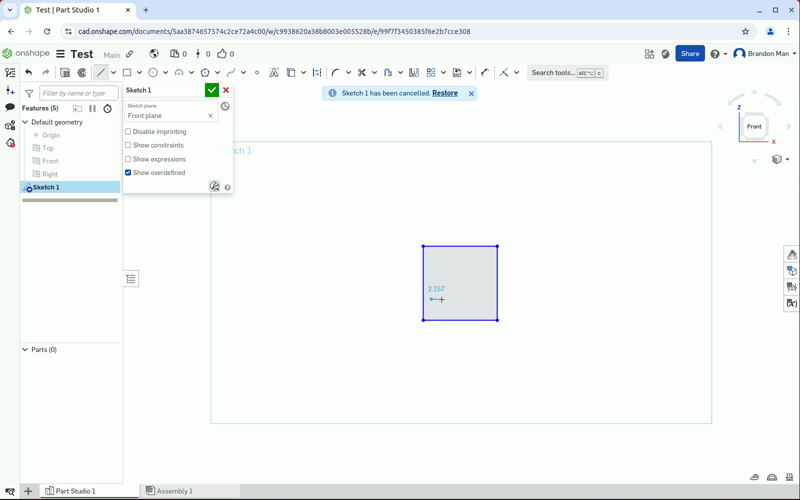
click(441, 299)
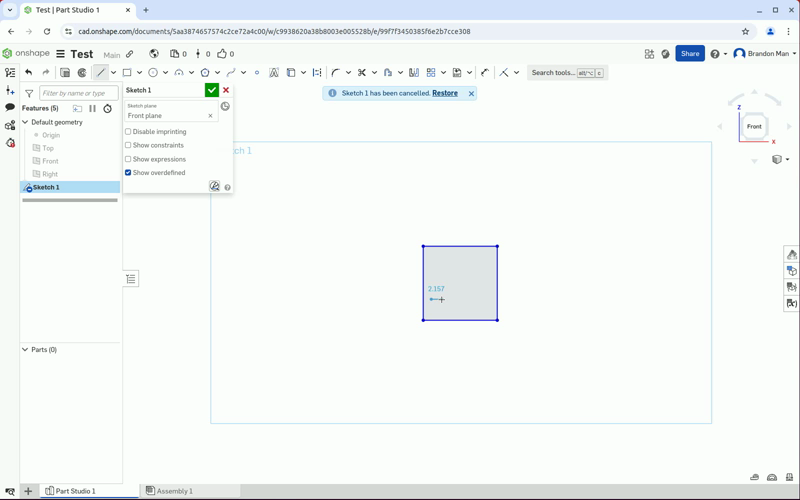
key_up(shift)
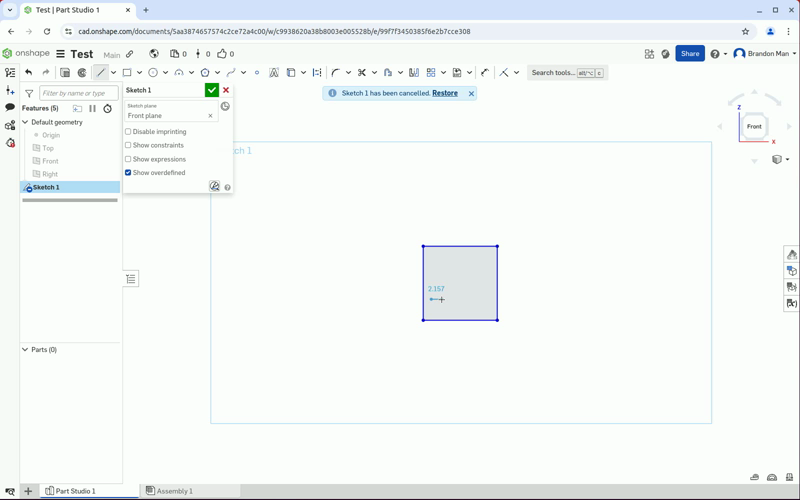
key_down(shift)
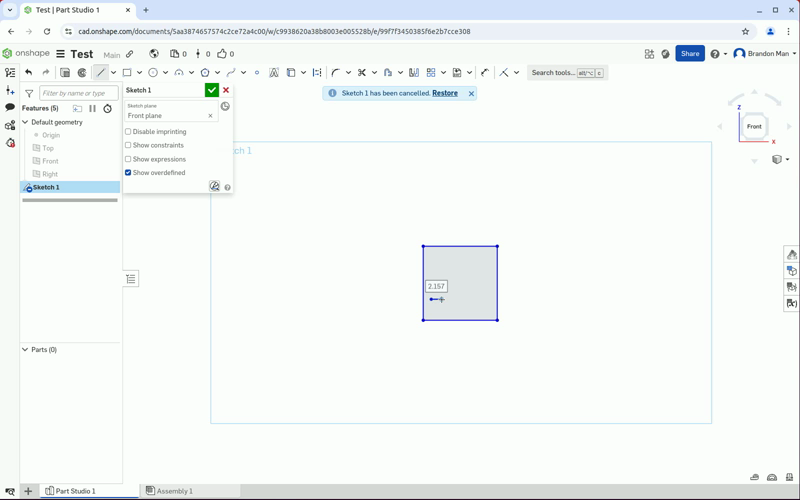
mouse_move(471, 299)
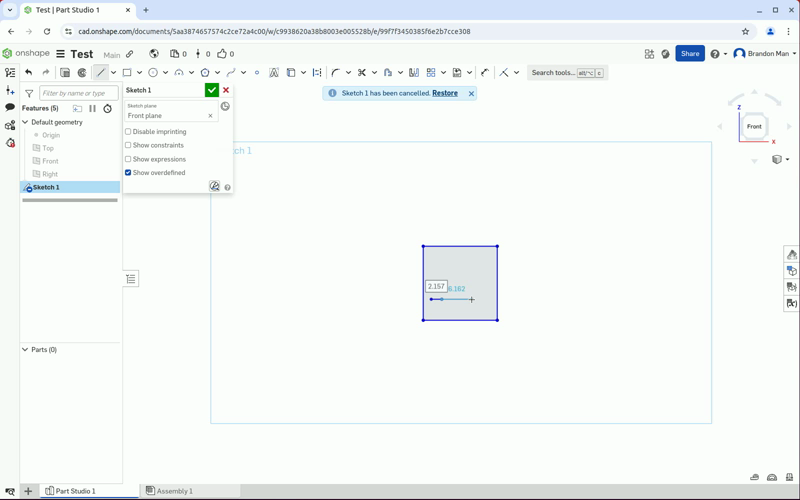
mouse_move(441, 301)
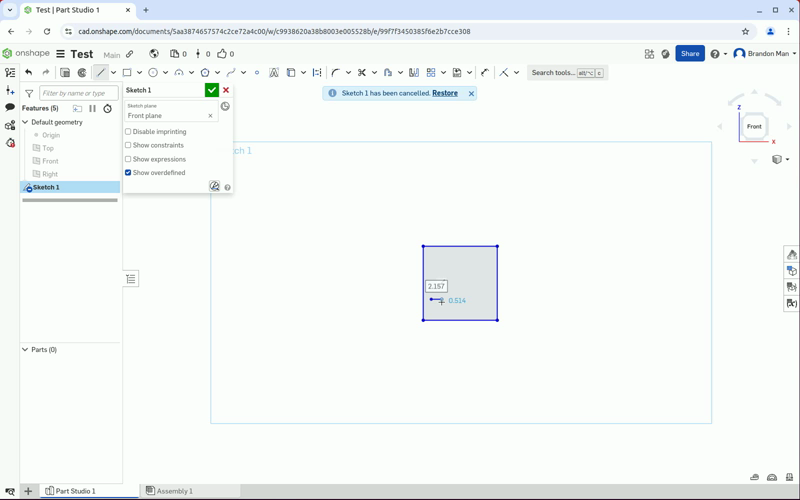
scroll(6)
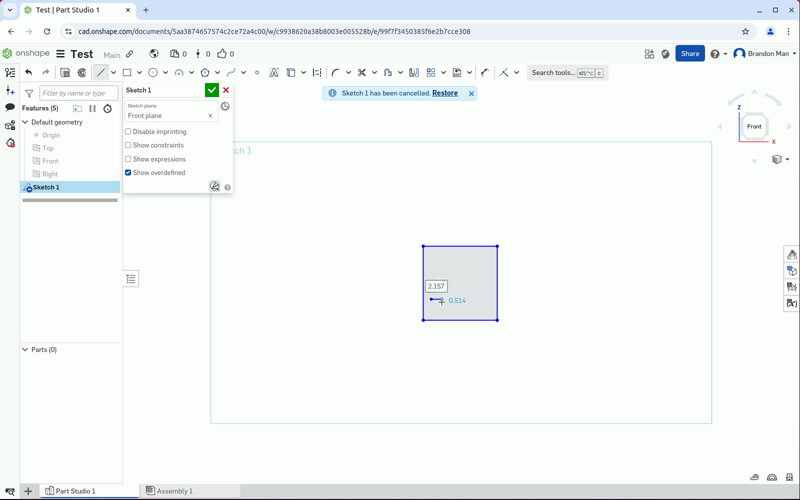
scroll(6)
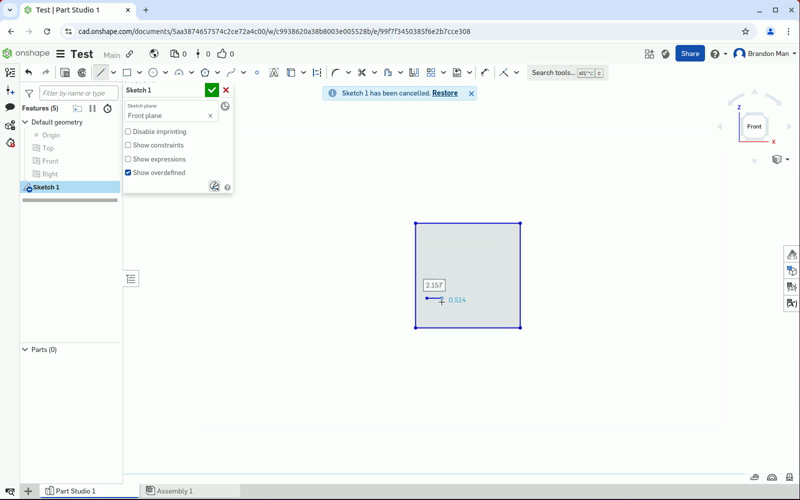
scroll(6)
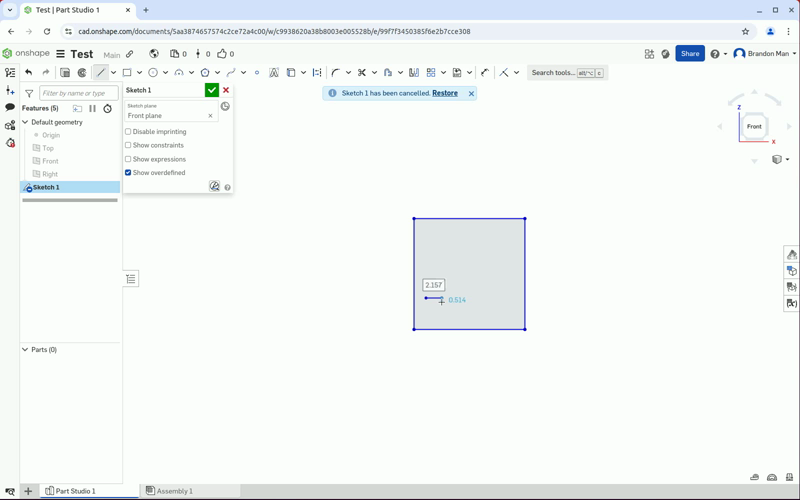
scroll(6)
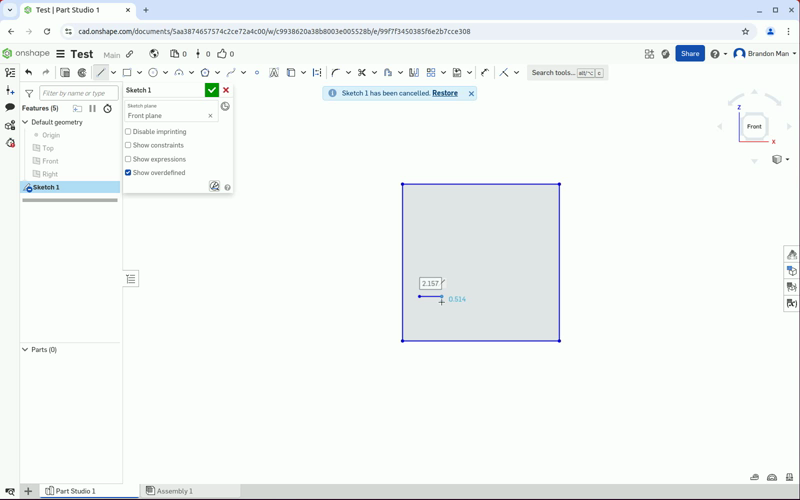
scroll(6)
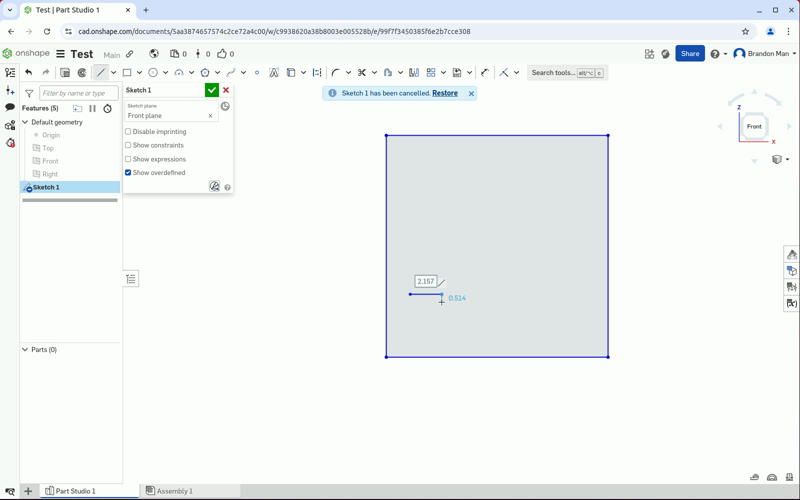
scroll(6)
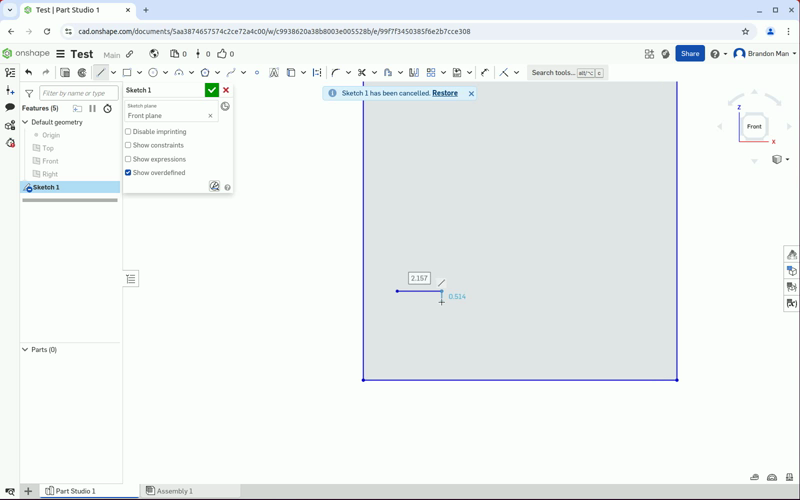
scroll(6)
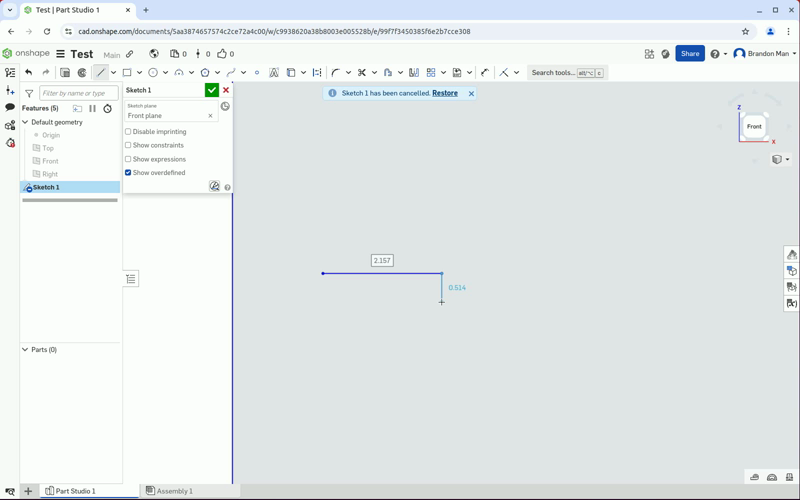
click(441, 301)
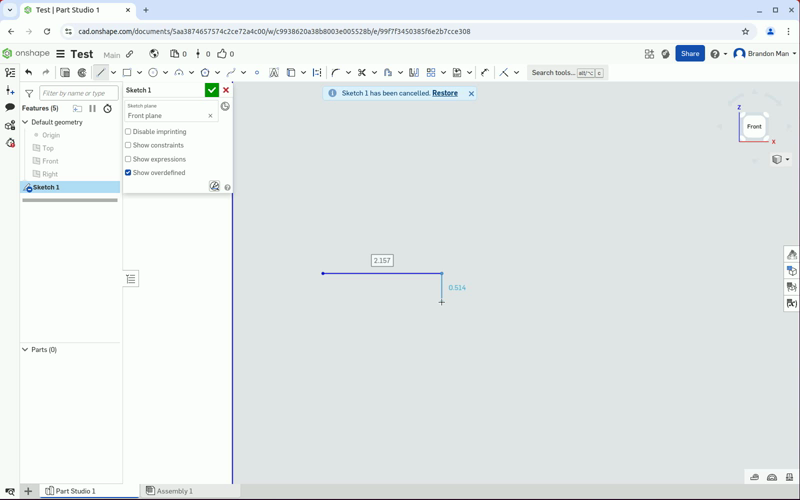
scroll(-6)
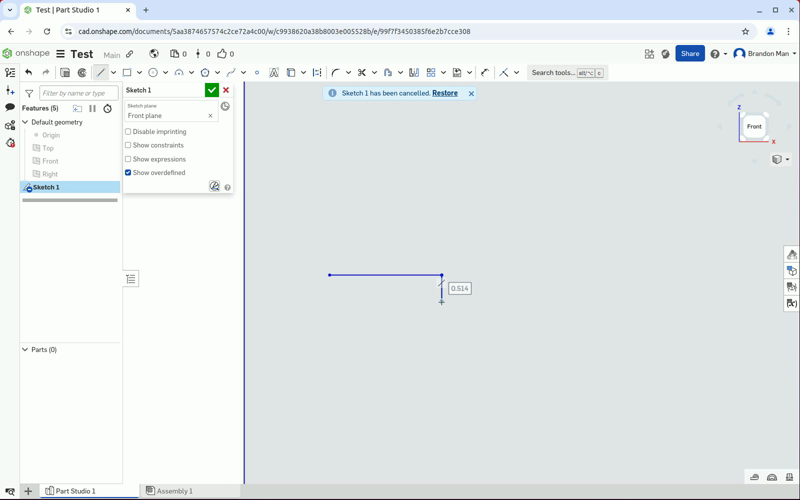
scroll(-6)
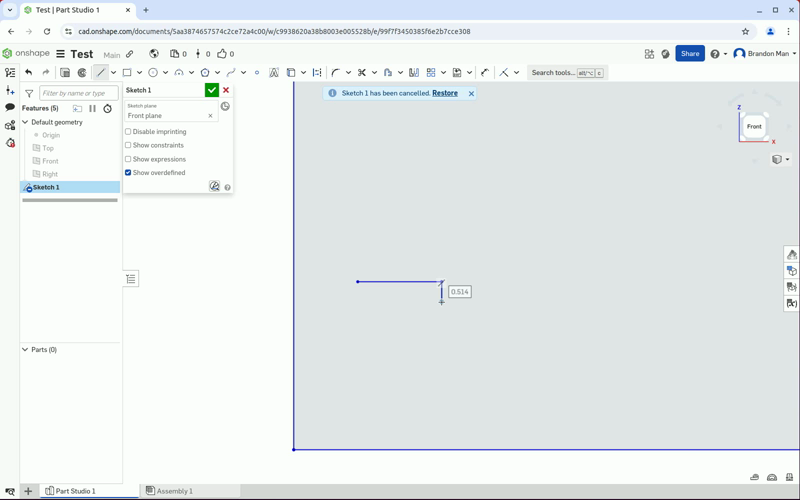
scroll(-6)
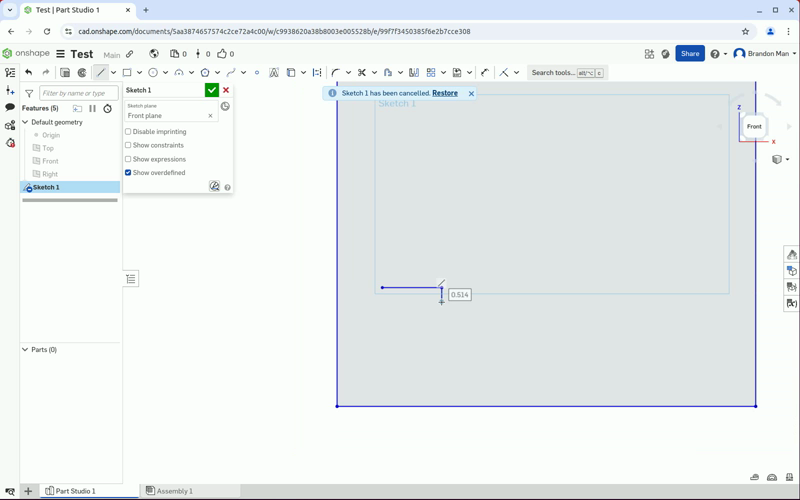
scroll(-6)
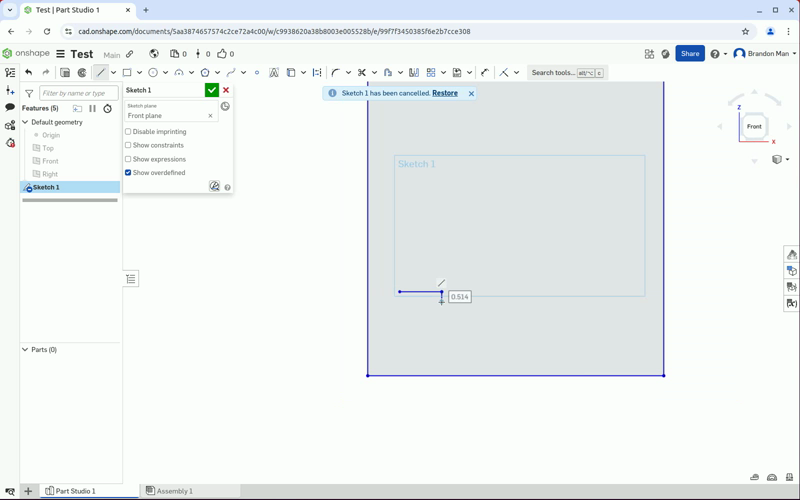
scroll(-6)
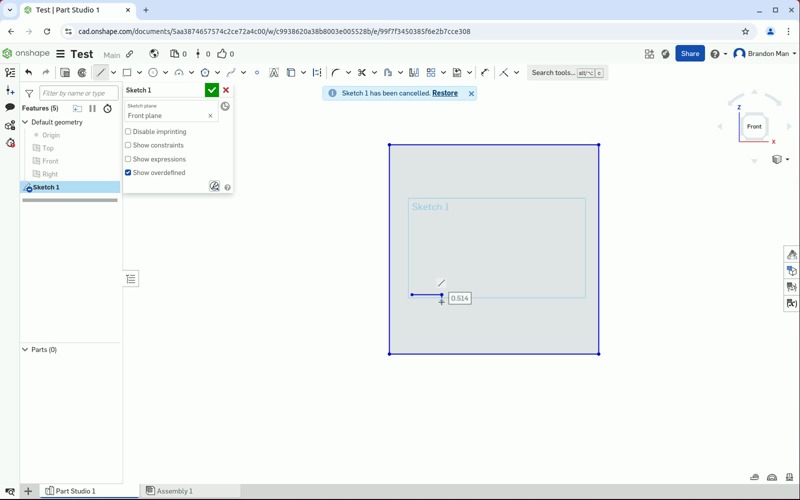
scroll(-6)
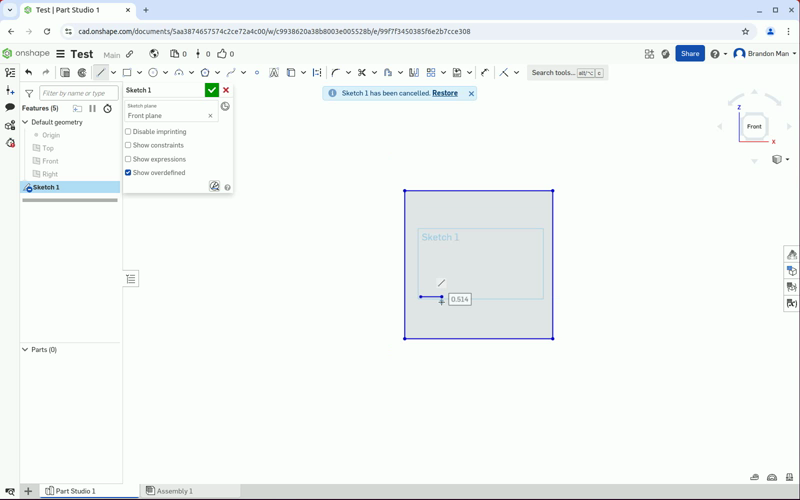
scroll(-6)
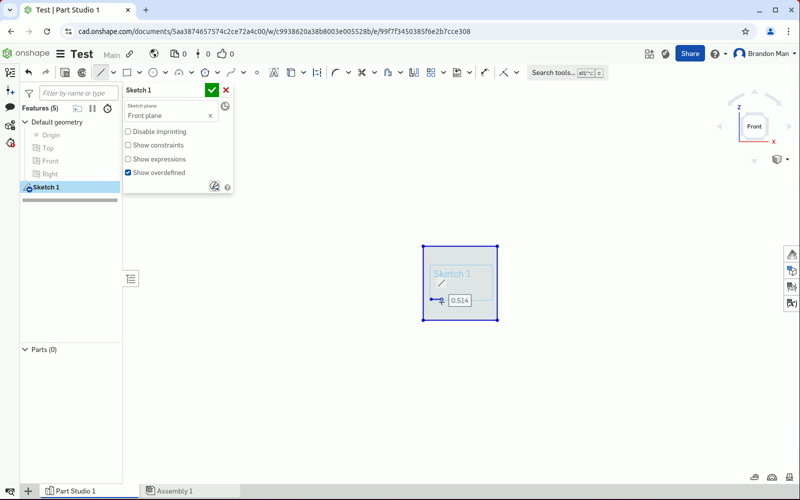
key_up(shift)
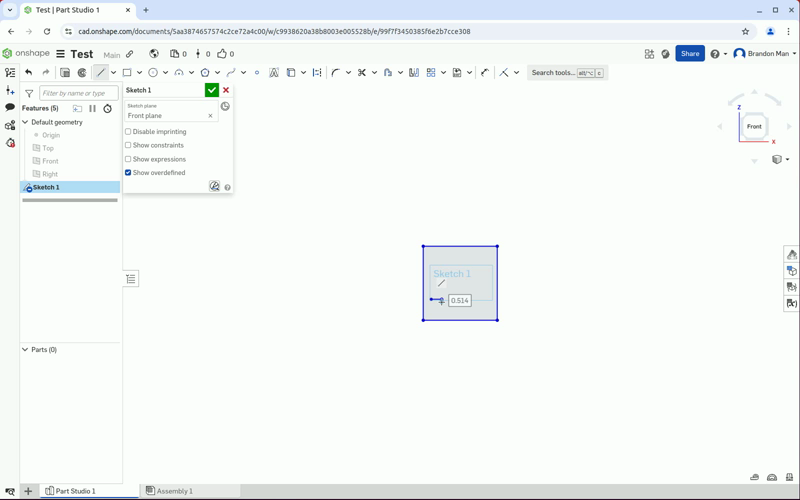
key_down(shift)
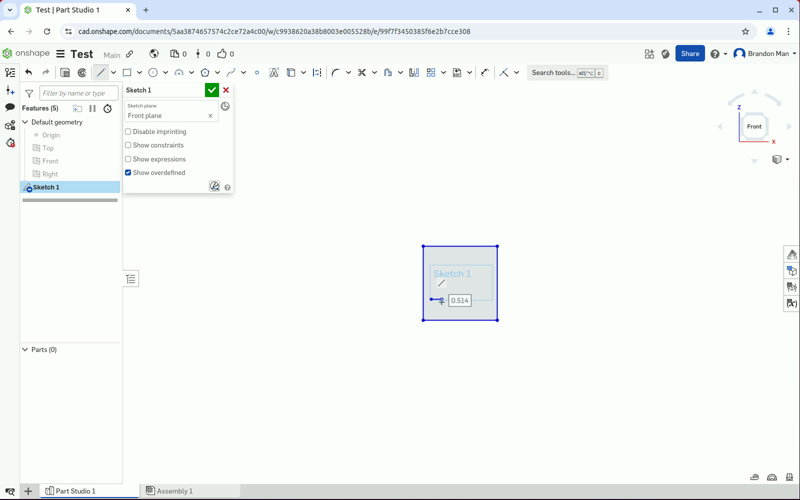
mouse_move(471, 301)
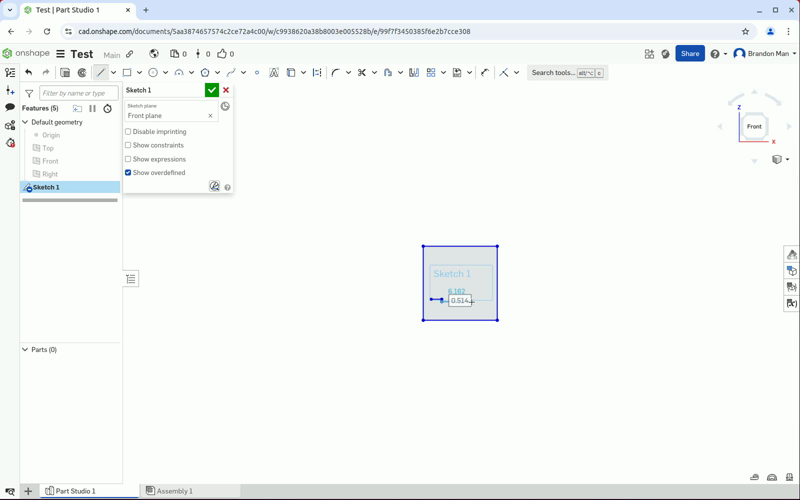
mouse_move(478, 301)
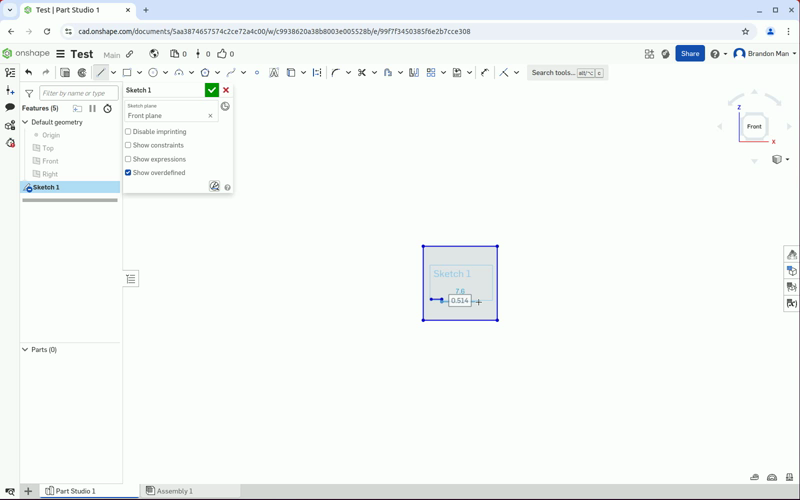
click(478, 301)
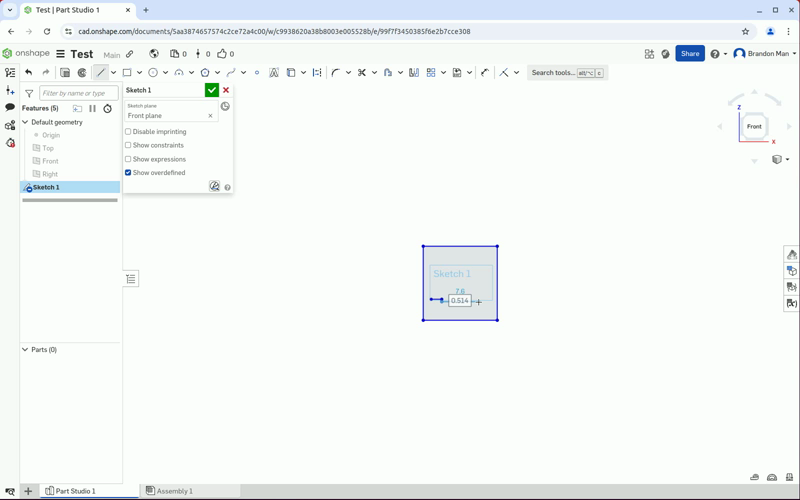
key_up(shift)
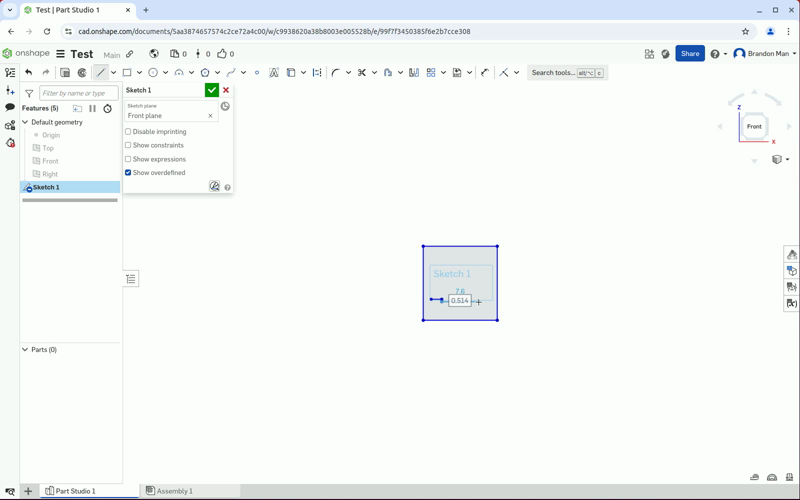
key_down(shift)
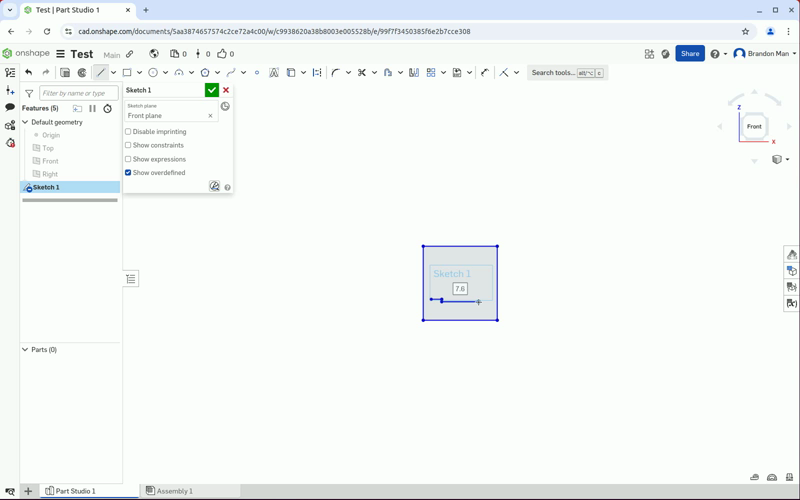
mouse_move(508, 301)
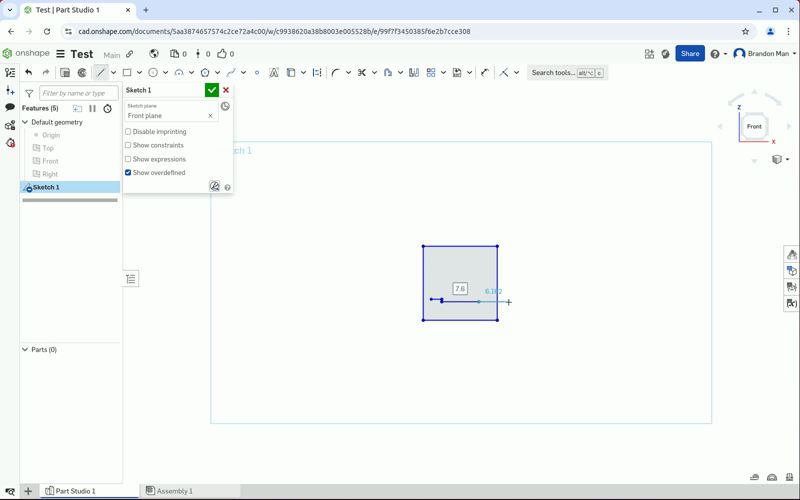
mouse_move(478, 299)
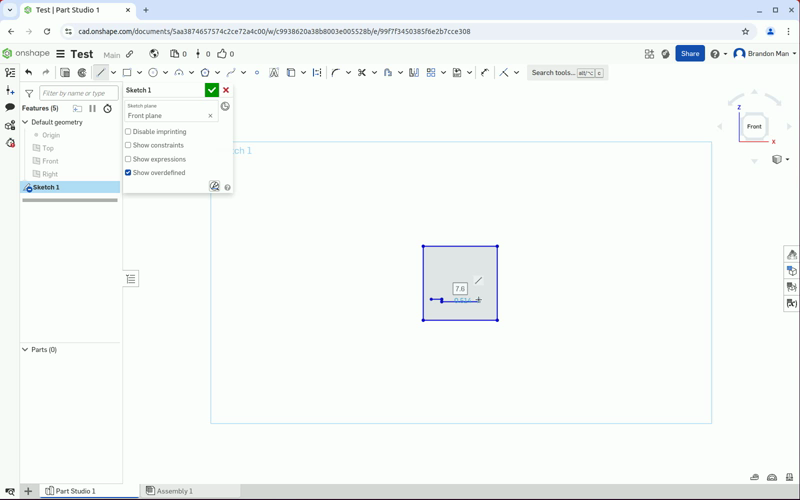
scroll(6)
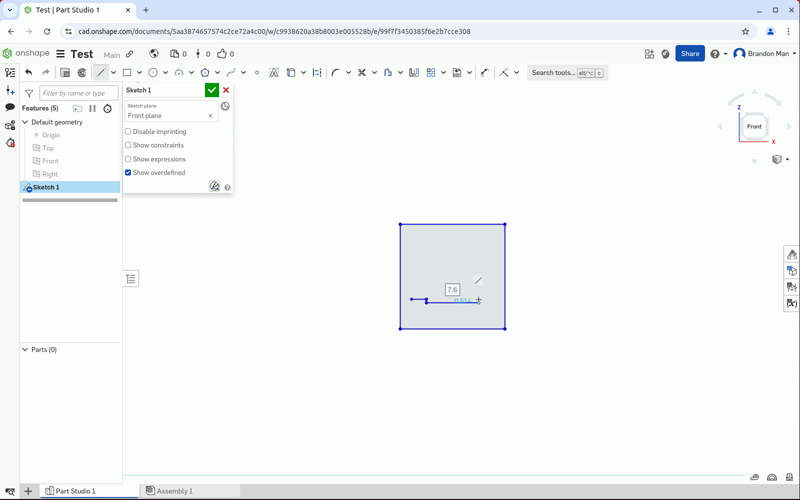
scroll(6)
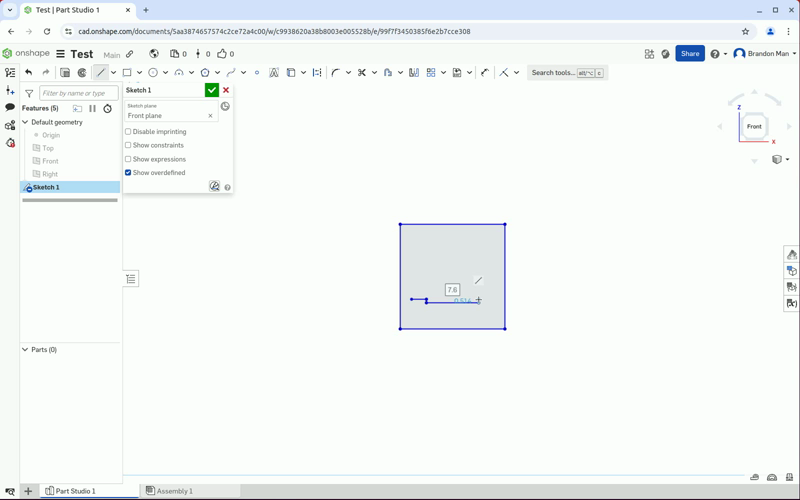
scroll(6)
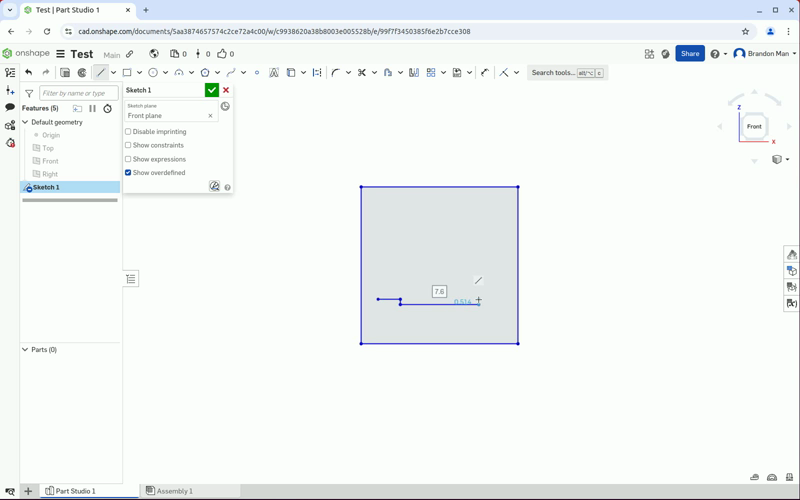
scroll(6)
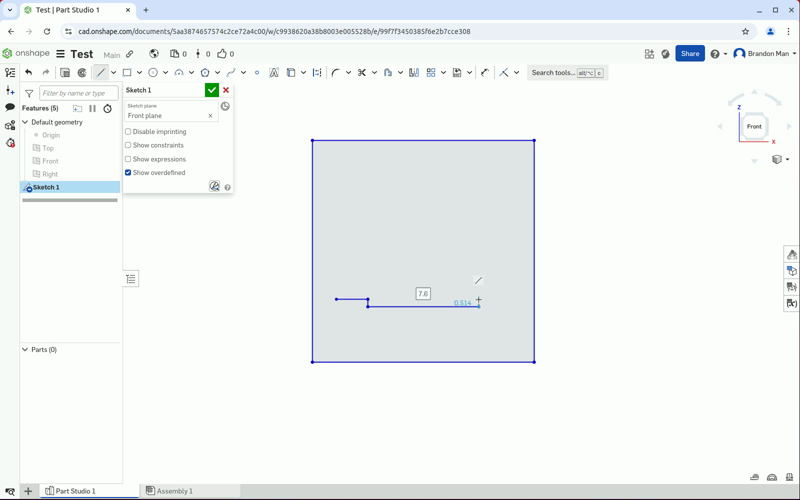
scroll(6)
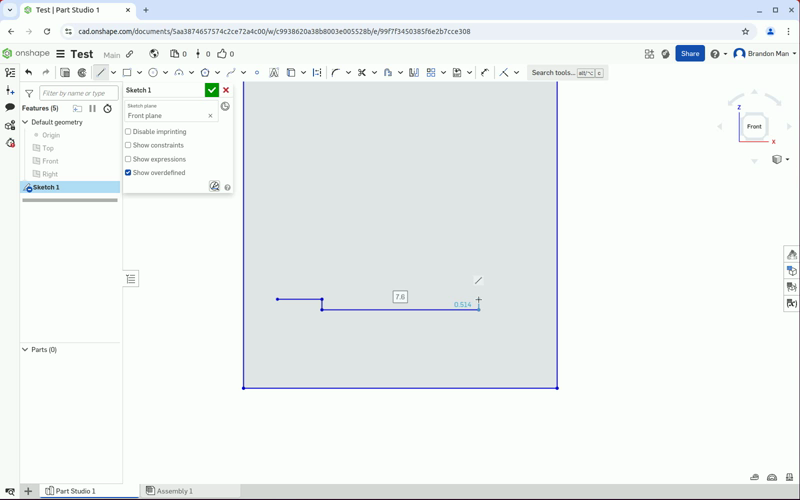
scroll(6)
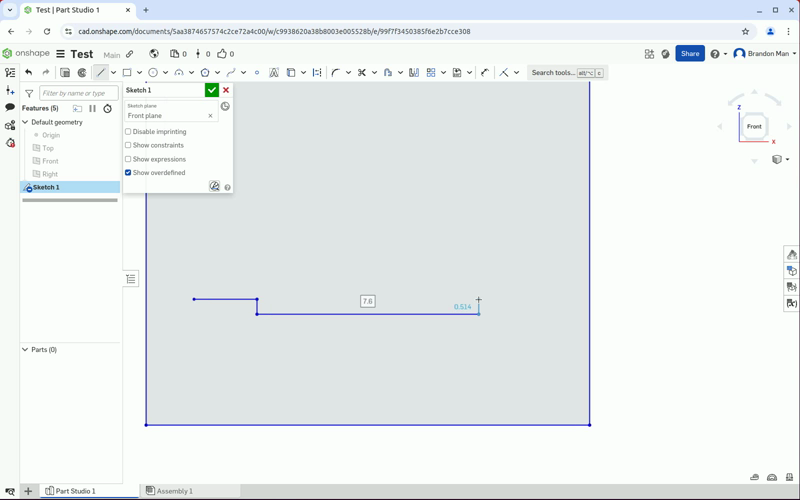
scroll(6)
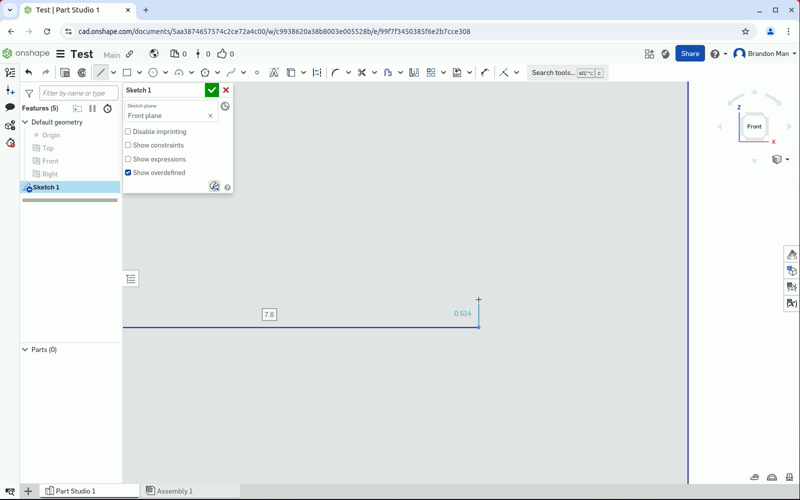
click(478, 299)
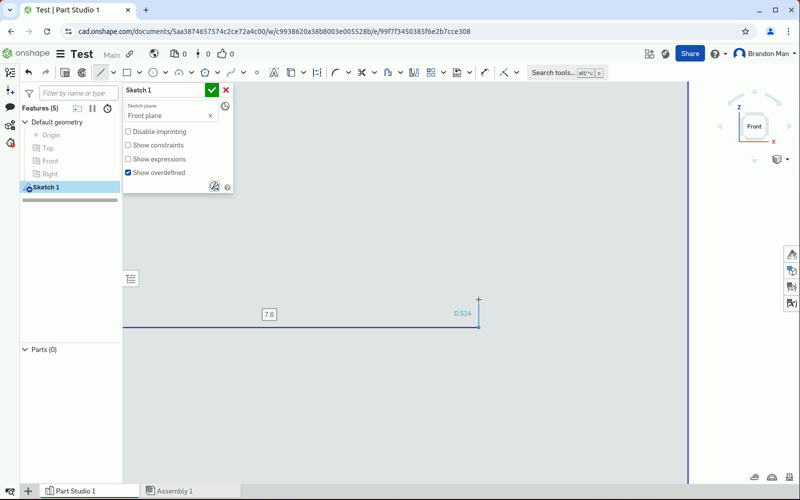
scroll(-6)
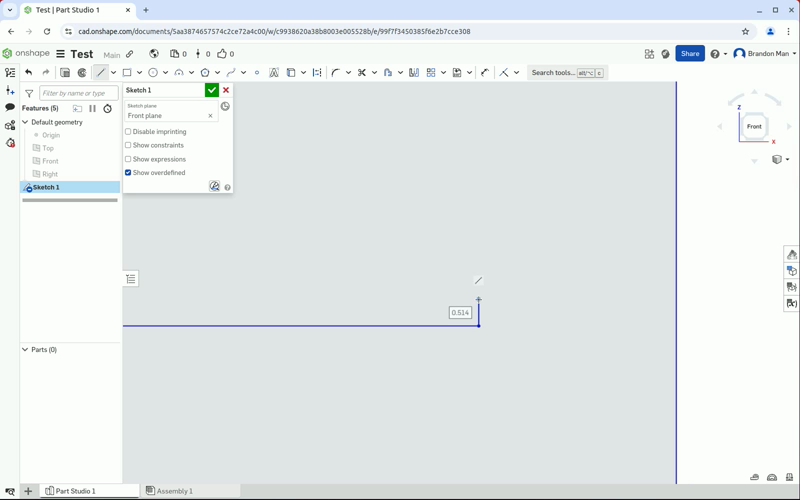
scroll(-6)
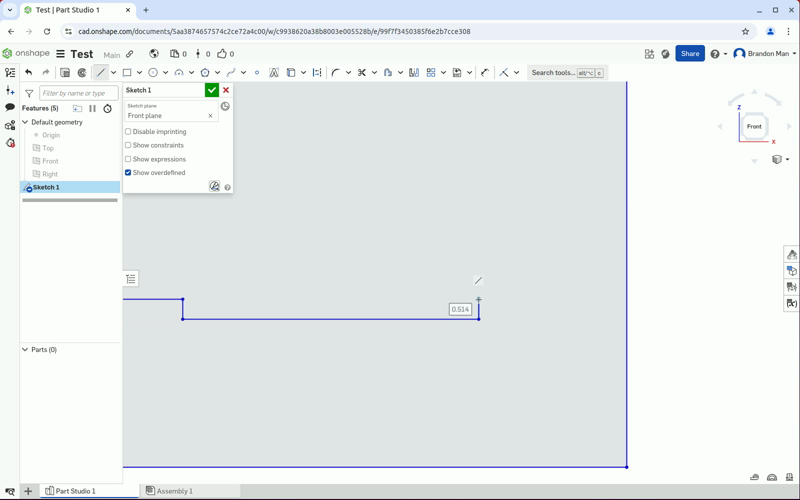
scroll(-6)
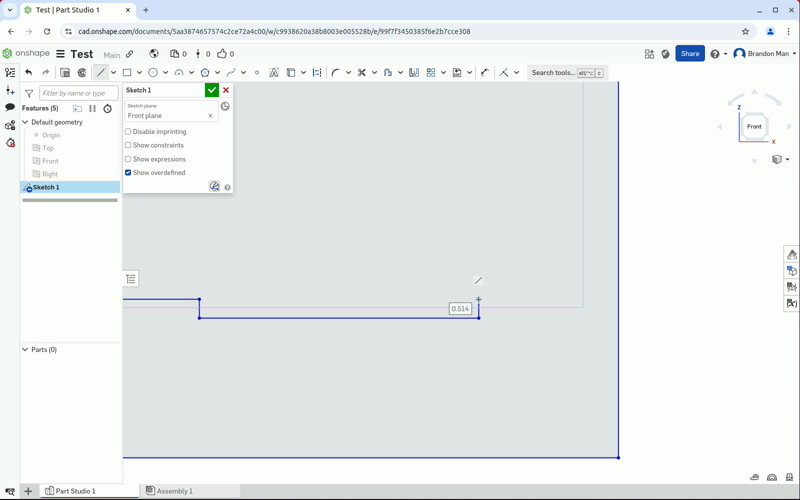
scroll(-6)
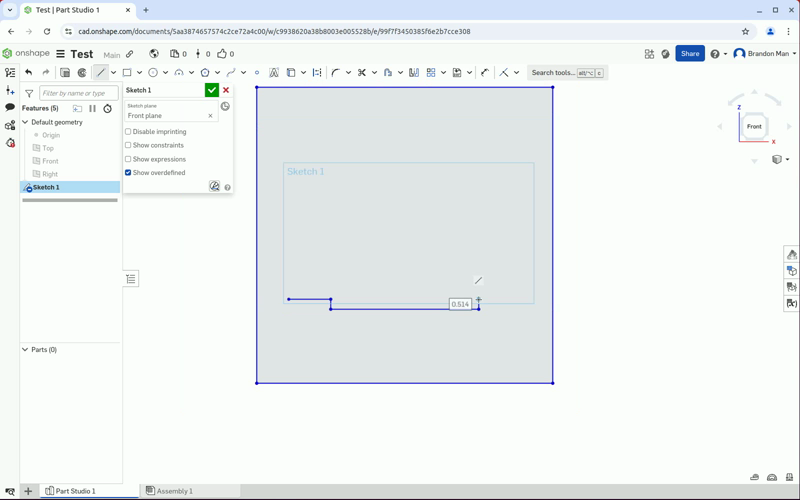
scroll(-6)
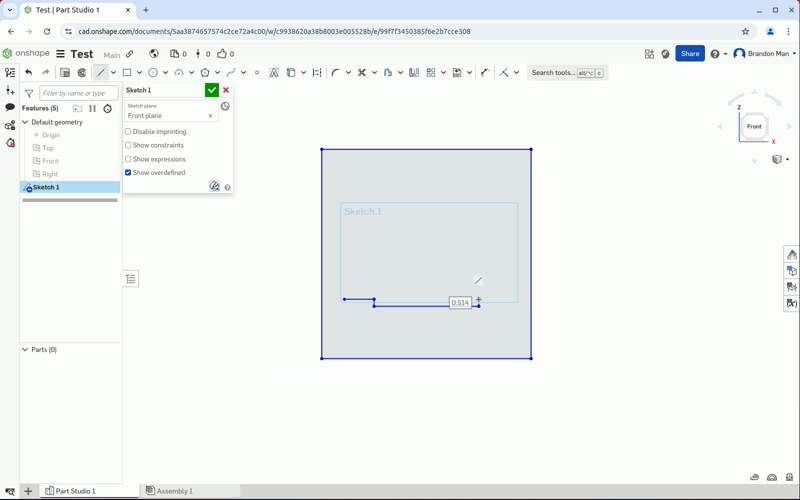
scroll(-6)
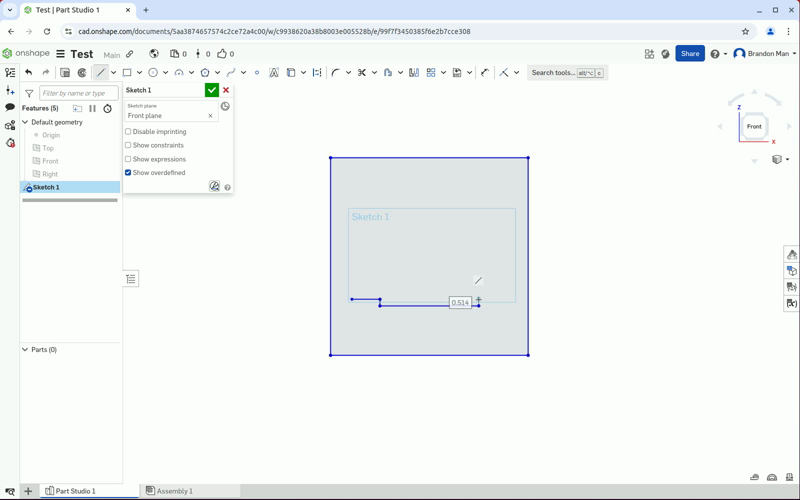
scroll(-6)
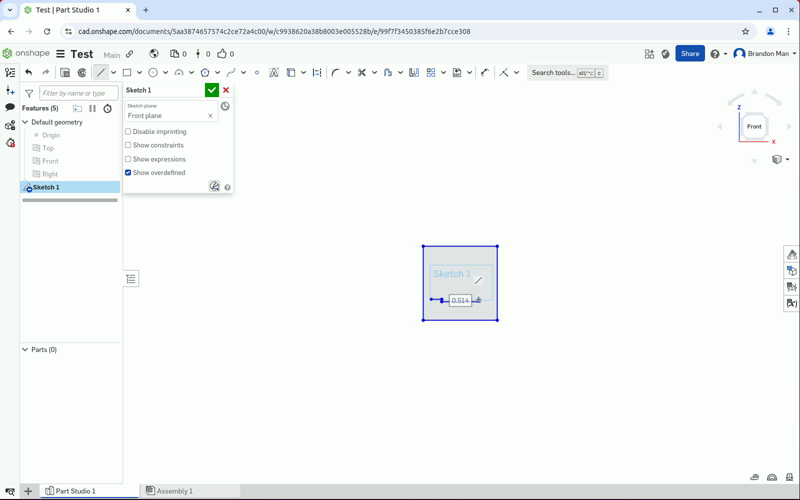
key_up(shift)
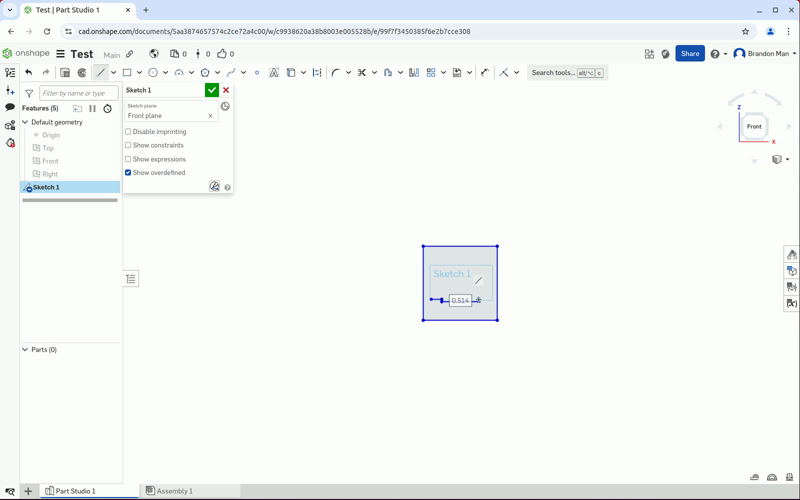
key_down(shift)
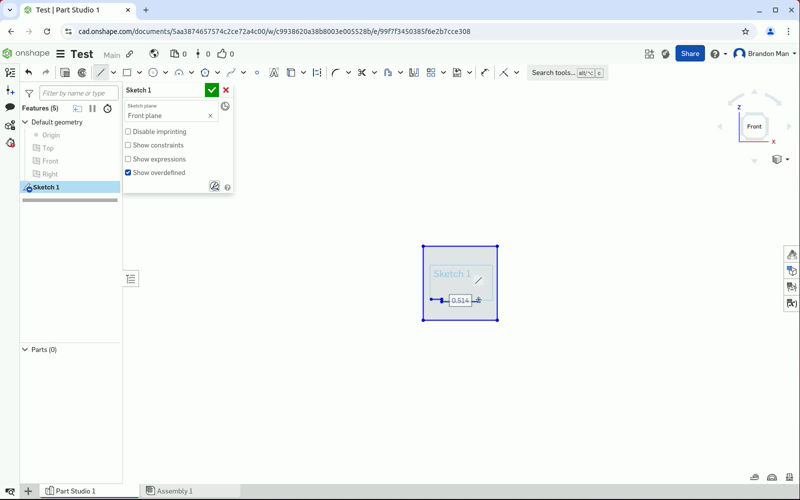
mouse_move(508, 299)
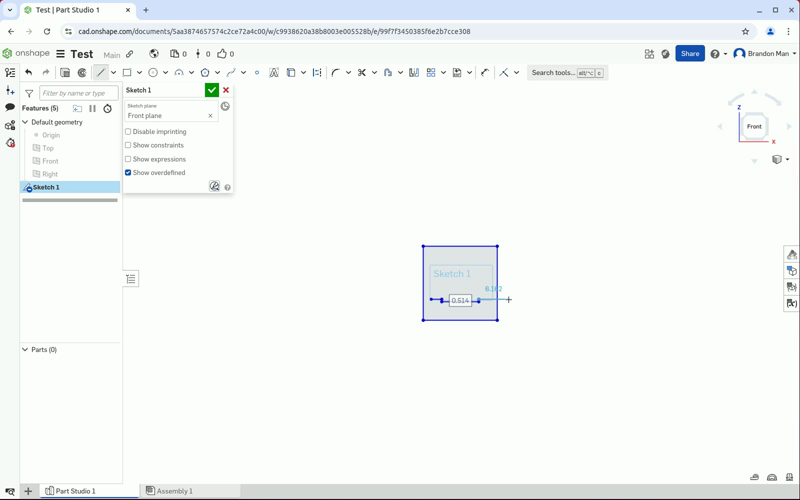
mouse_move(490, 299)
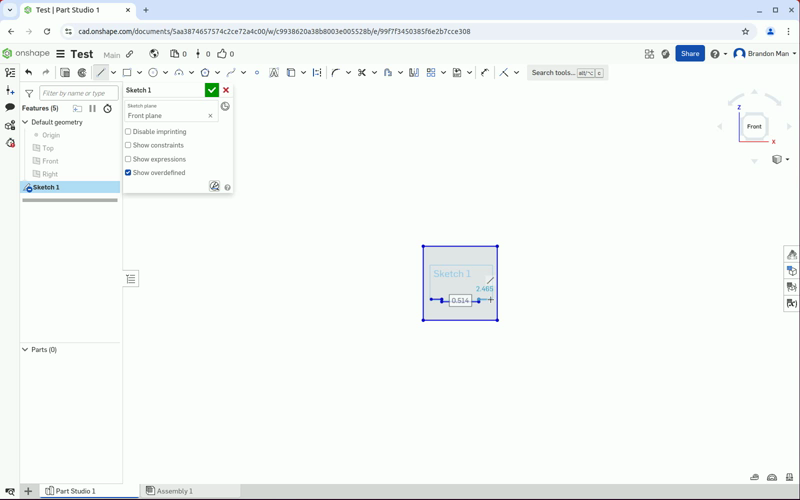
click(490, 299)
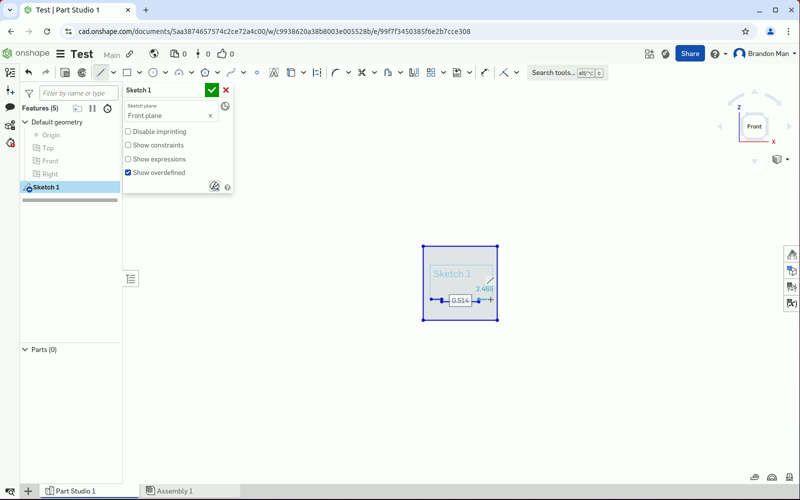
key_up(shift)
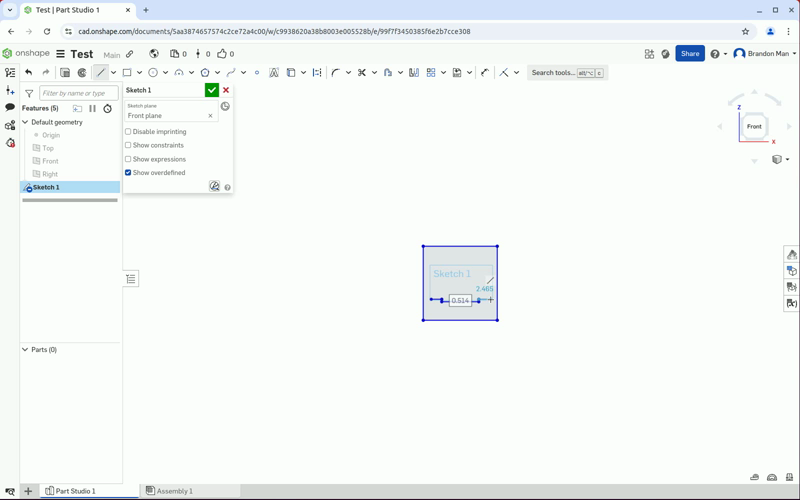
key_down(shift)
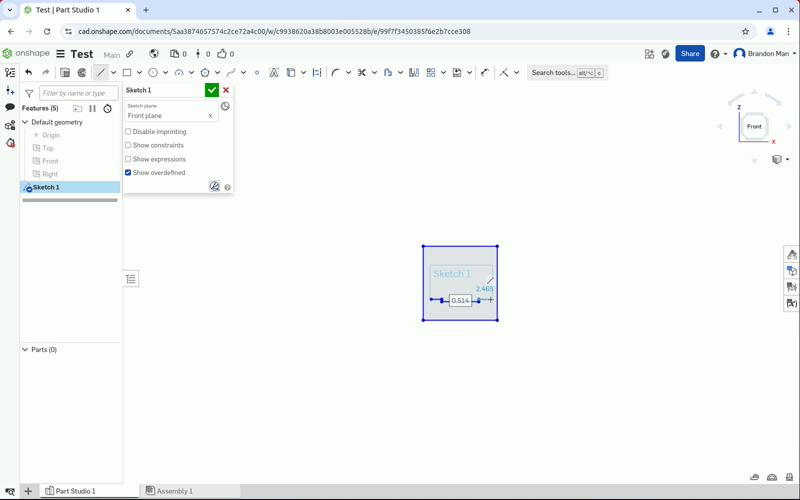
mouse_move(520, 299)
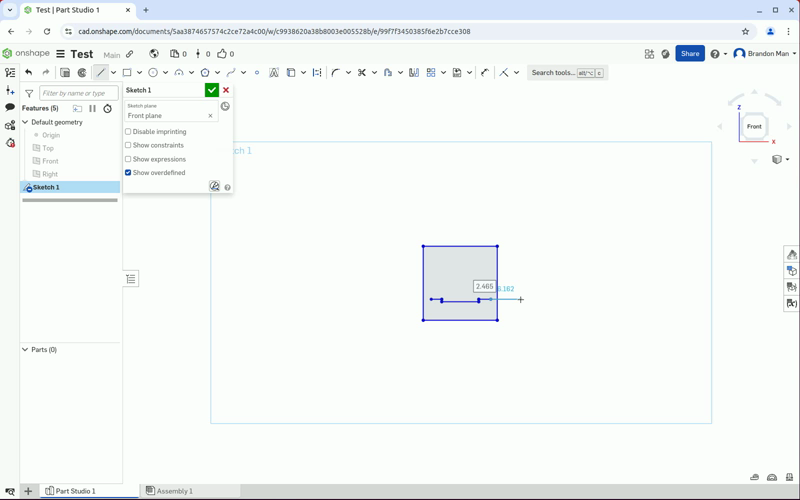
mouse_move(490, 267)
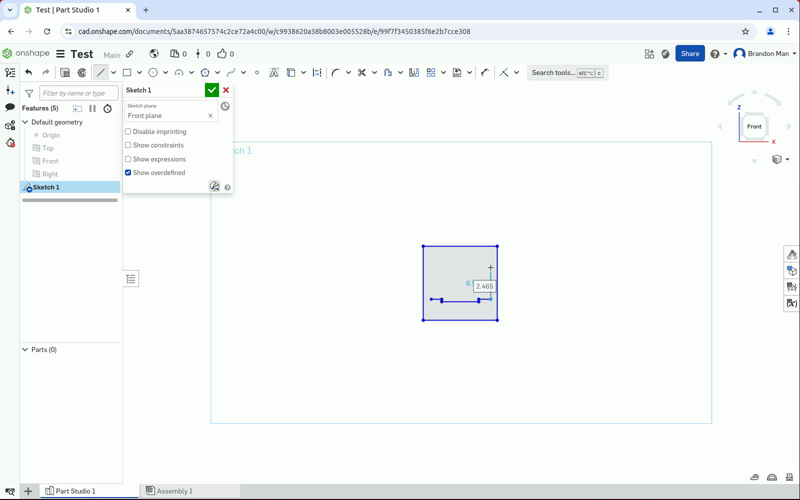
click(490, 267)
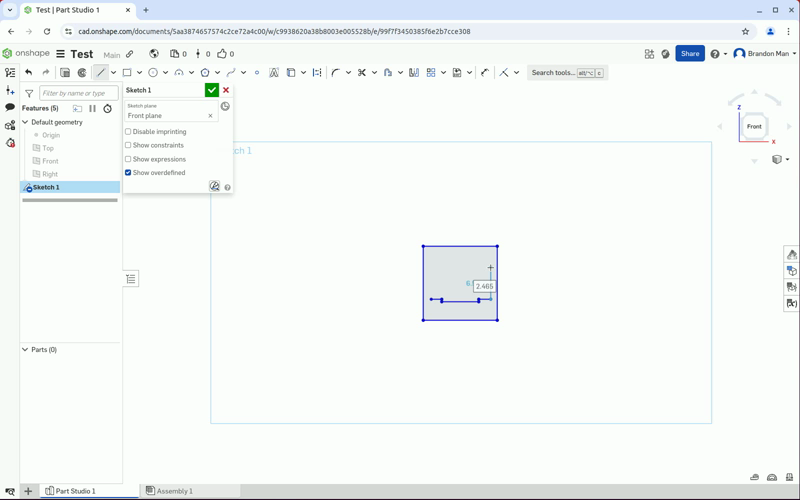
key_up(shift)
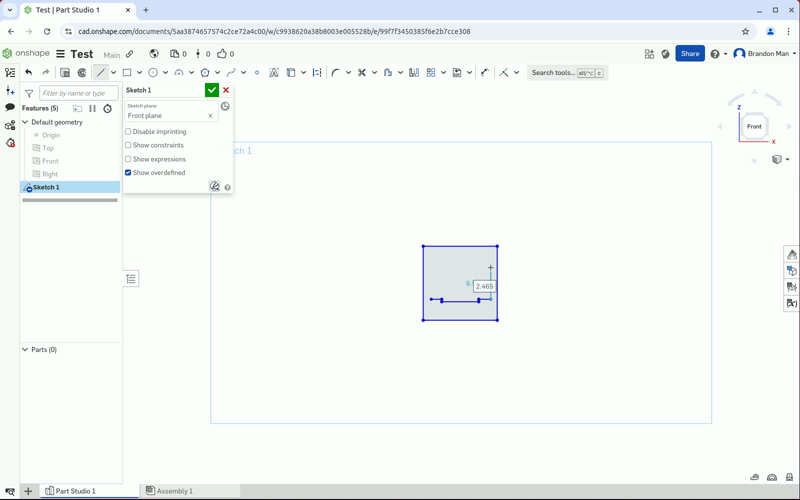
key_down(shift)
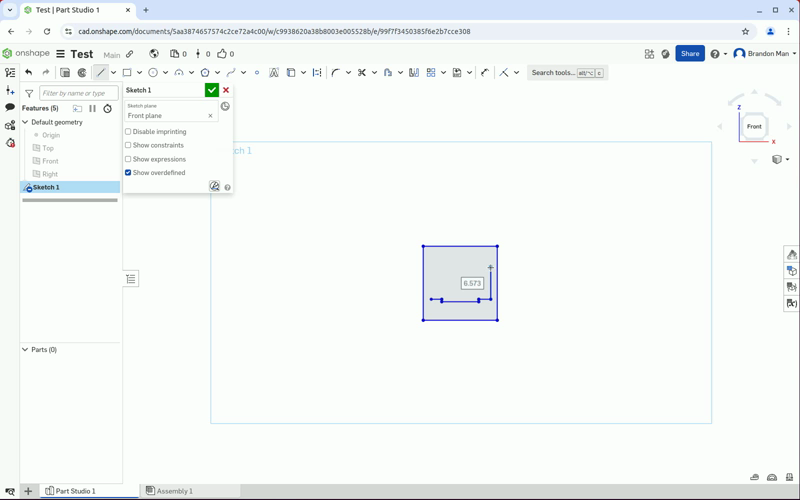
mouse_move(520, 267)
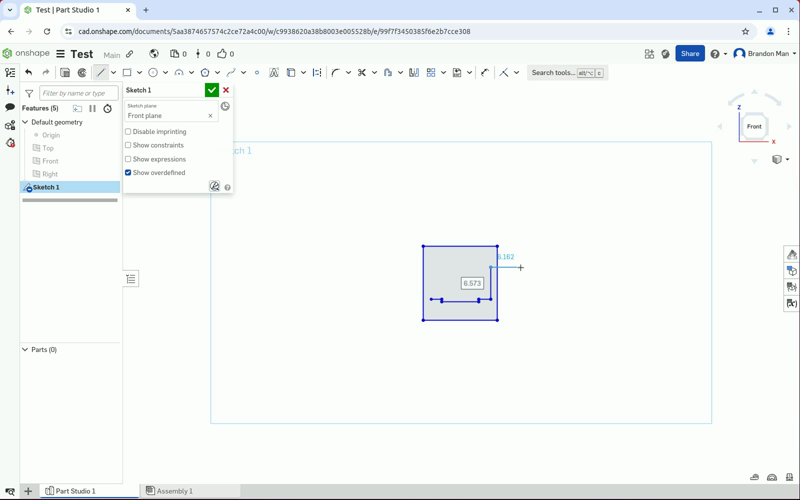
mouse_move(478, 267)
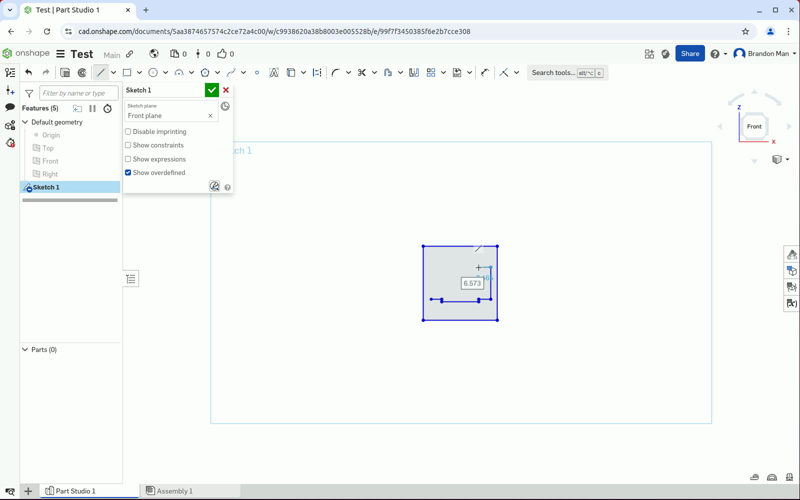
click(478, 267)
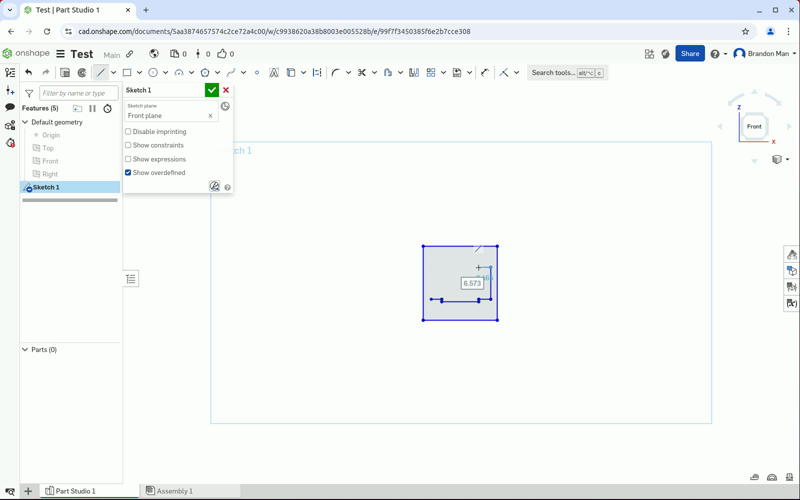
key_up(shift)
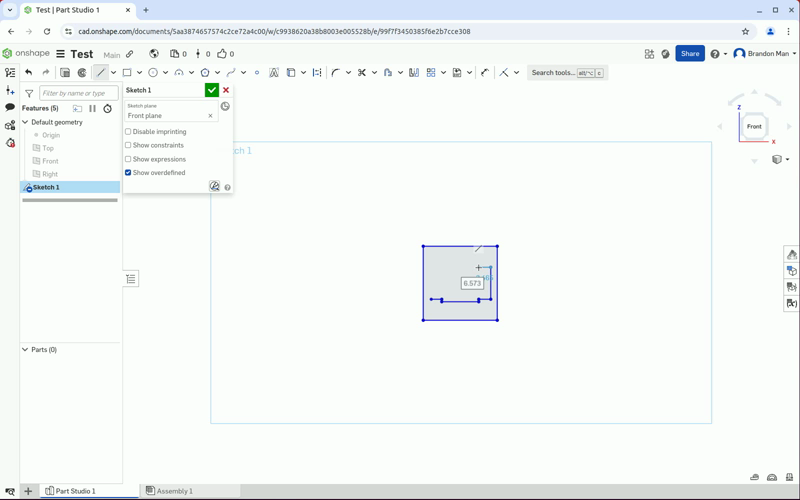
key_down(shift)
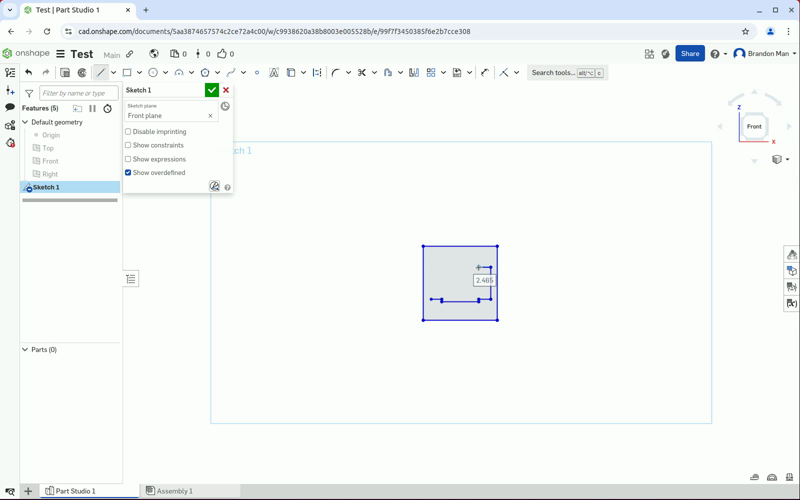
mouse_move(508, 267)
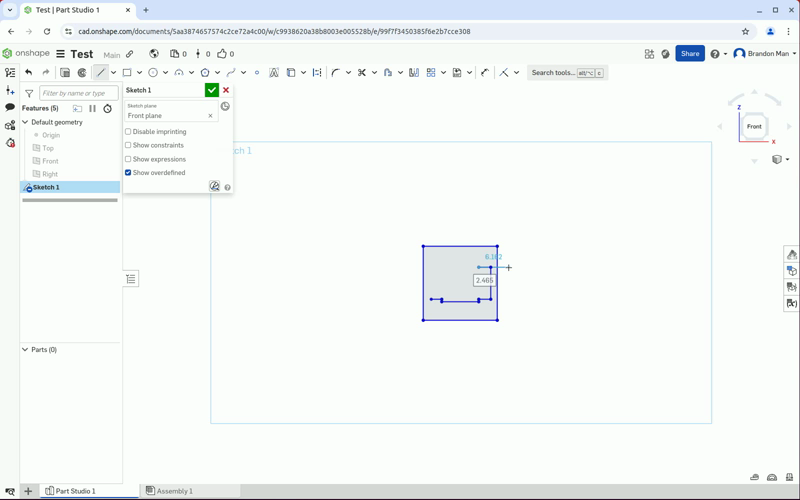
mouse_move(478, 264)
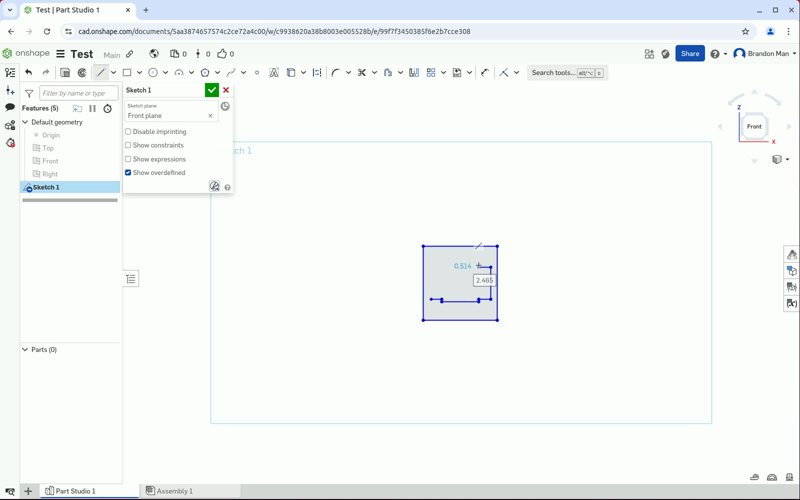
scroll(6)
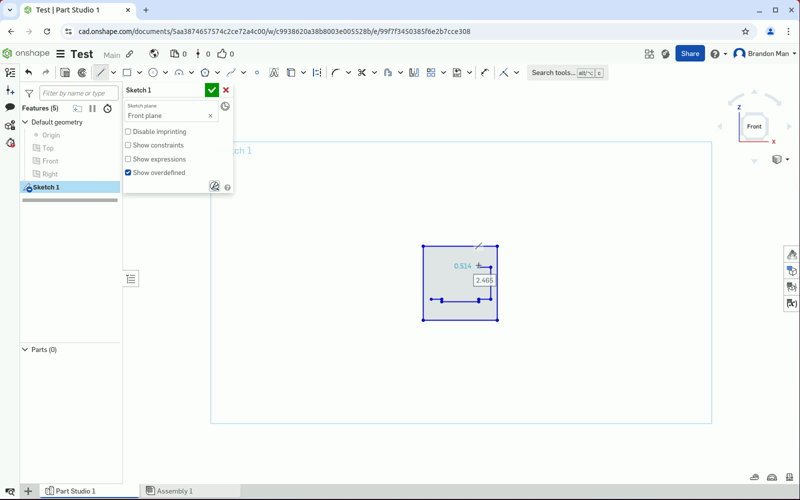
scroll(6)
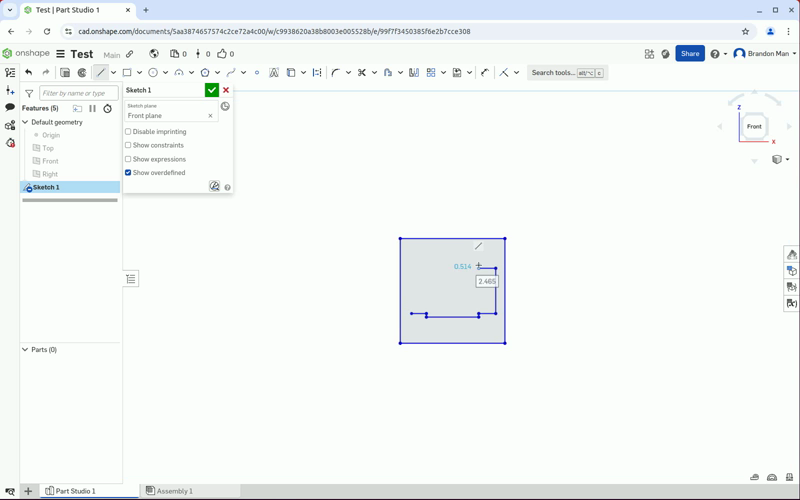
scroll(6)
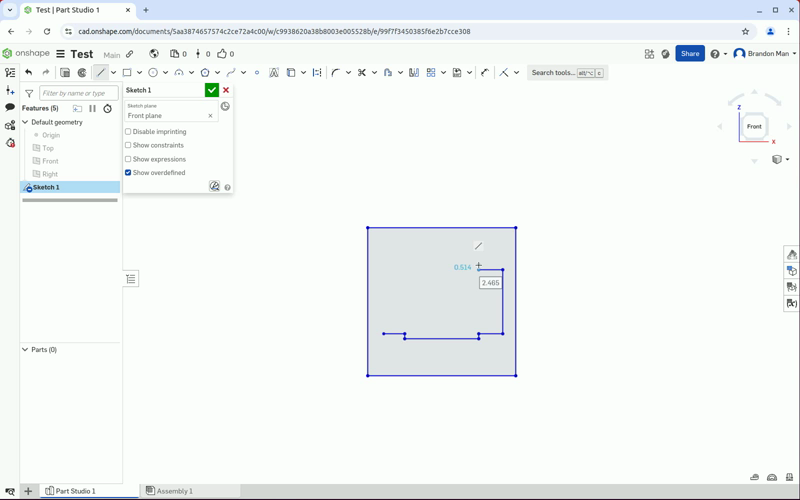
scroll(6)
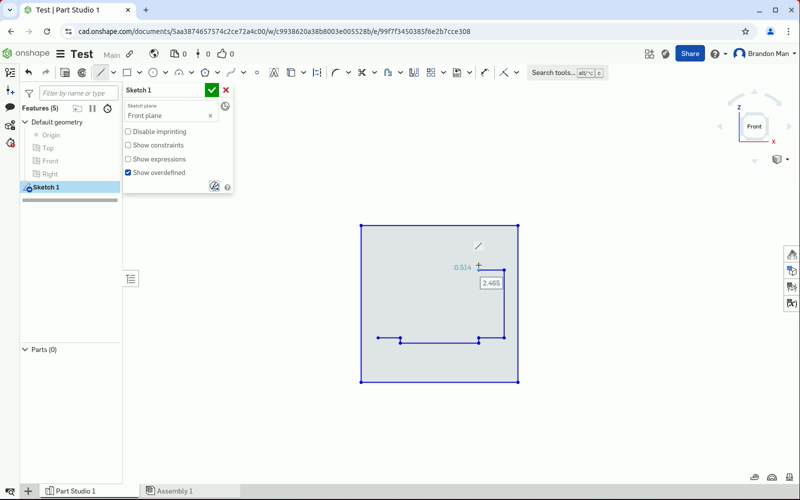
scroll(6)
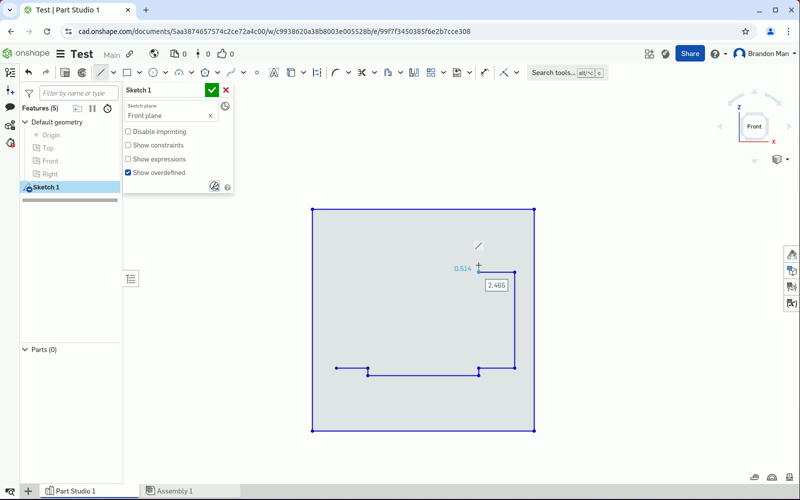
scroll(6)
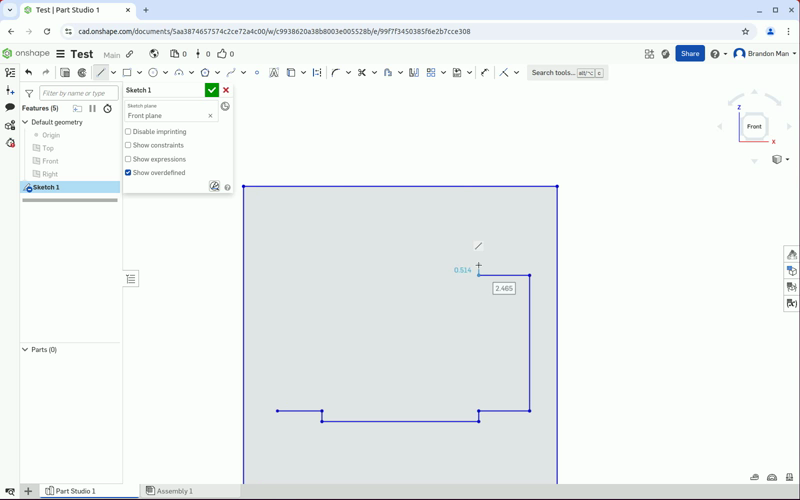
scroll(6)
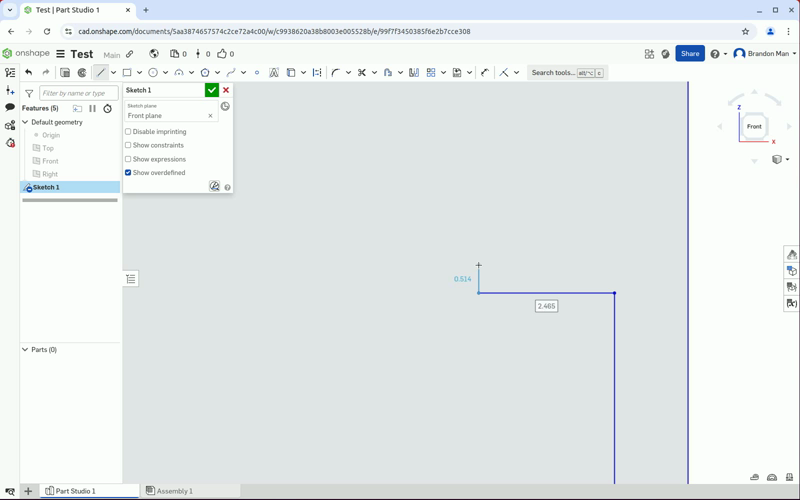
click(478, 264)
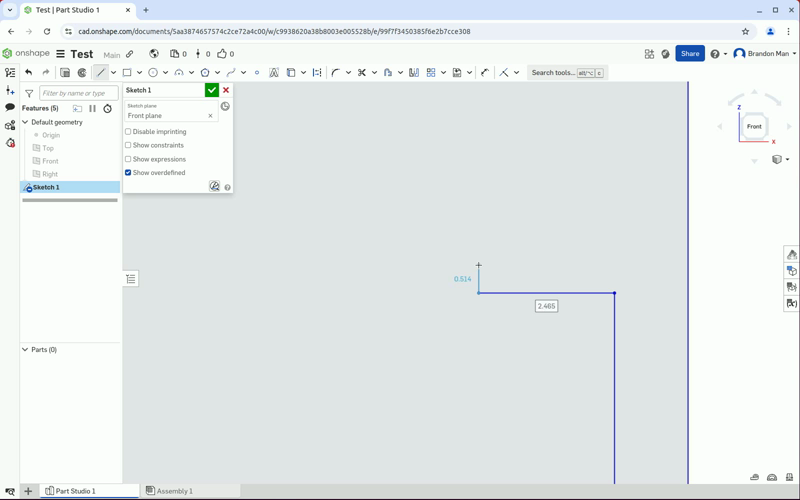
scroll(-6)
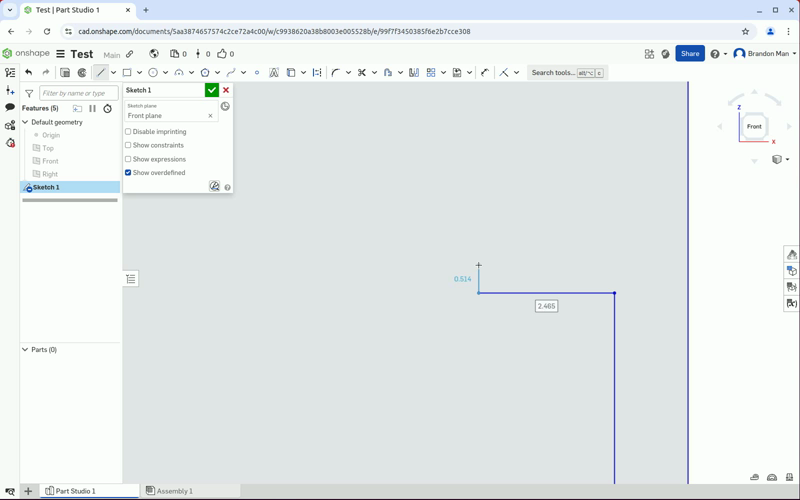
scroll(-6)
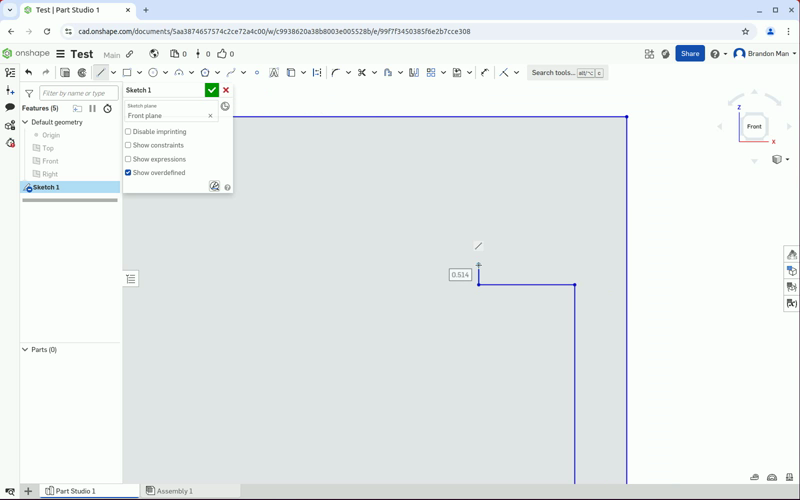
scroll(-6)
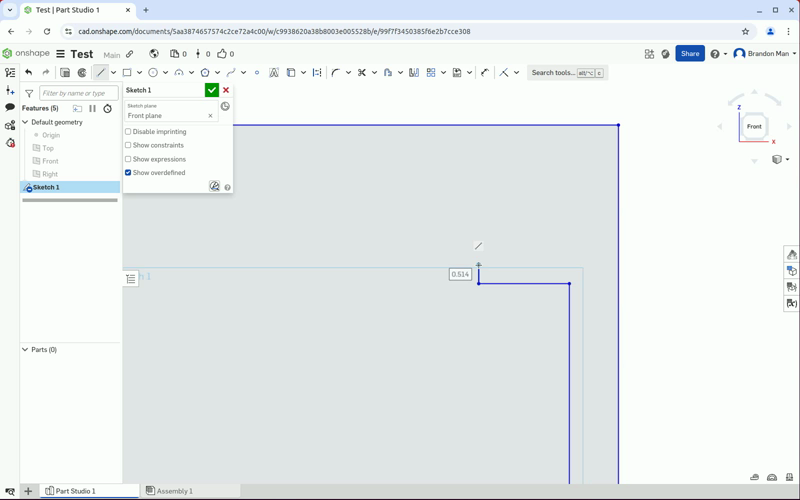
scroll(-6)
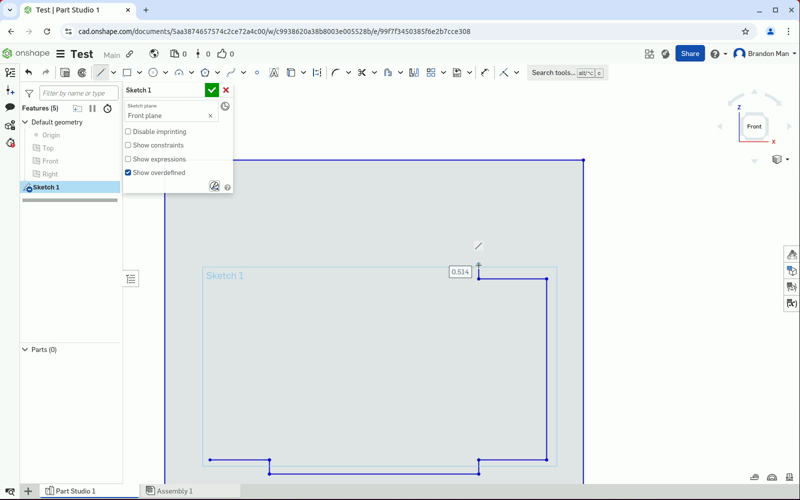
scroll(-6)
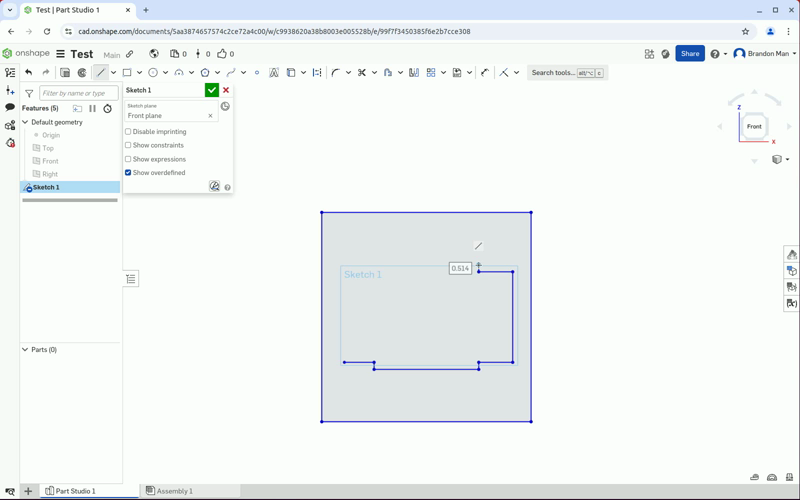
scroll(-6)
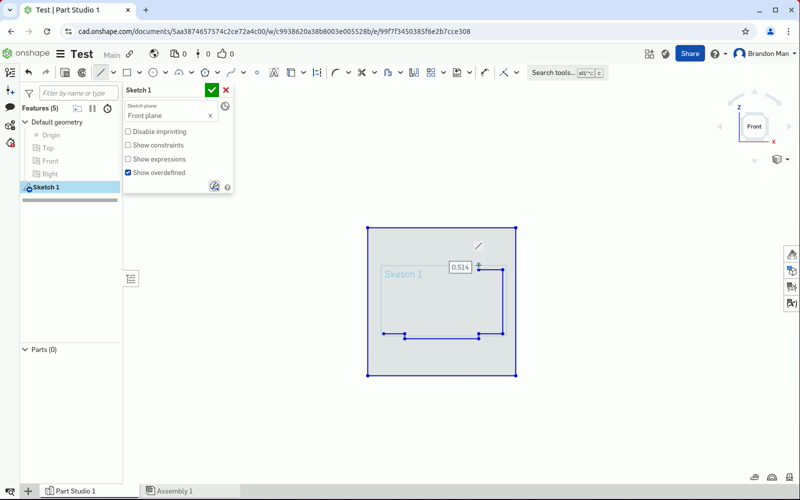
scroll(-6)
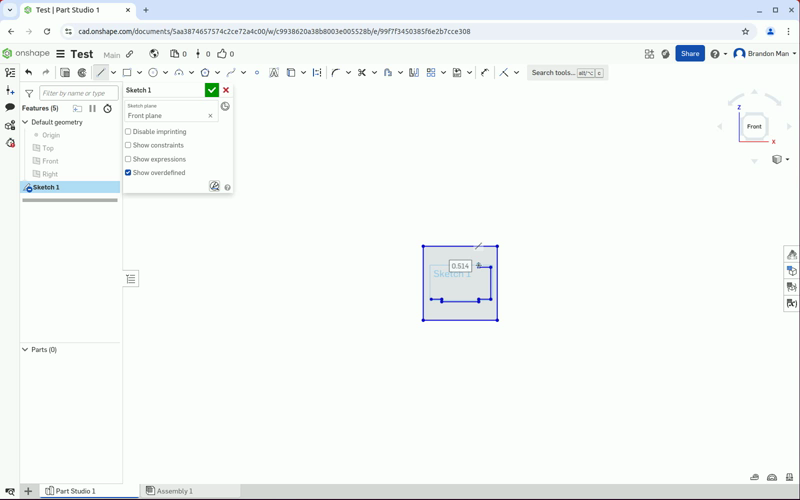
key_up(shift)
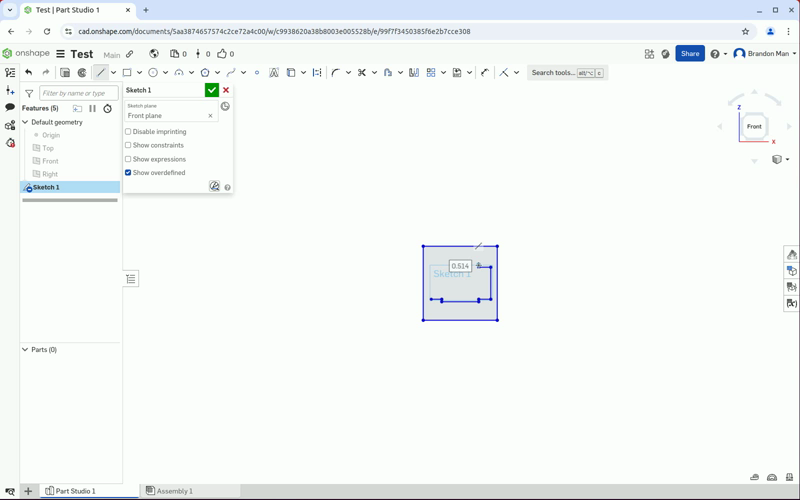
key_down(shift)
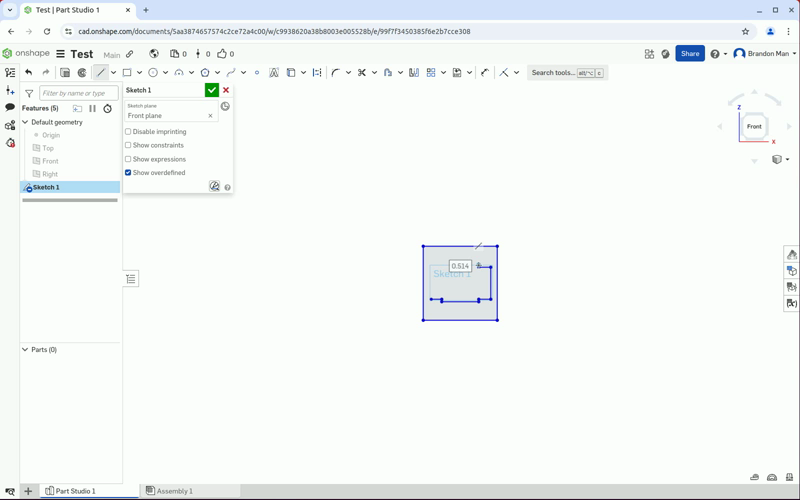
mouse_move(508, 264)
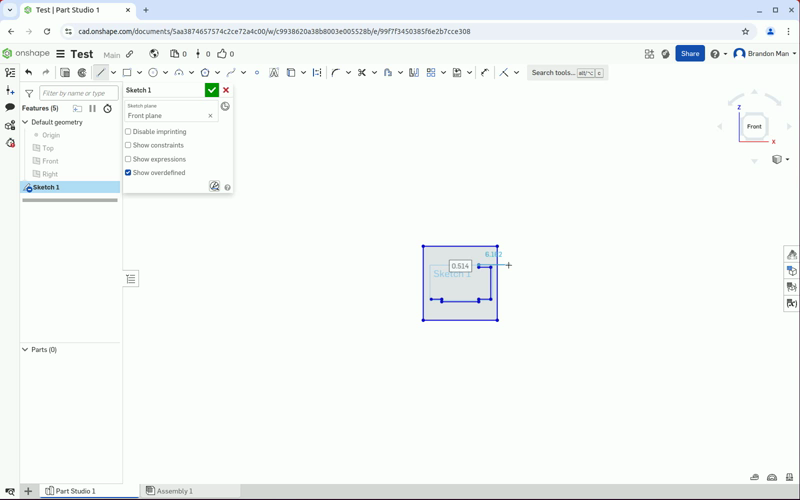
mouse_move(441, 264)
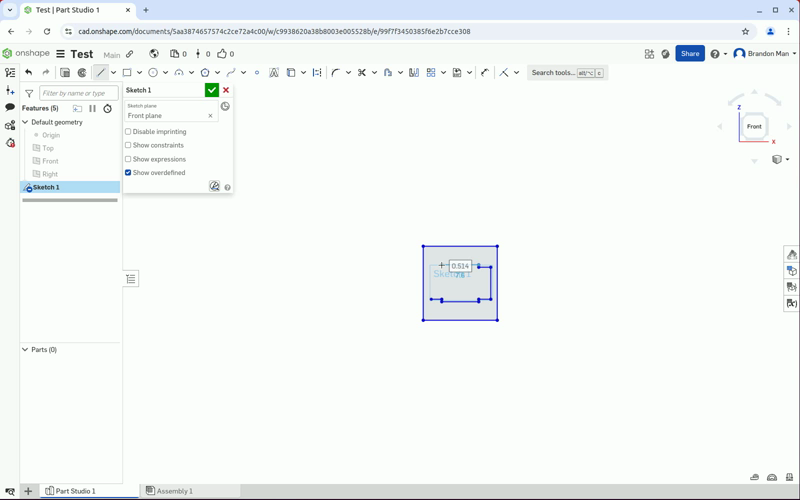
click(441, 264)
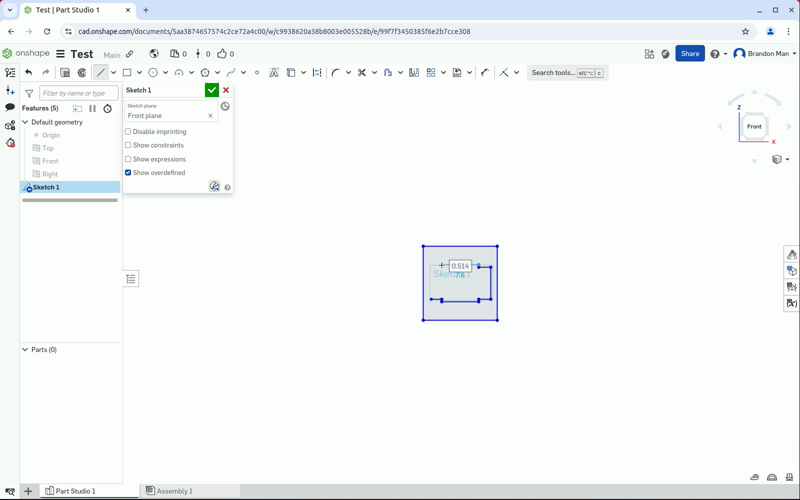
key_up(shift)
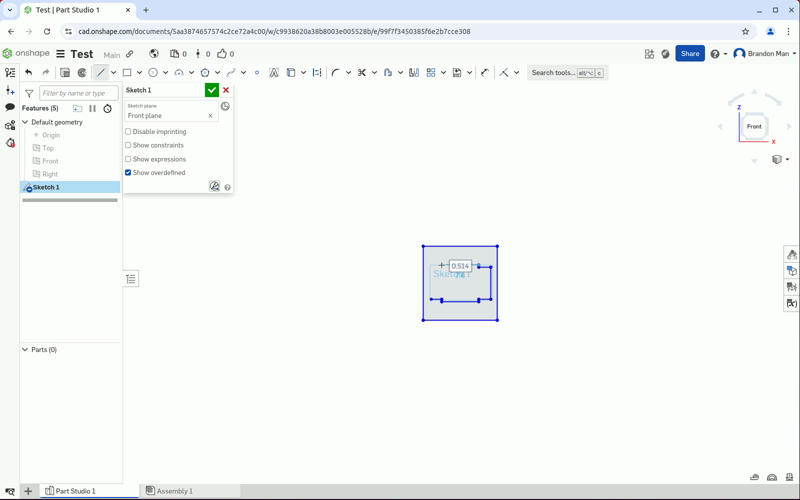
key_down(shift)
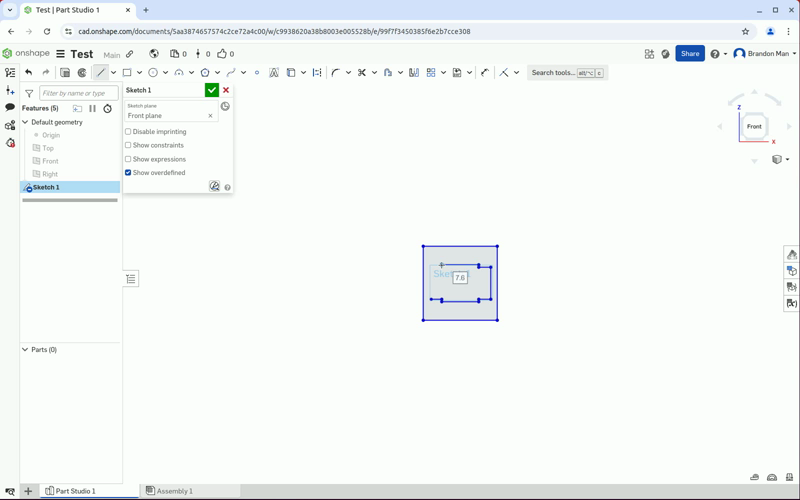
mouse_move(471, 264)
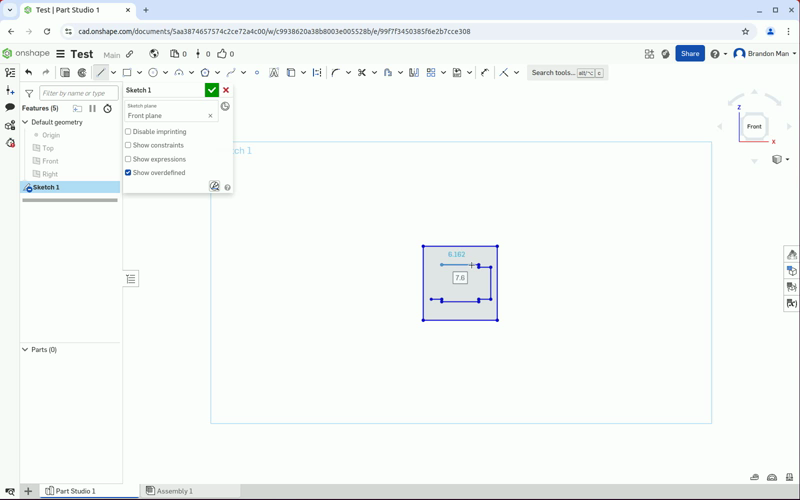
mouse_move(441, 267)
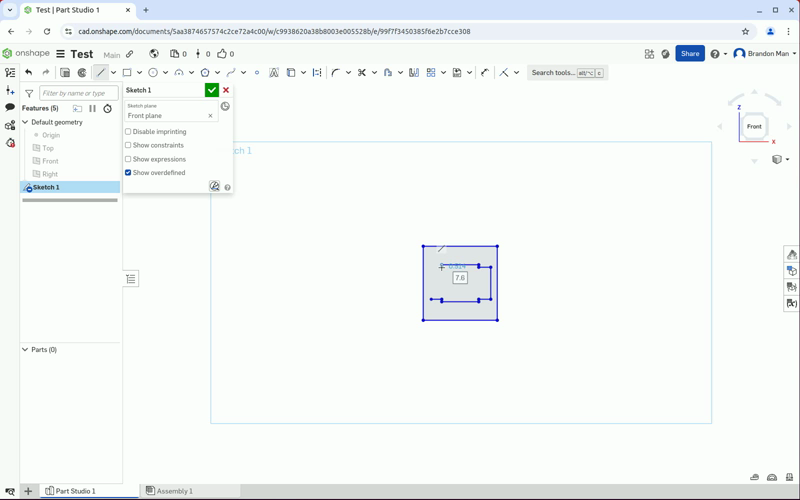
scroll(6)
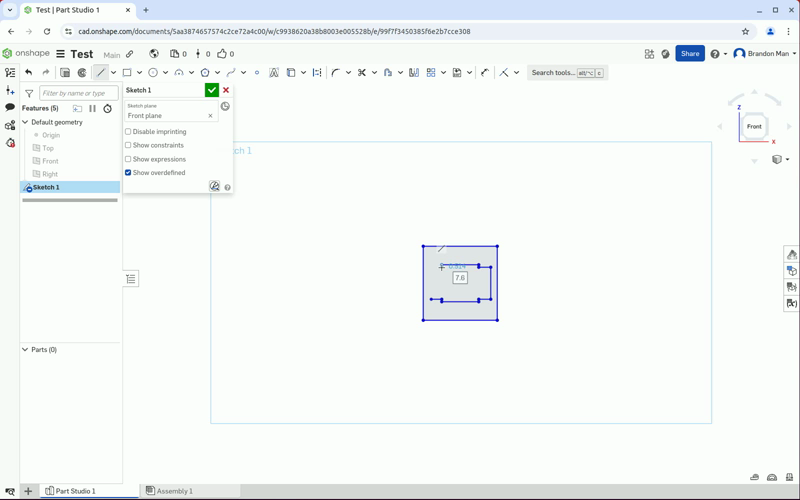
scroll(6)
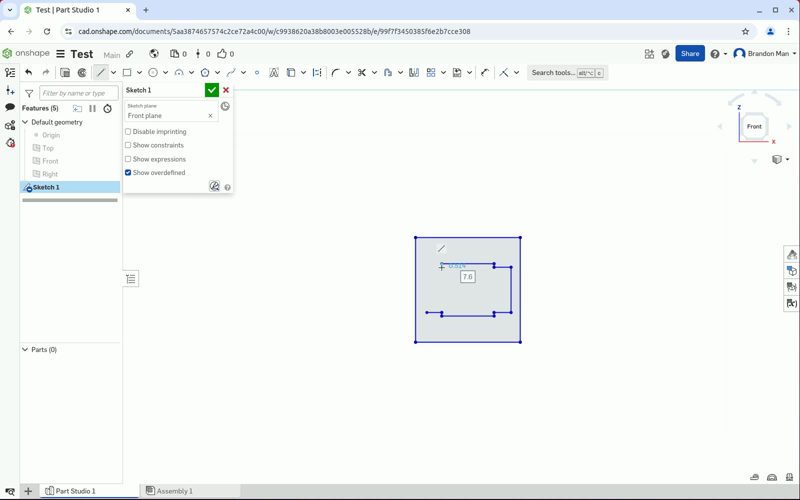
scroll(6)
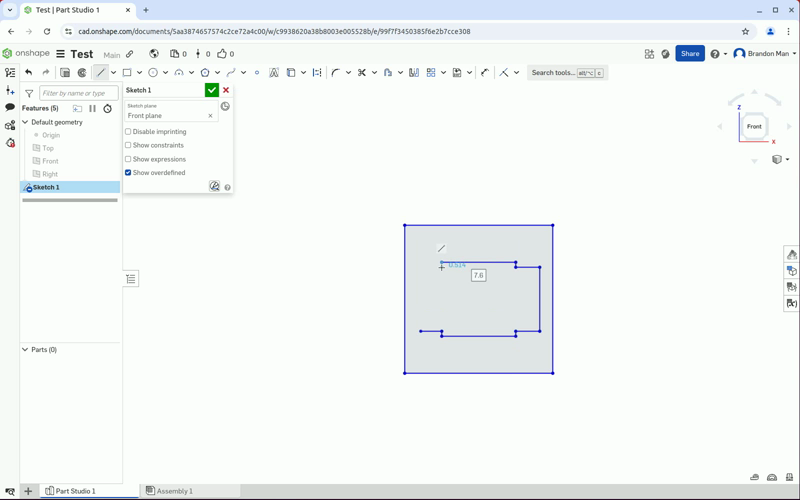
scroll(6)
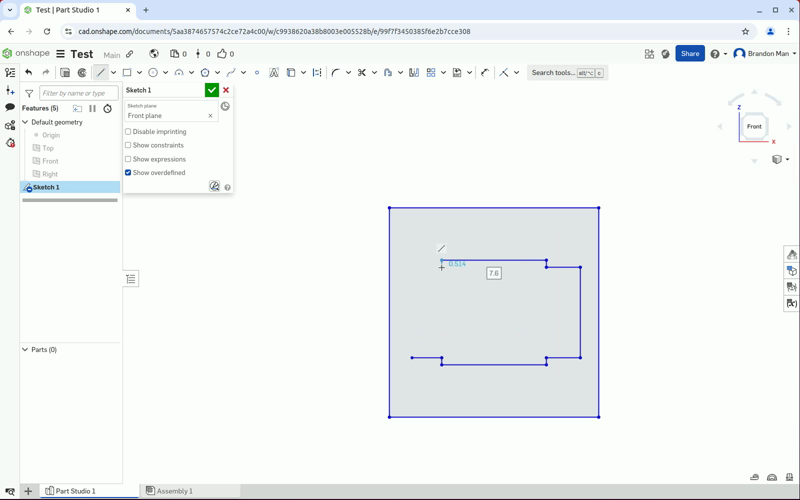
scroll(6)
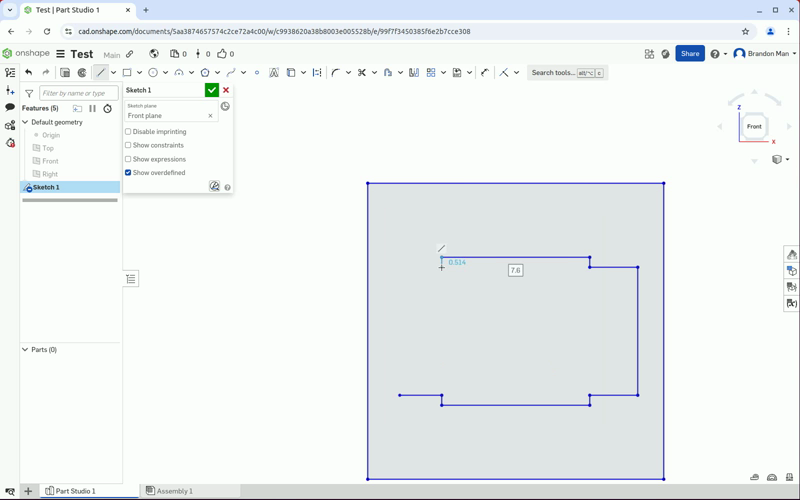
scroll(6)
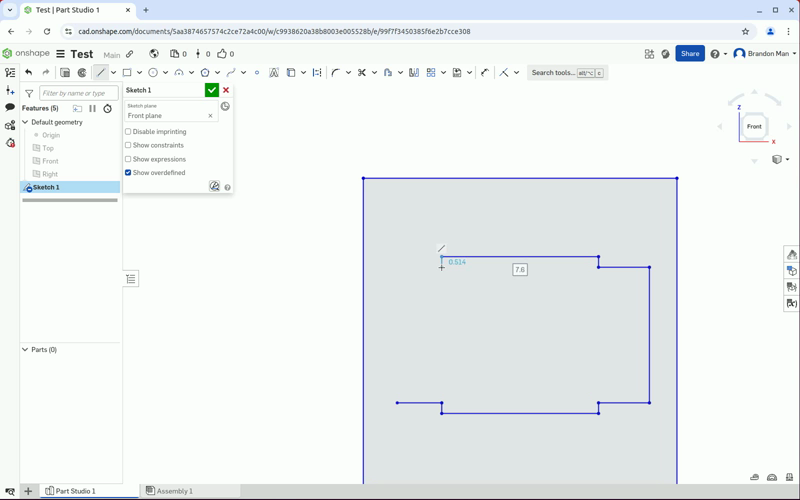
scroll(6)
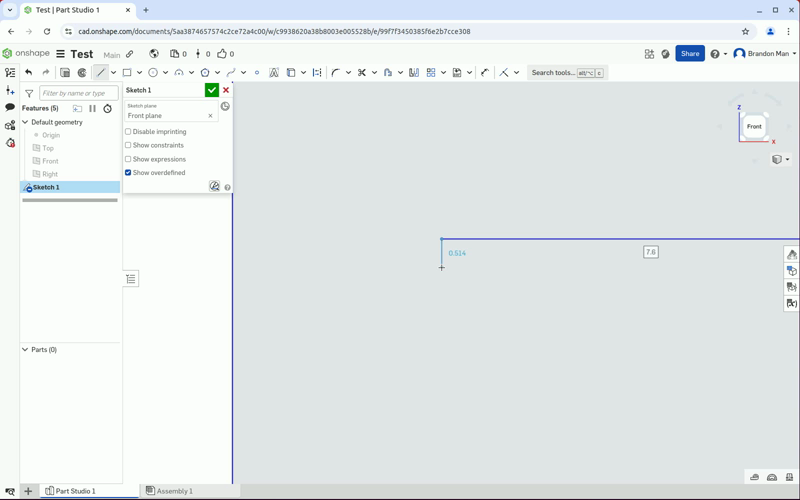
click(441, 267)
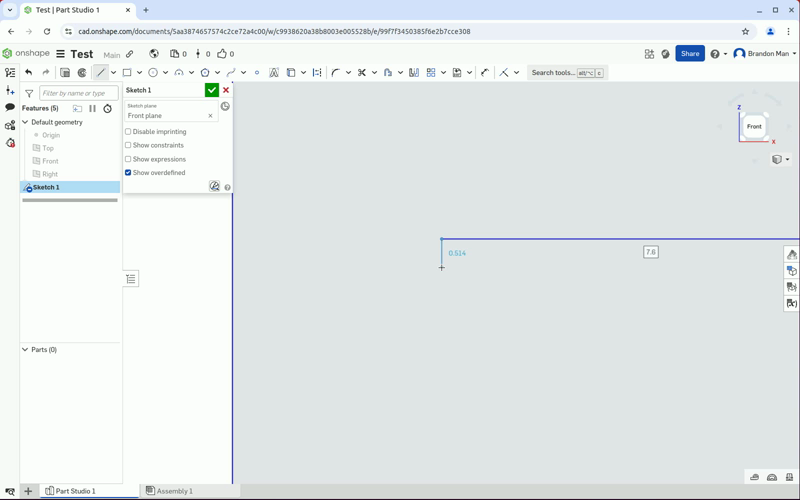
scroll(-6)
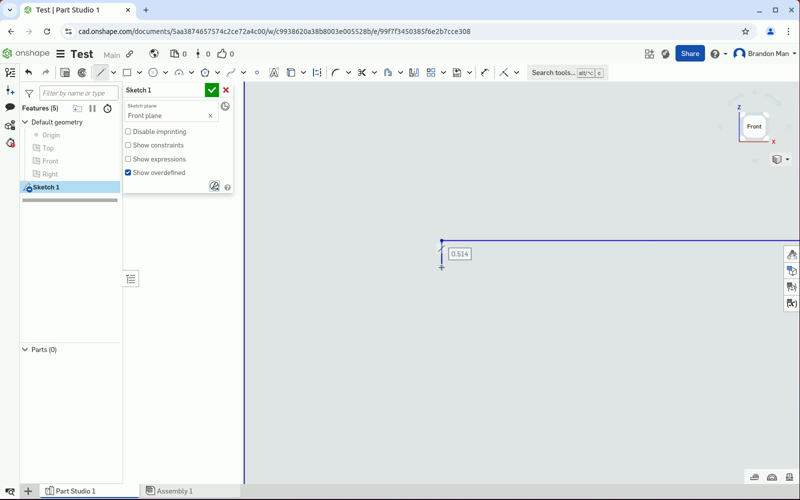
scroll(-6)
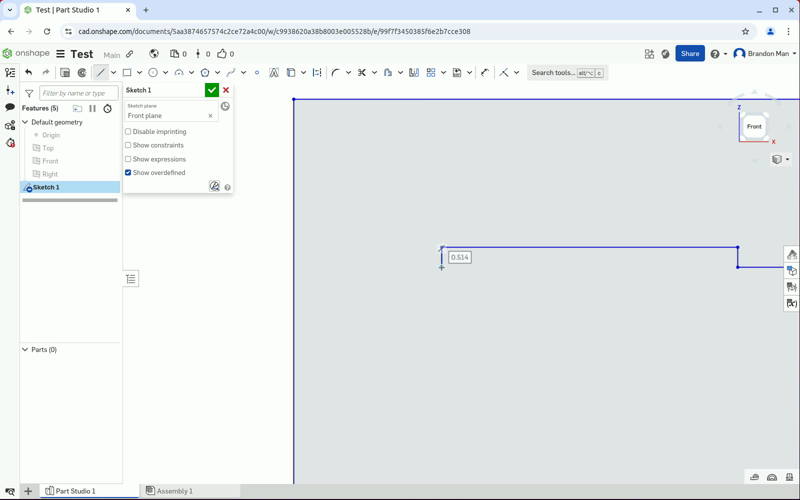
scroll(-6)
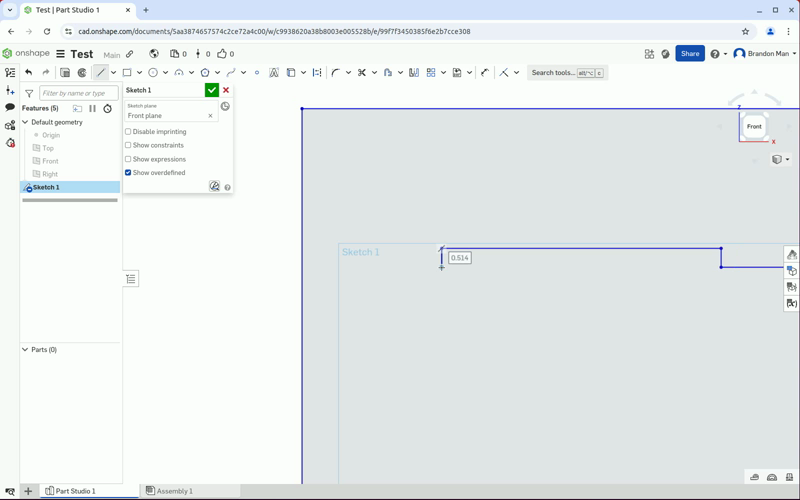
scroll(-6)
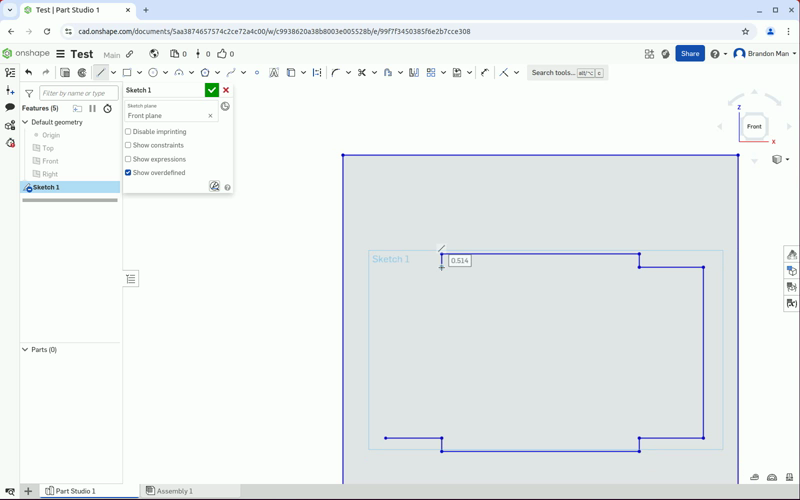
scroll(-6)
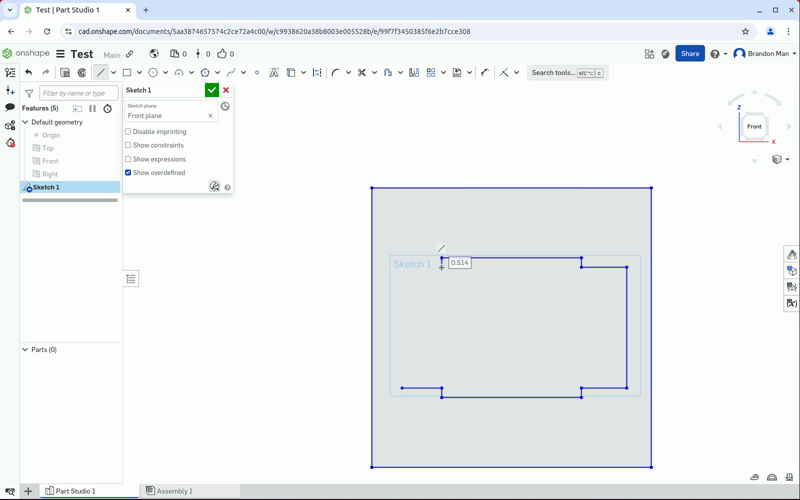
scroll(-6)
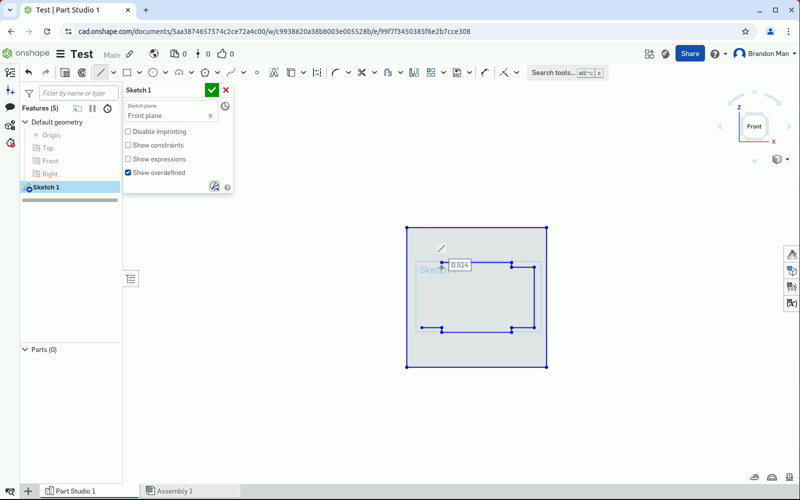
scroll(-6)
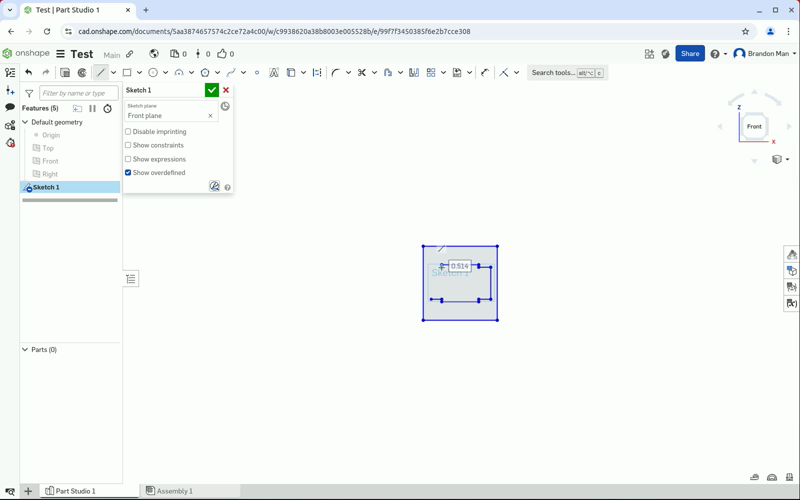
key_up(shift)
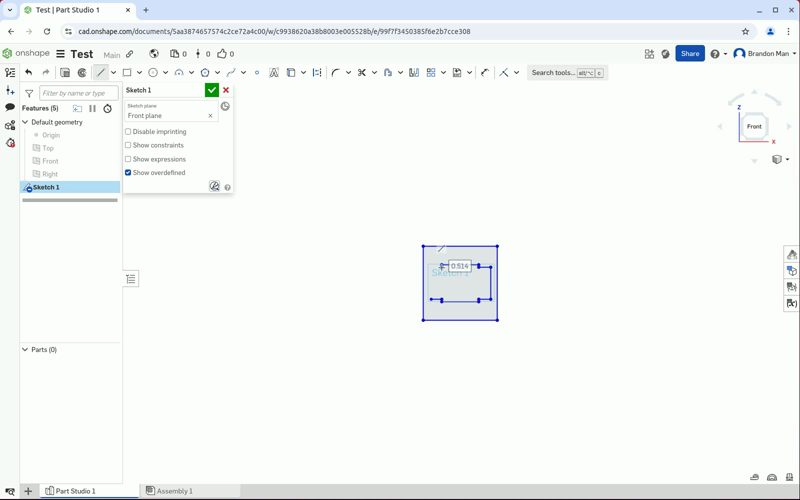
key_down(shift)
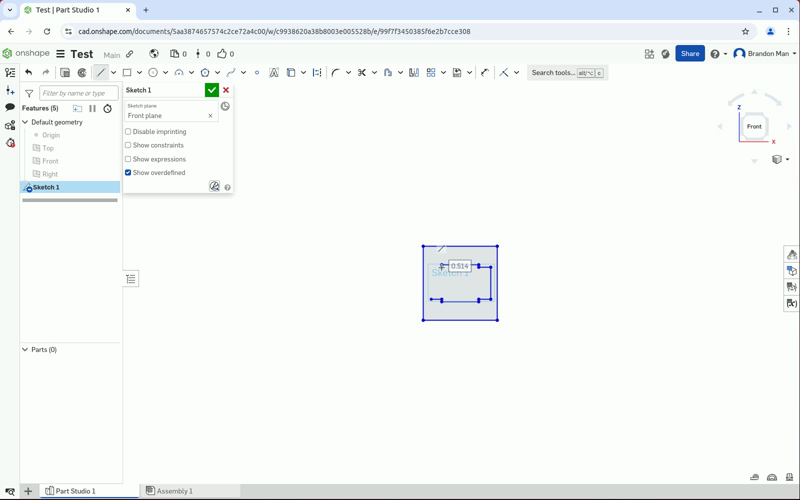
mouse_move(471, 267)
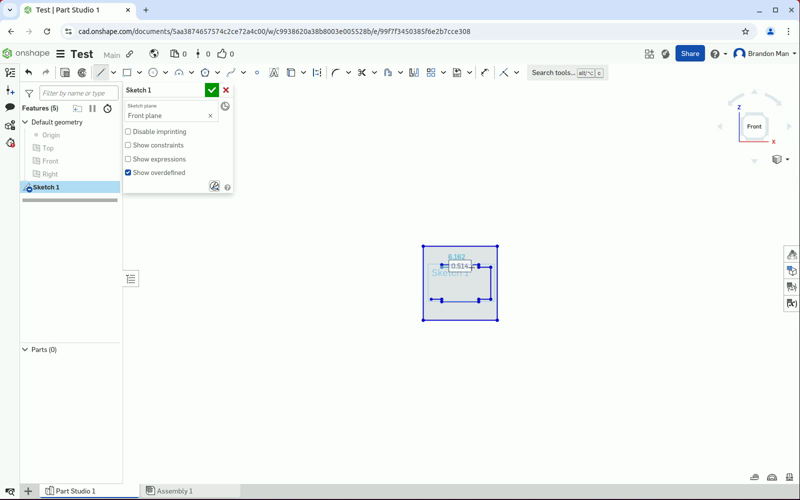
mouse_move(431, 267)
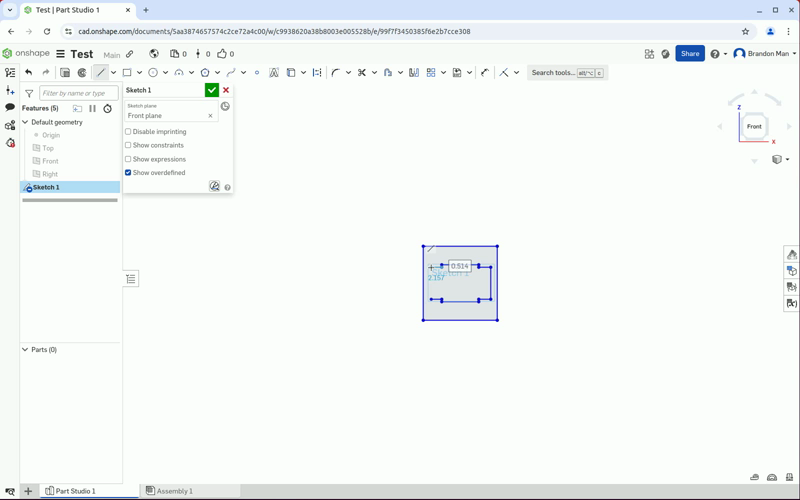
click(431, 267)
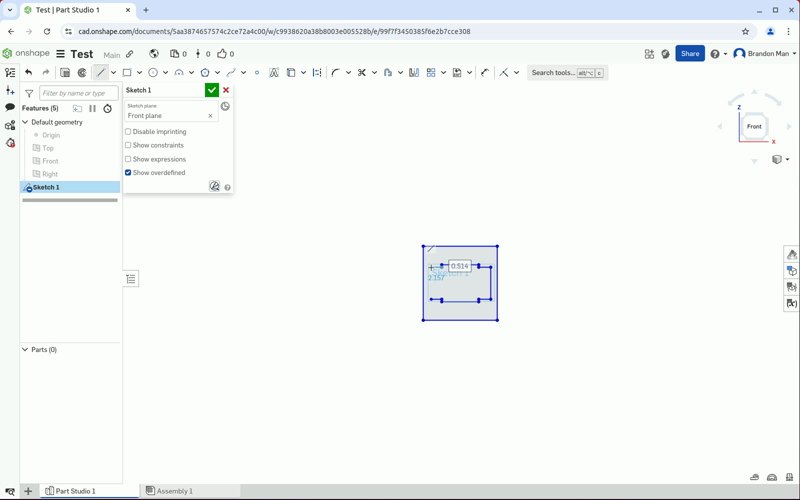
key_up(shift)
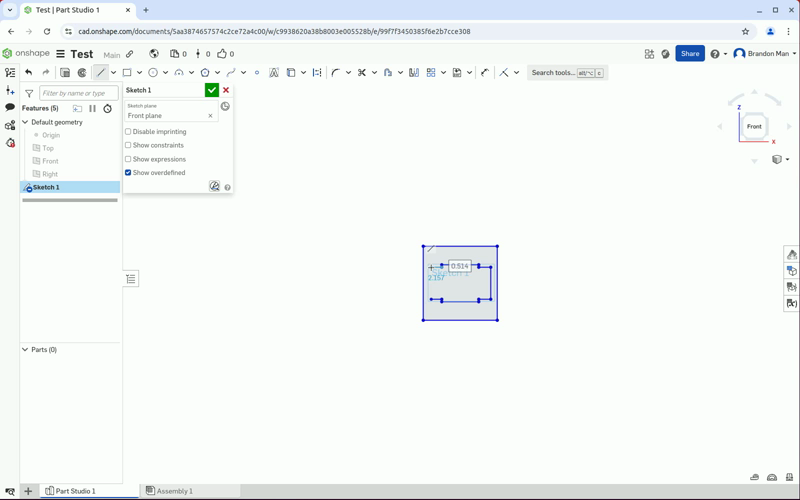
mouse_move(461, 267)
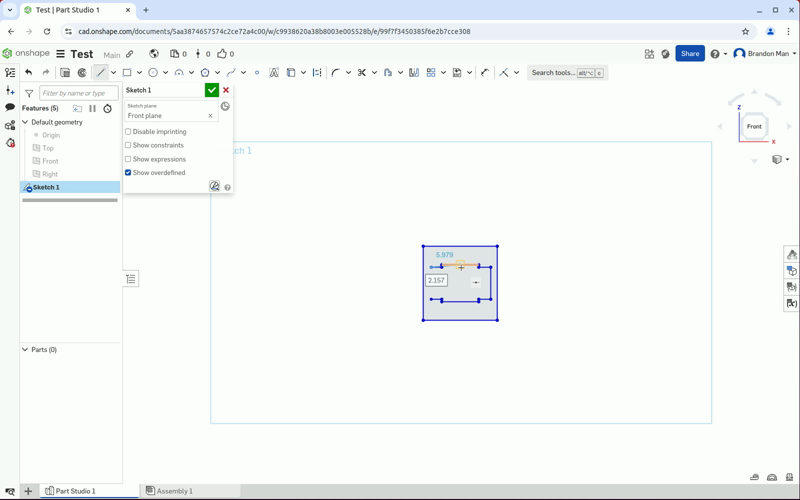
key_down(shift)
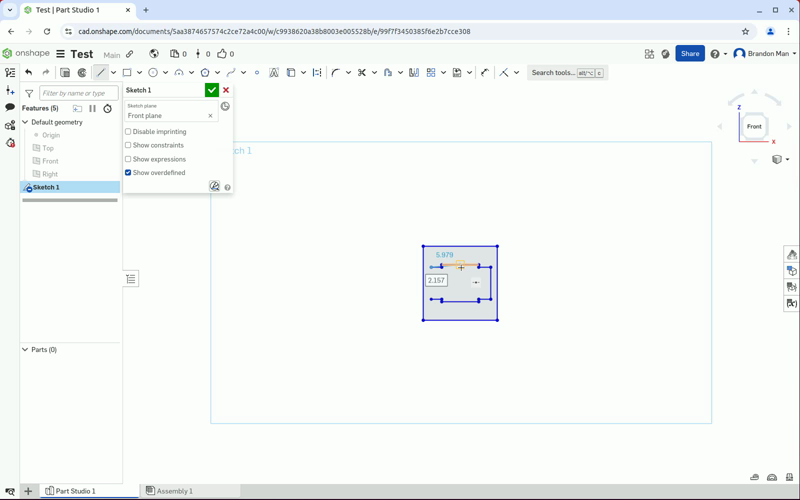
mouse_move(431, 299)
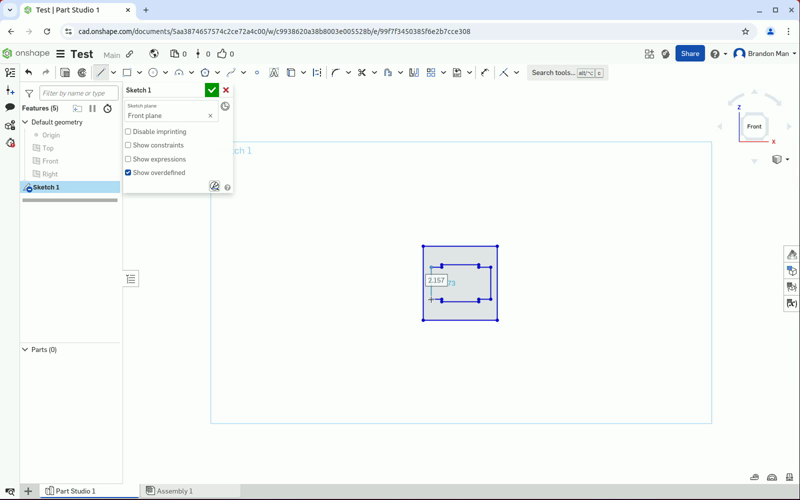
key_up(shift)
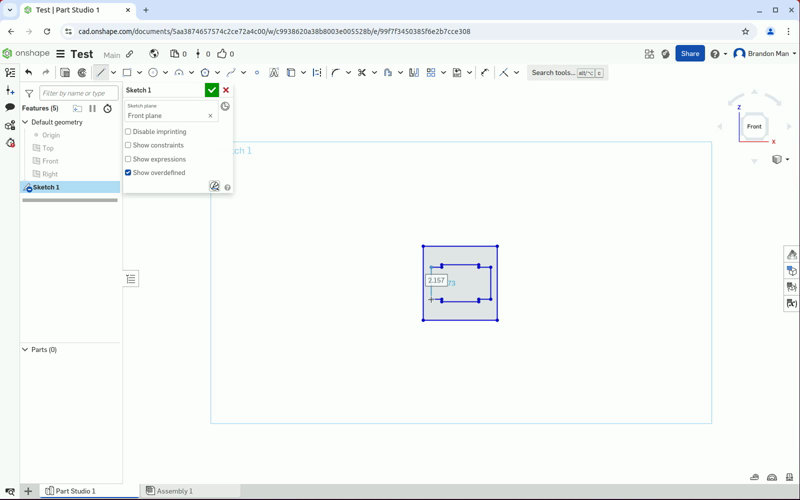
click(431, 299)
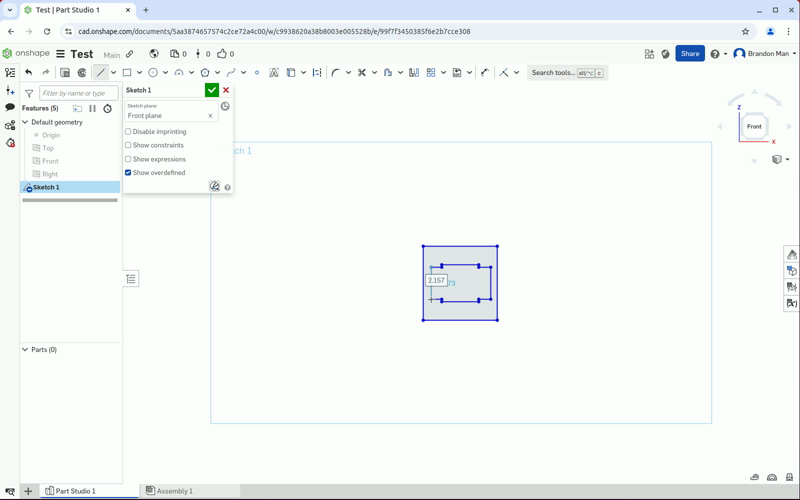
key(esc)
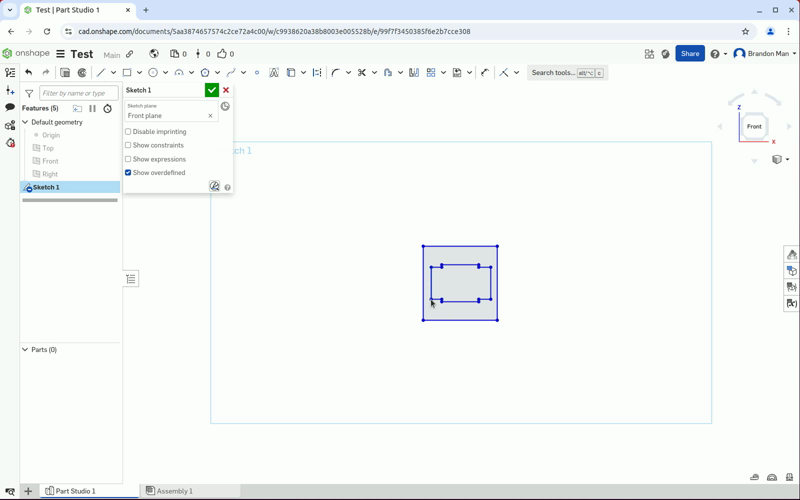
mouse_move(444, 250)
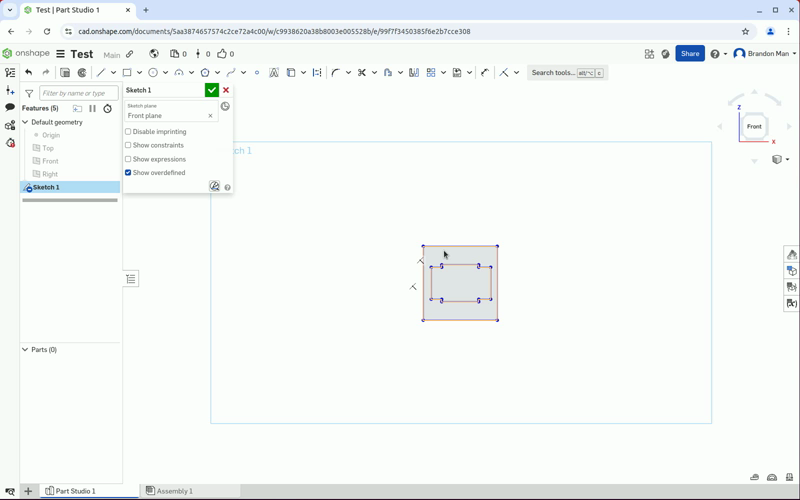
click(444, 250)
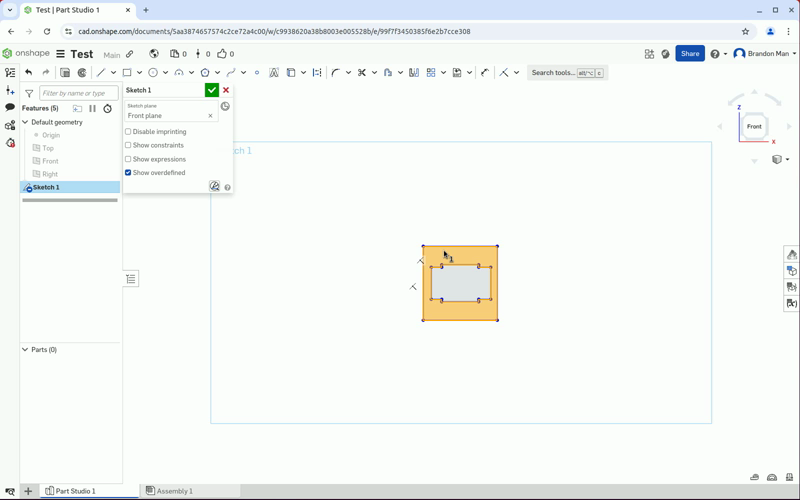
mouse_move(73, 352)
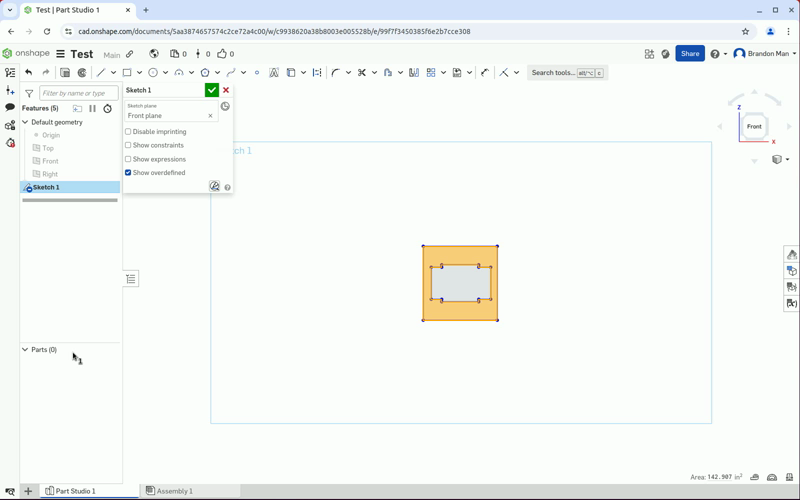
key(shift+y)
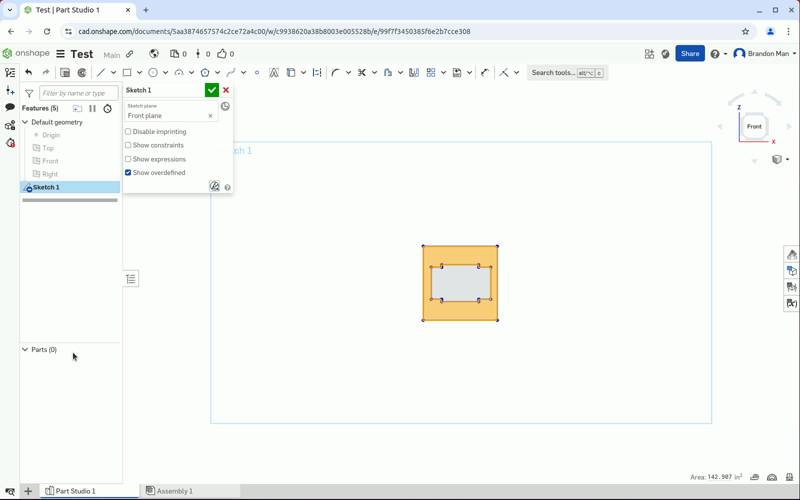
key(shift+e)
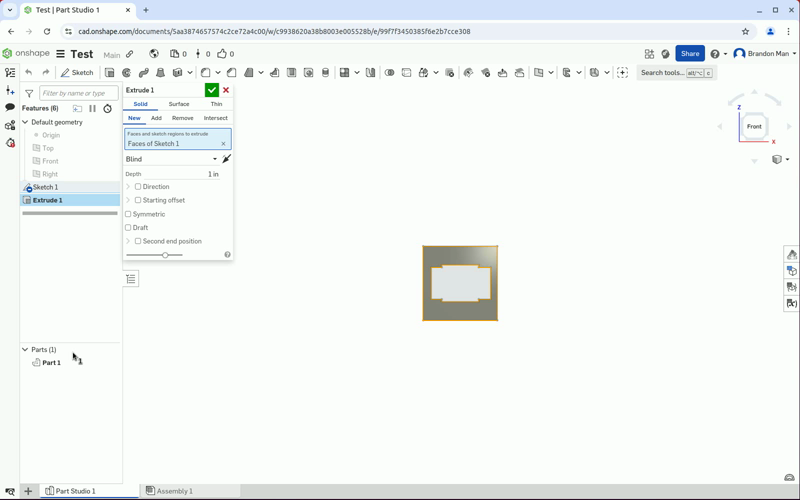
mouse_move(143, 106)
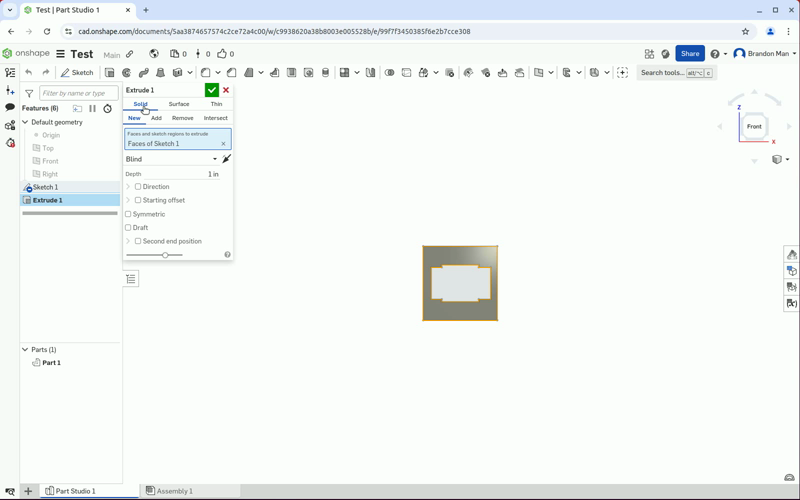
click(143, 106)
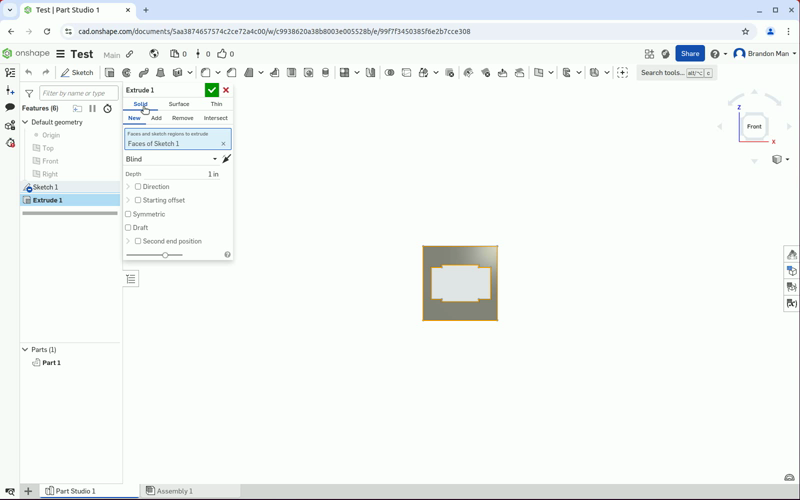
mouse_move(137, 120)
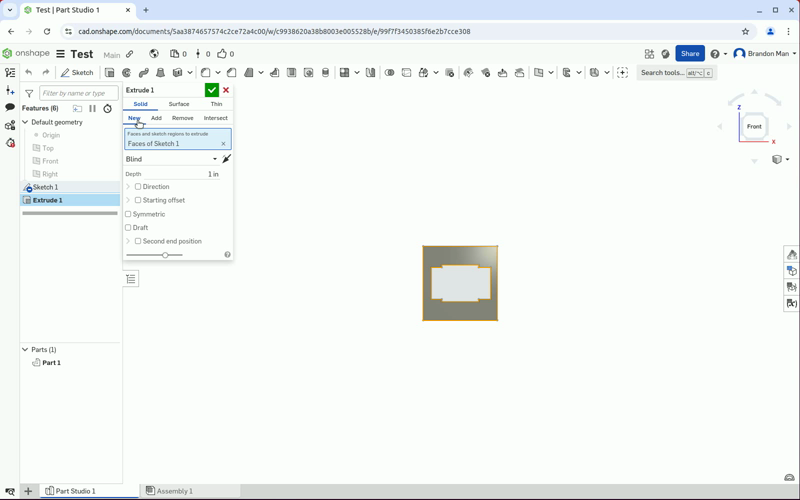
click(137, 120)
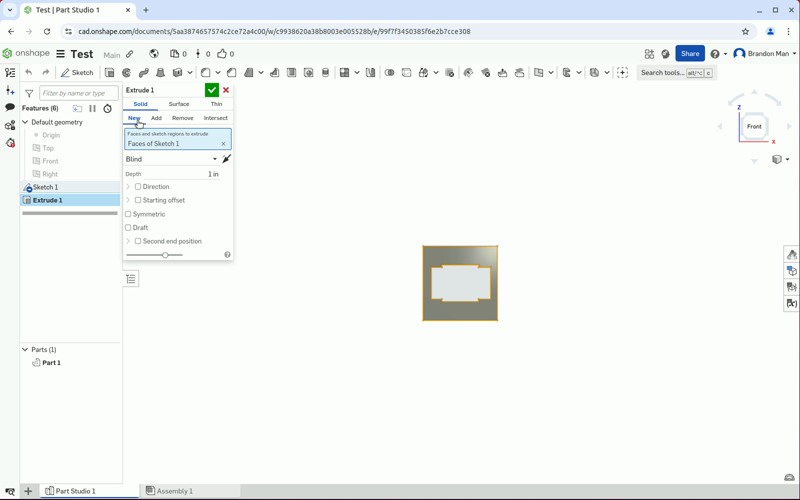
key(tab, 4)
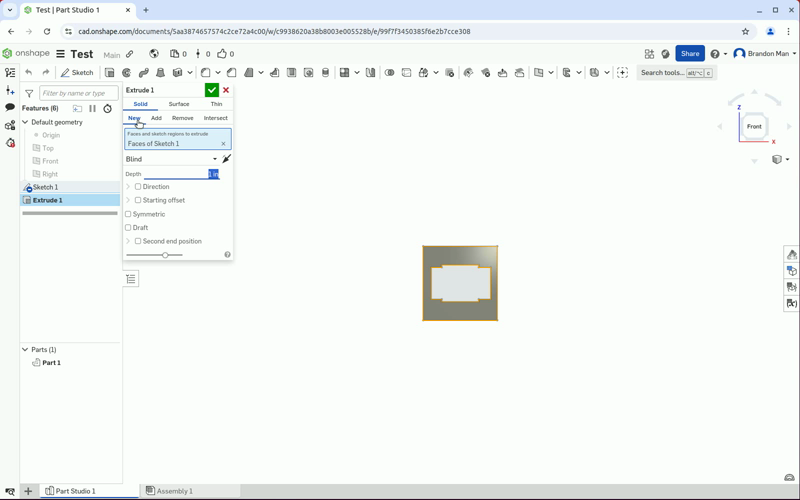
text(23.108)
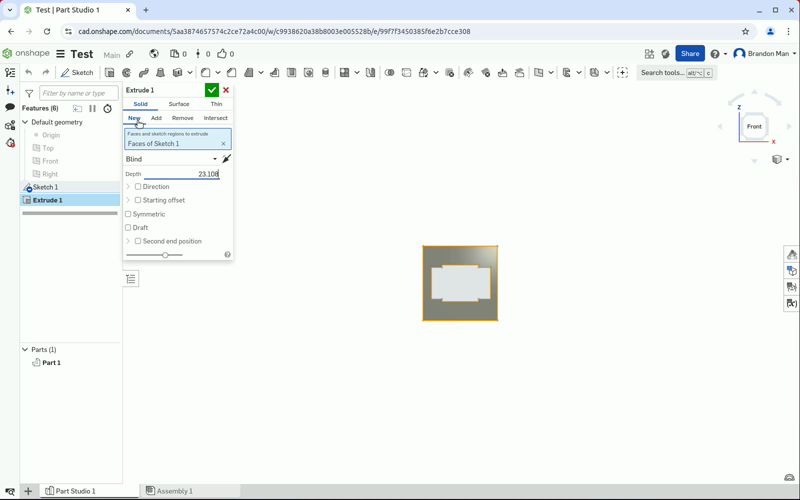
key(enter)
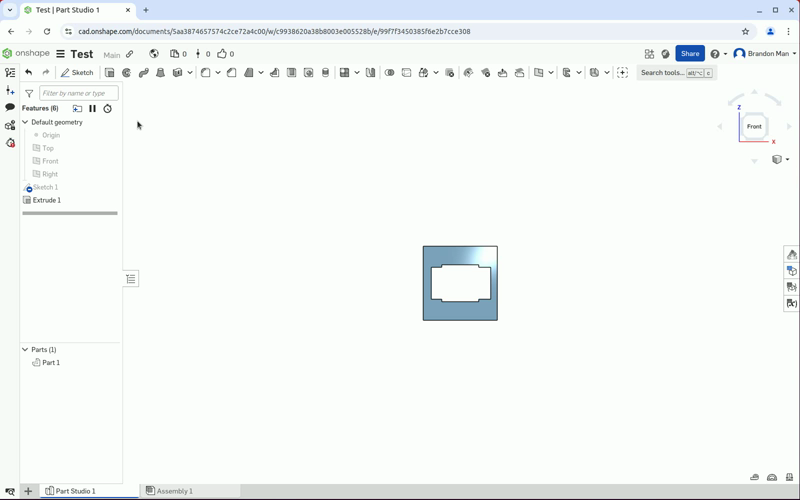
key(shift+h)
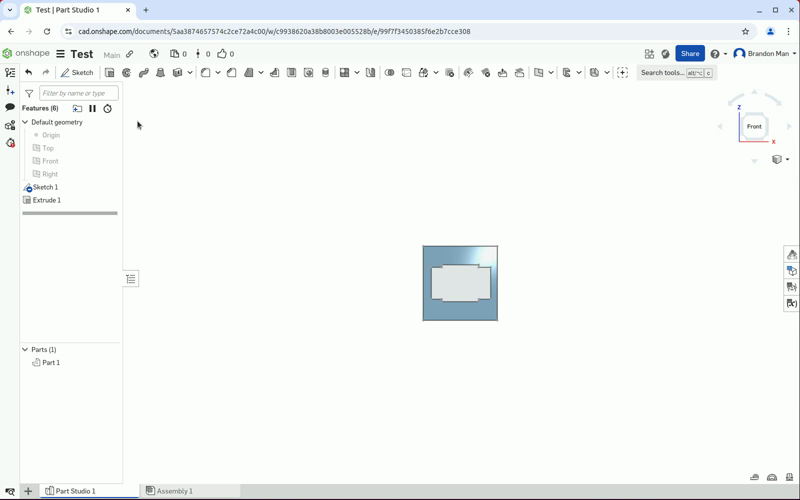
key(shift+h)
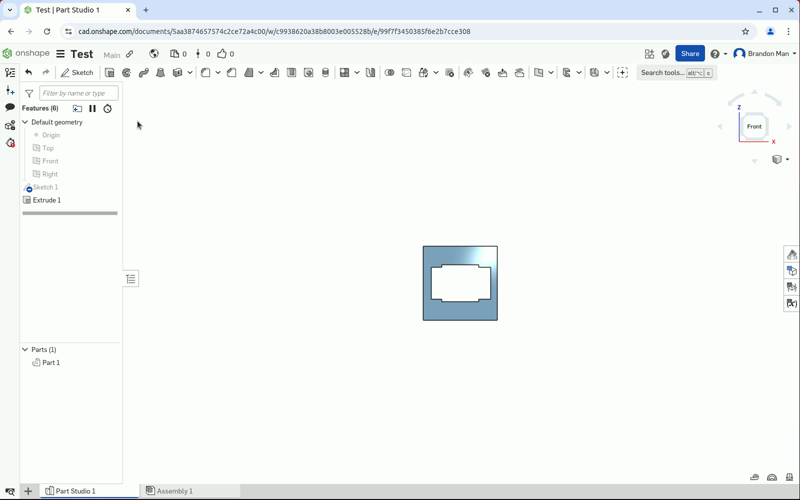
mouse_move(73, 189)
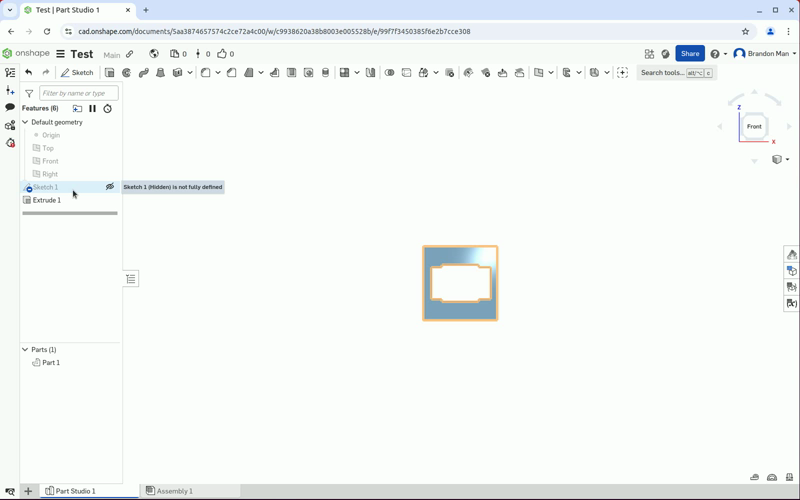
click(73, 189)
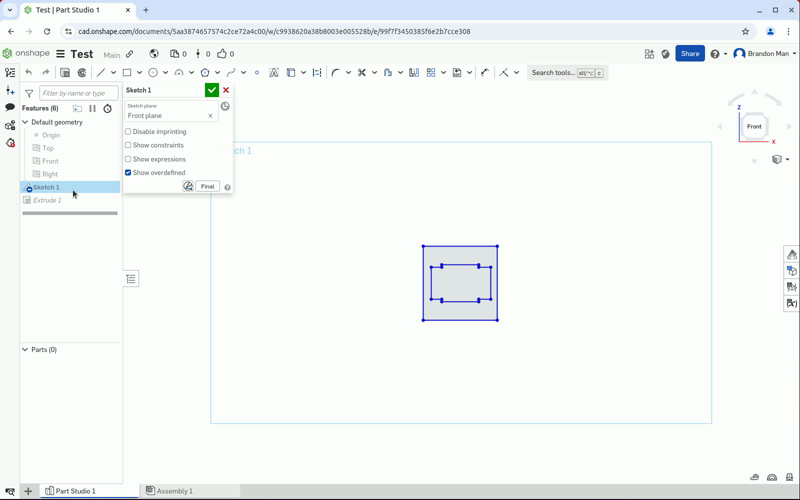
mouse_move(229, 92)
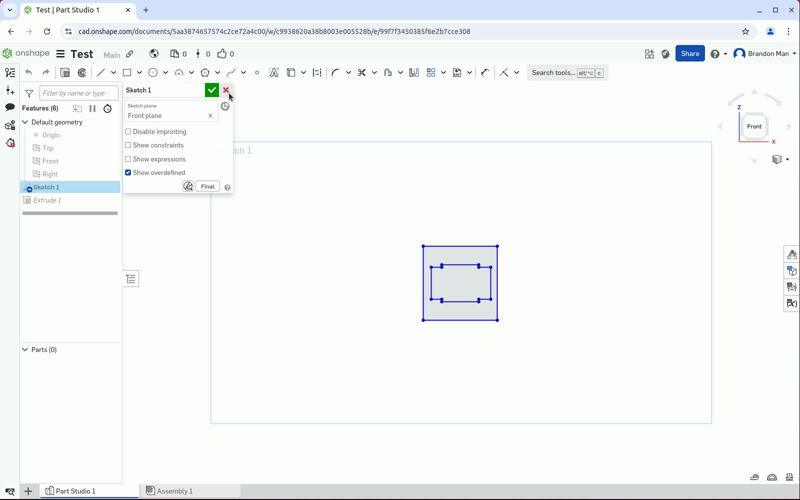
click(229, 92)
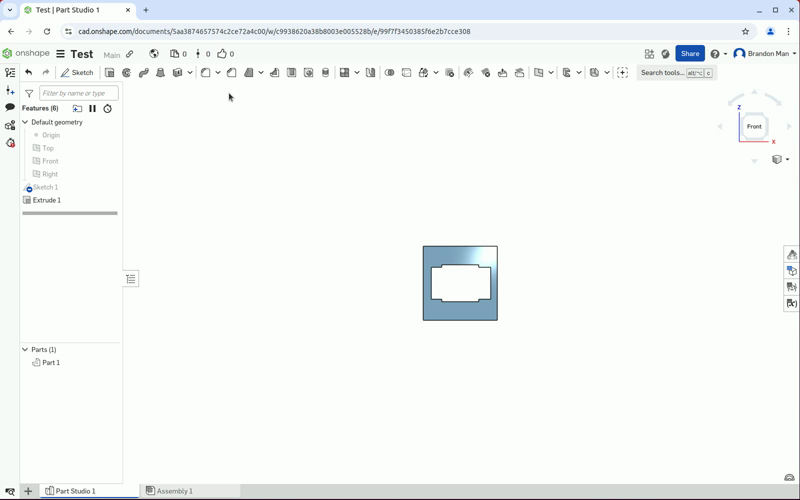
mouse_move(73, 352)
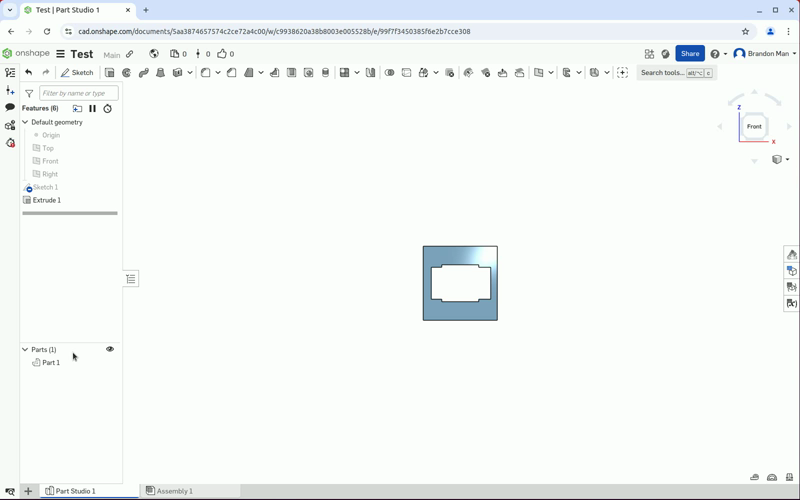
key(y)
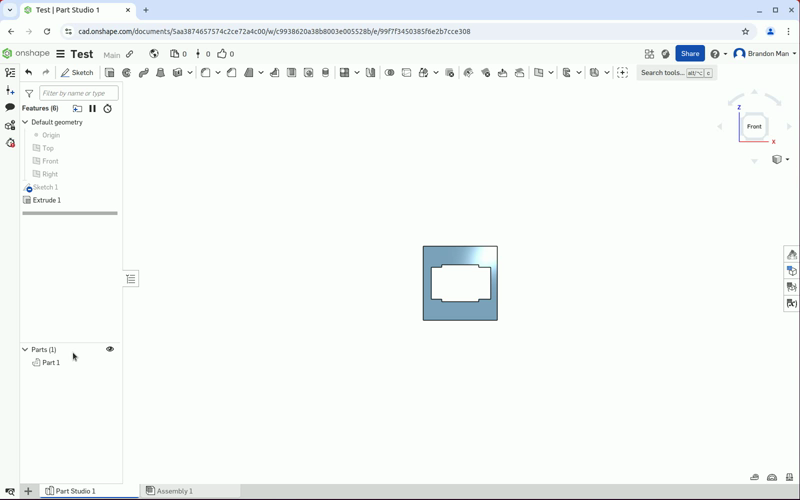
key(shift+p)
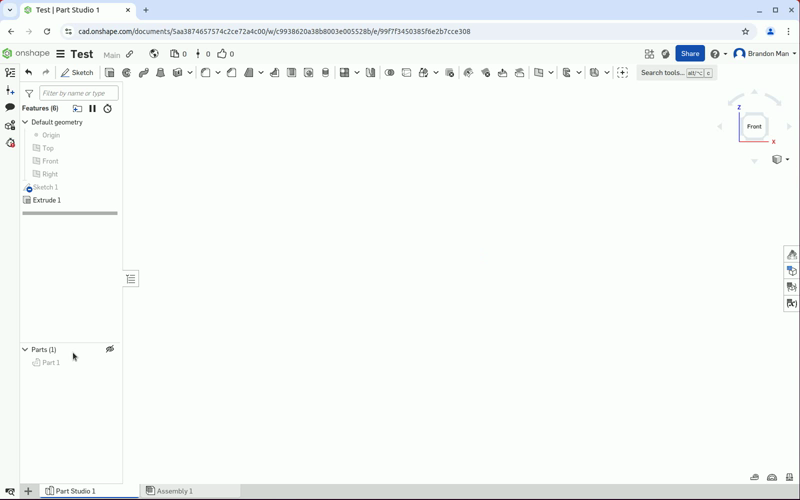
key(space)
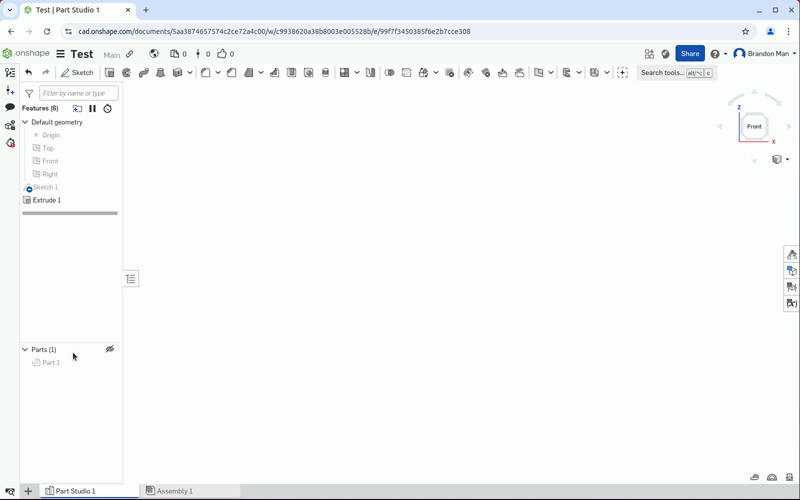
key_down(shift)
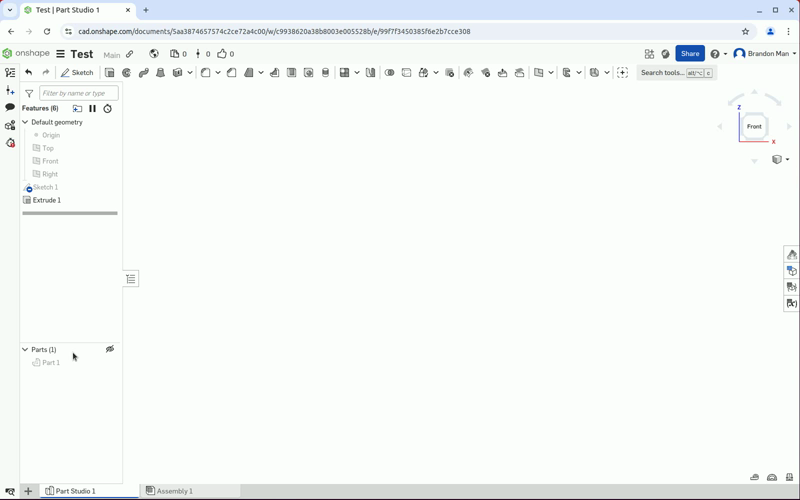
key(left)
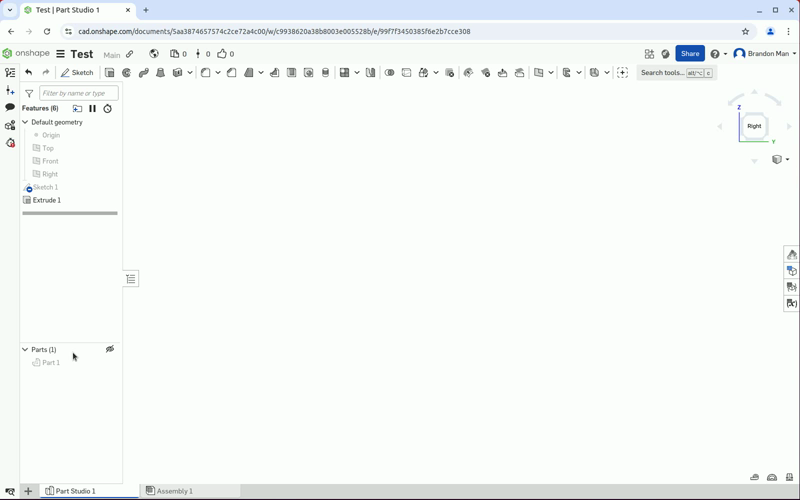
key_up(shift)
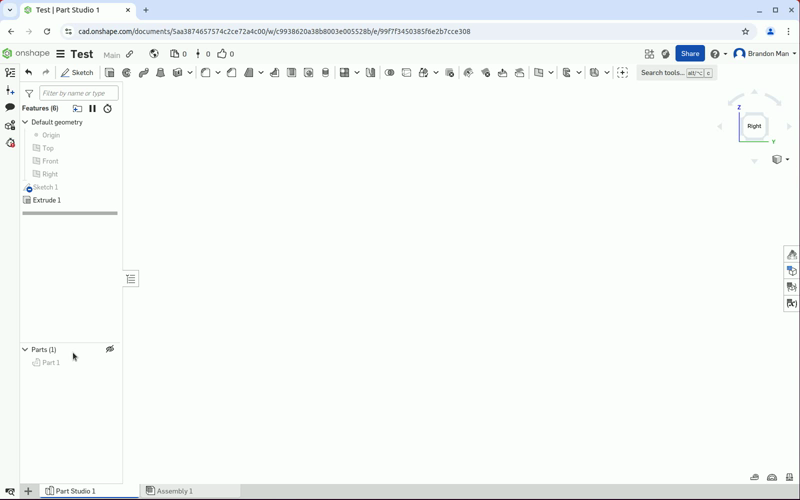
mouse_move(73, 352)
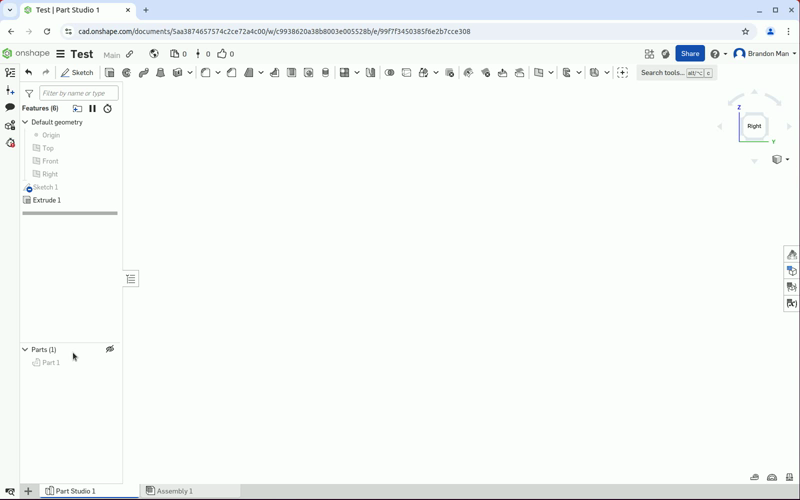
key(shift+y)
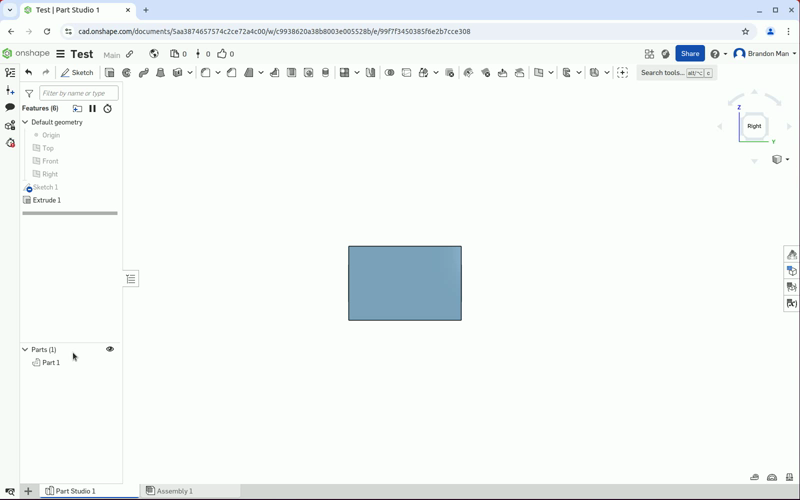
mouse_move(541, 75)
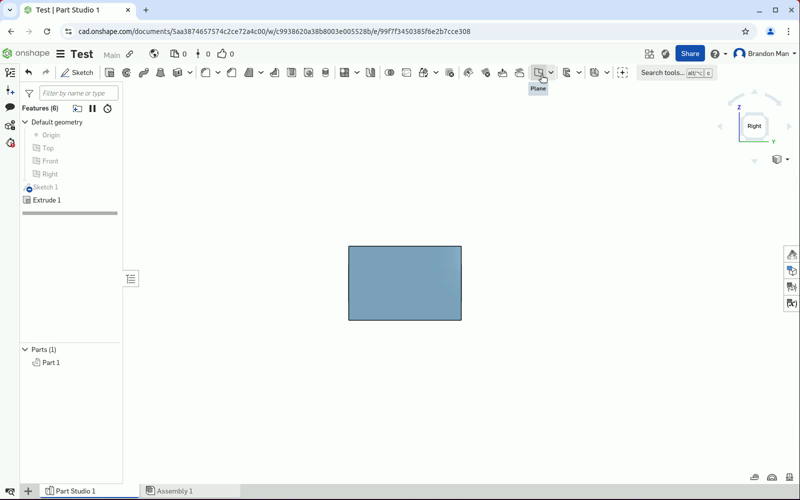
click(541, 75)
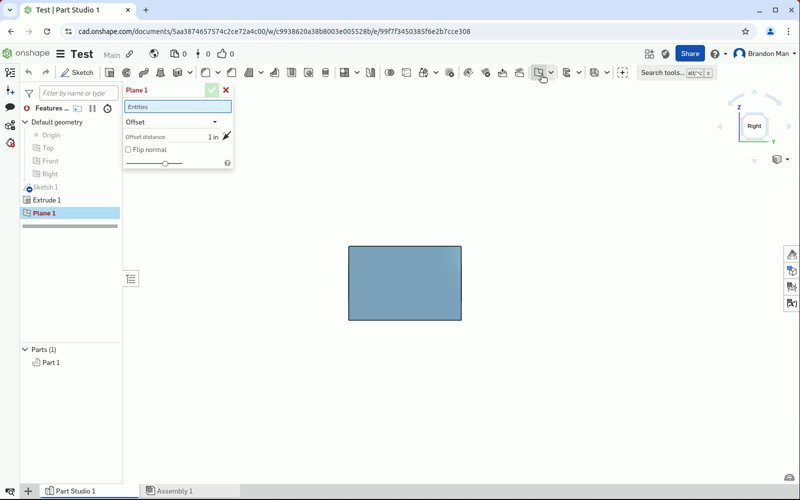
mouse_move(73, 176)
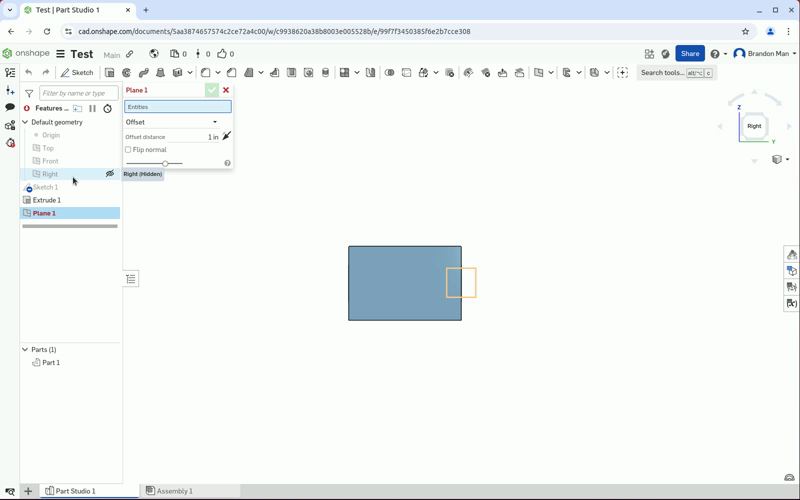
click(73, 176)
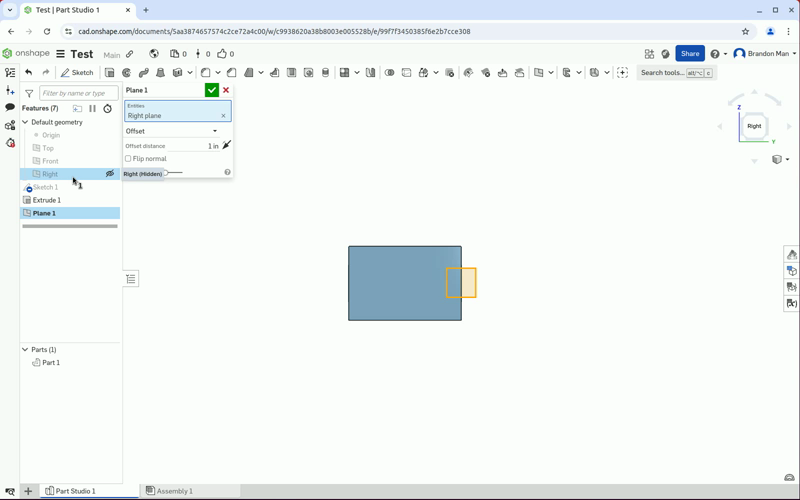
key(tab, 2)
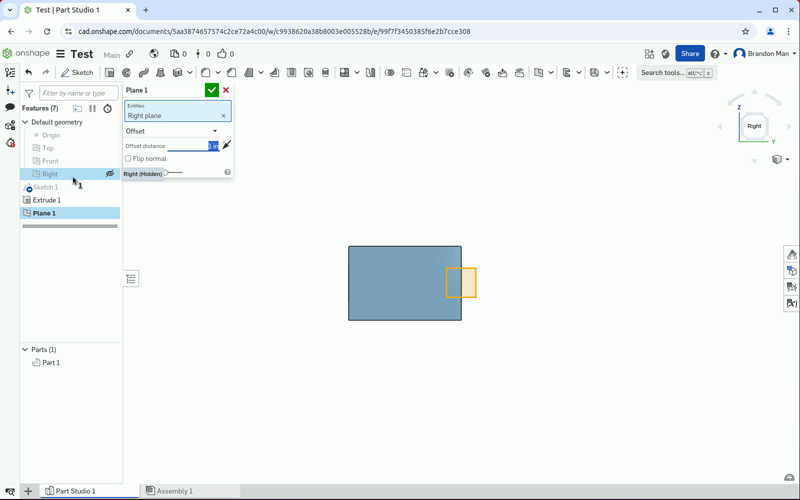
text(7.703)
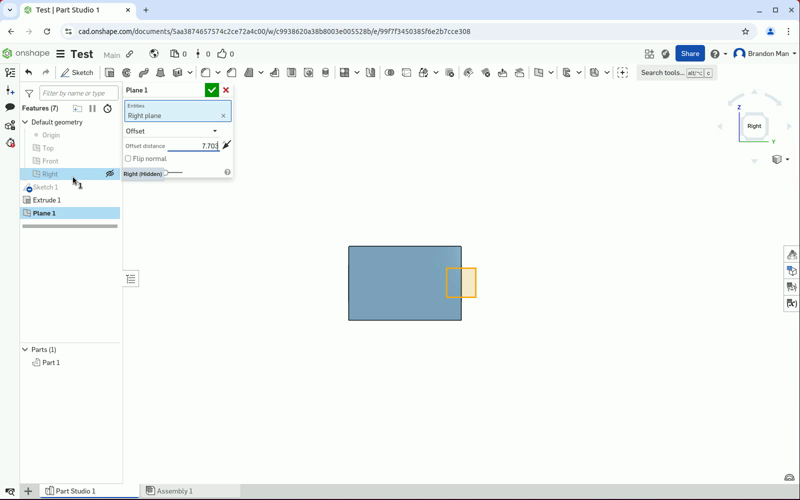
key(enter, 2)
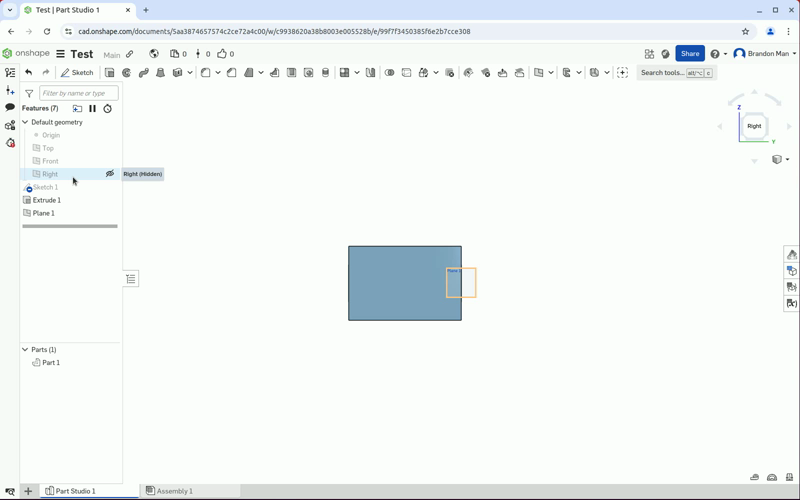
key(shift+s)
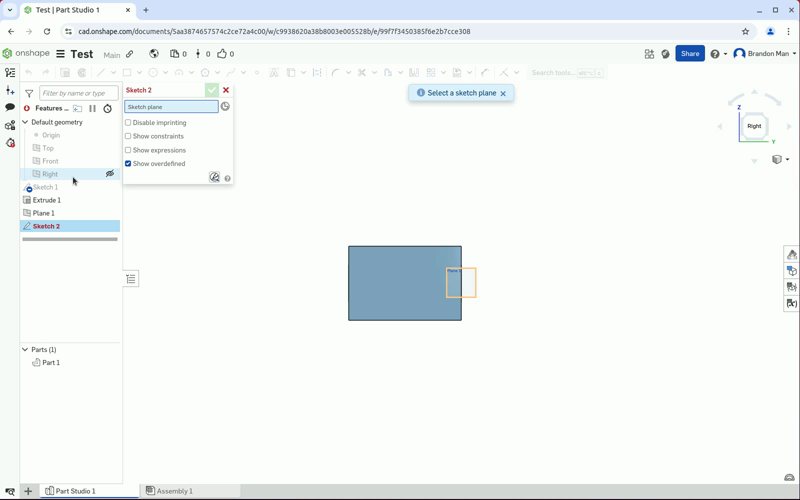
mouse_move(73, 215)
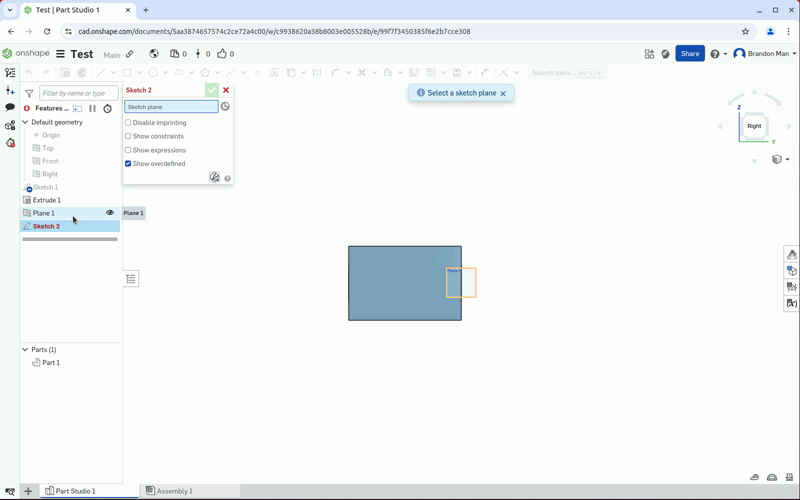
click(73, 215)
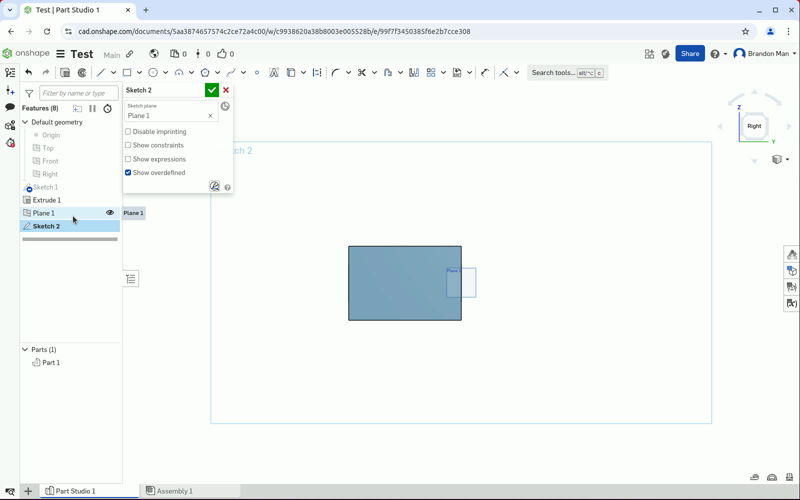
mouse_move(73, 352)
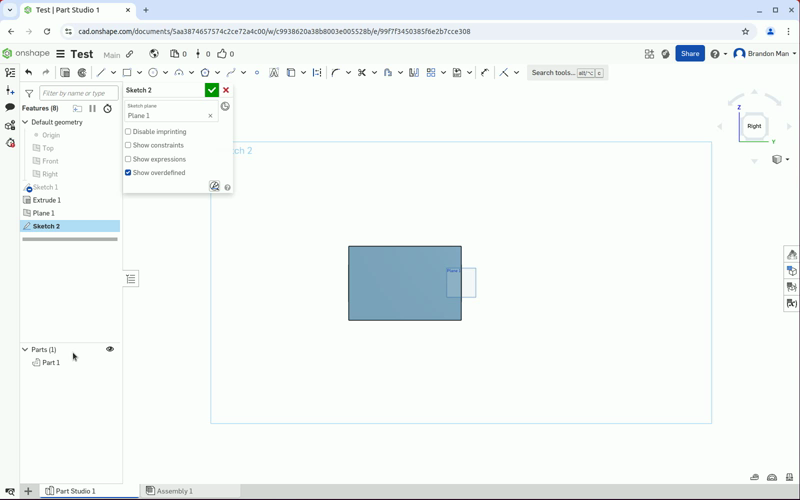
key(y)
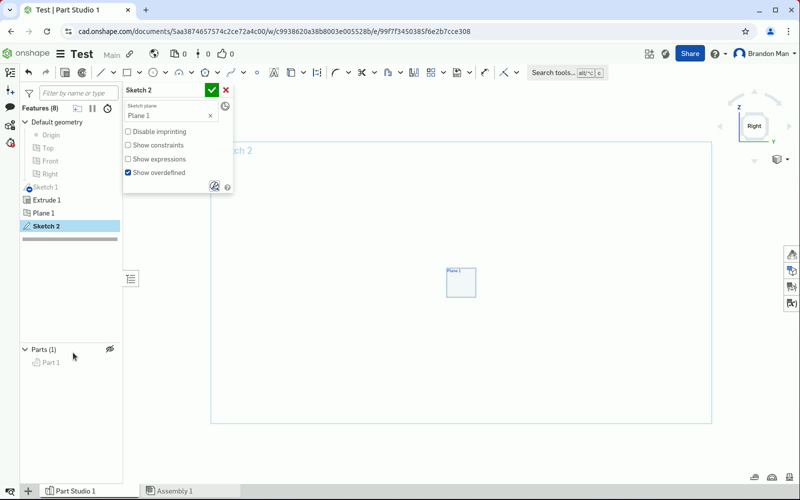
key(l)
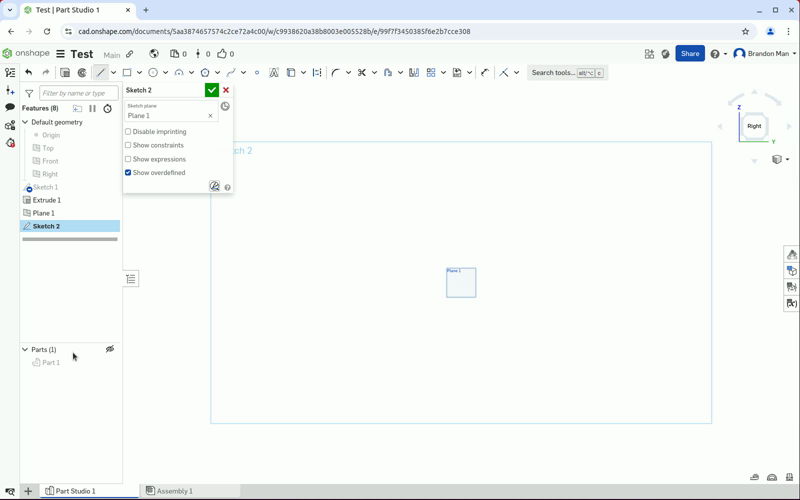
key_down(shift)
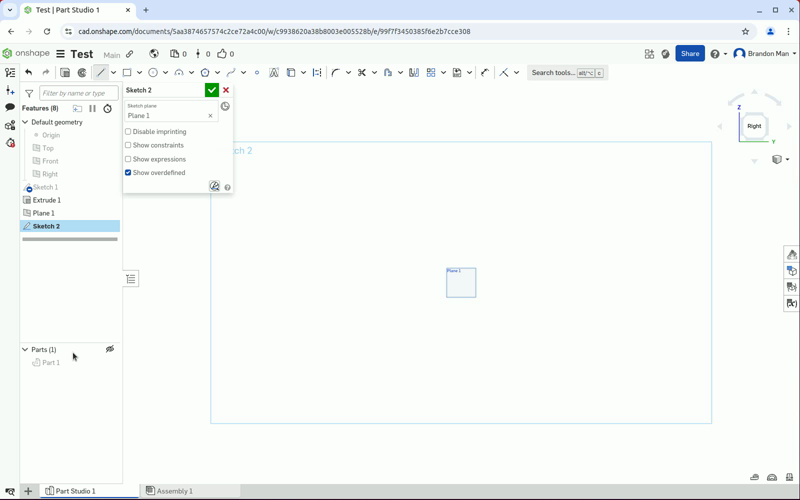
mouse_move(366, 290)
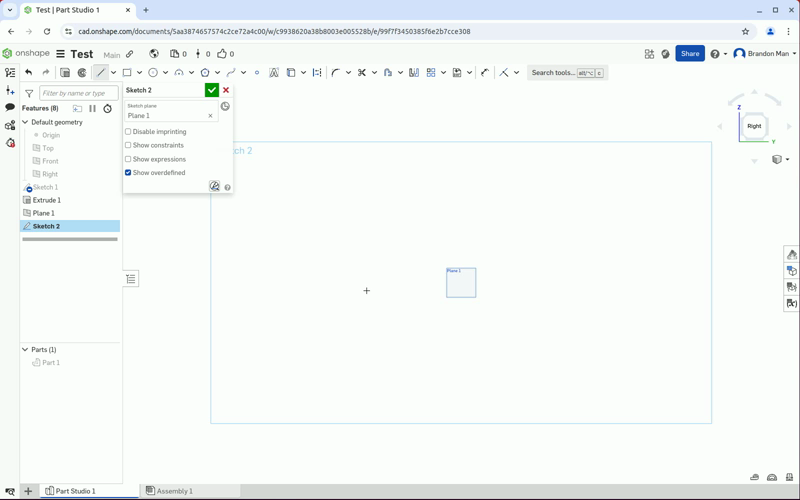
click(366, 290)
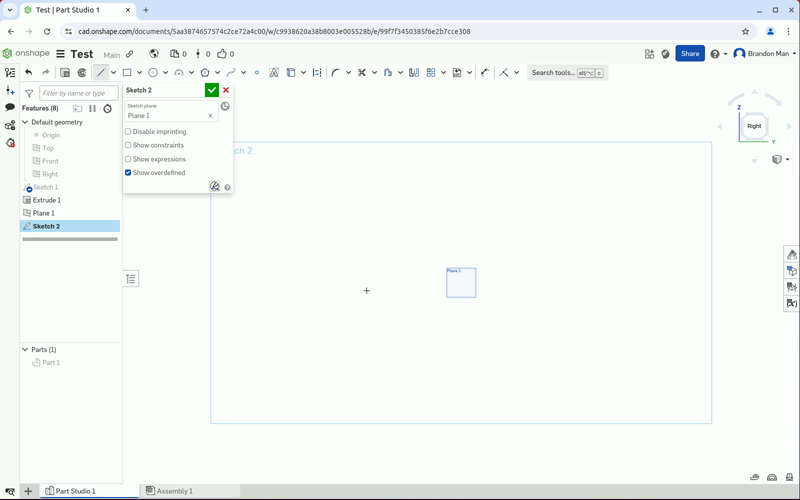
key_up(shift)
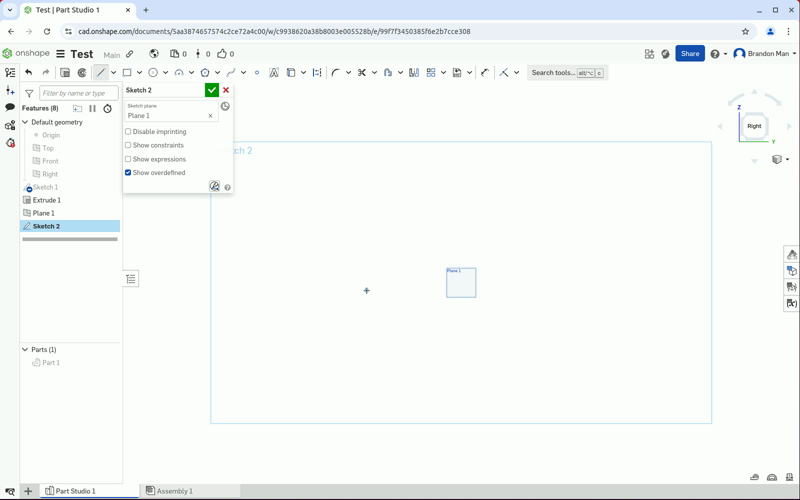
key_down(shift)
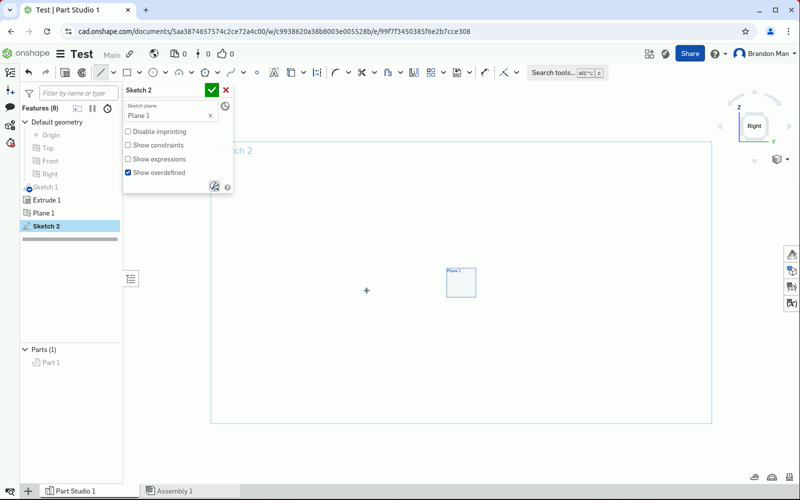
mouse_move(441, 290)
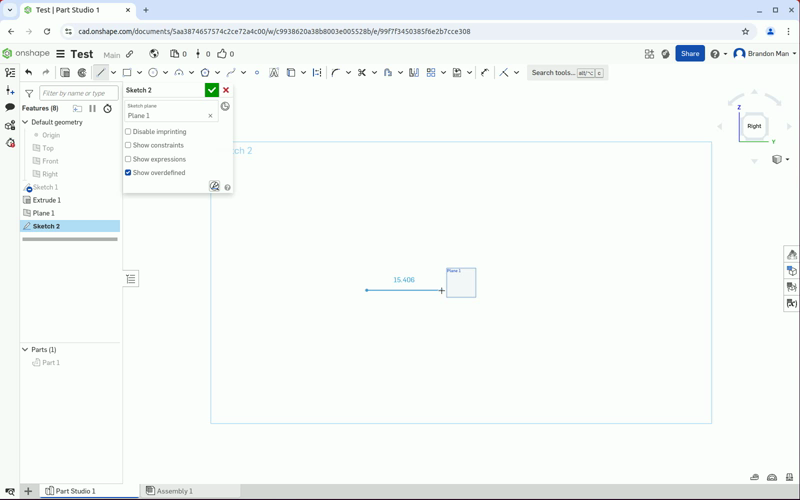
click(441, 290)
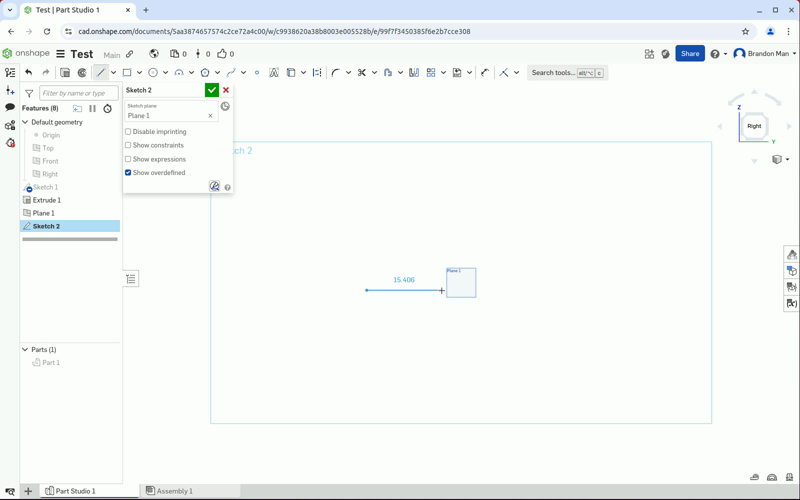
key_up(shift)
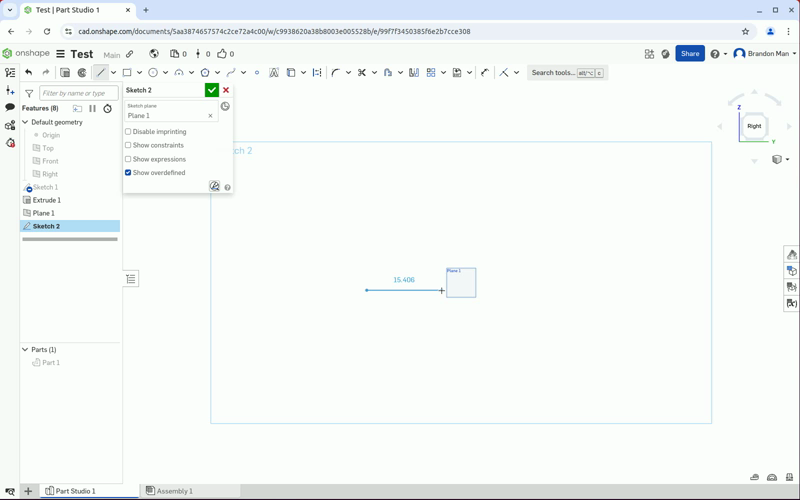
key(esc)
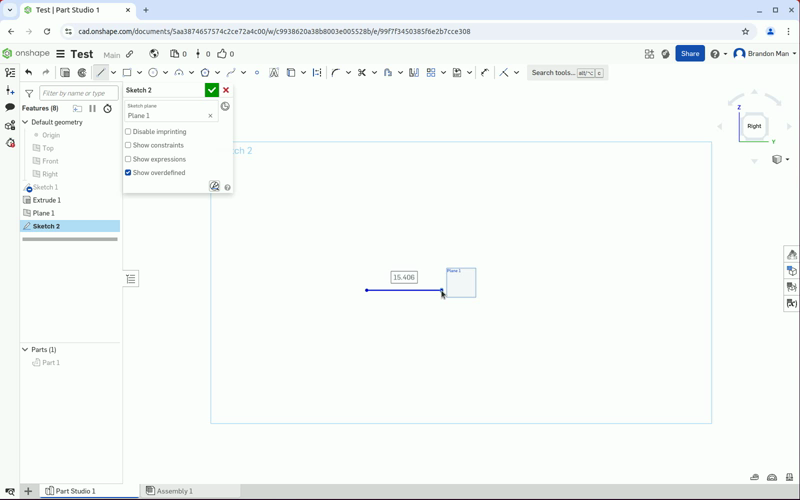
key(a)
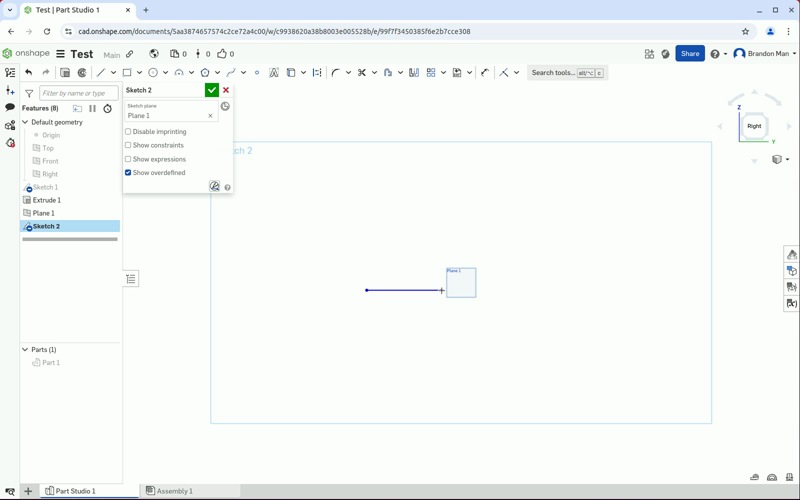
mouse_move(441, 290)
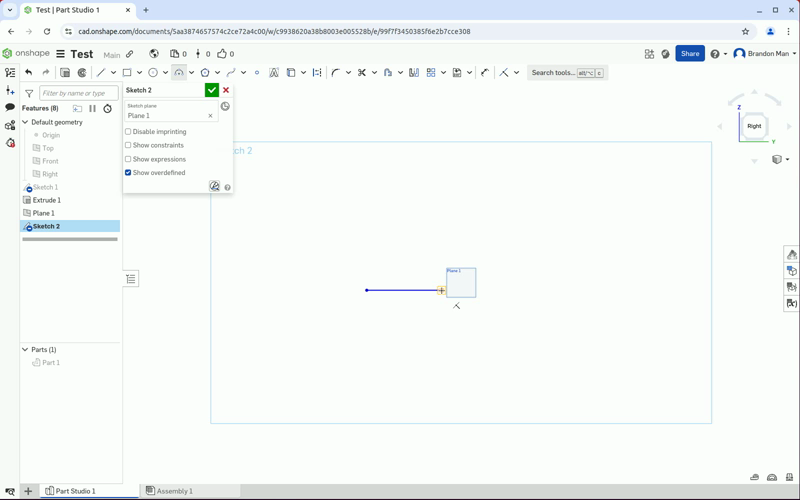
click(441, 290)
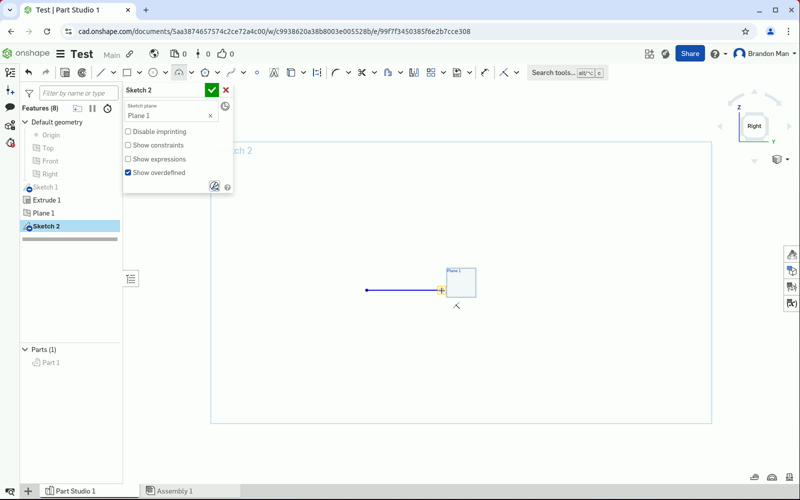
key_down(shift)
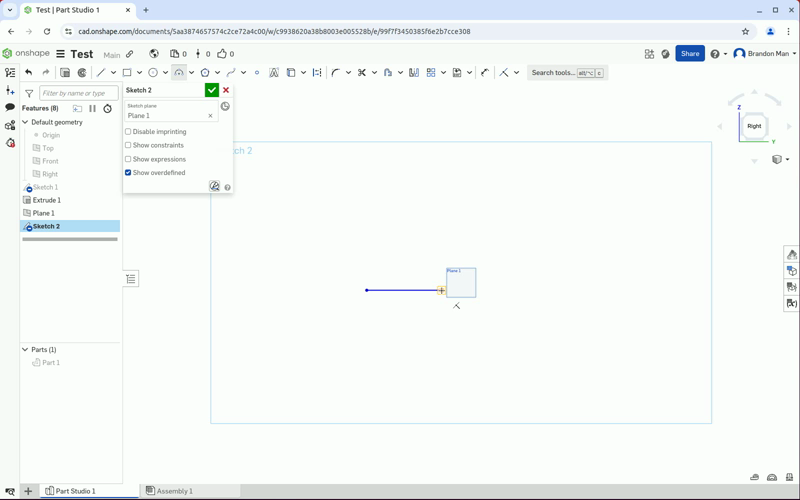
mouse_move(441, 275)
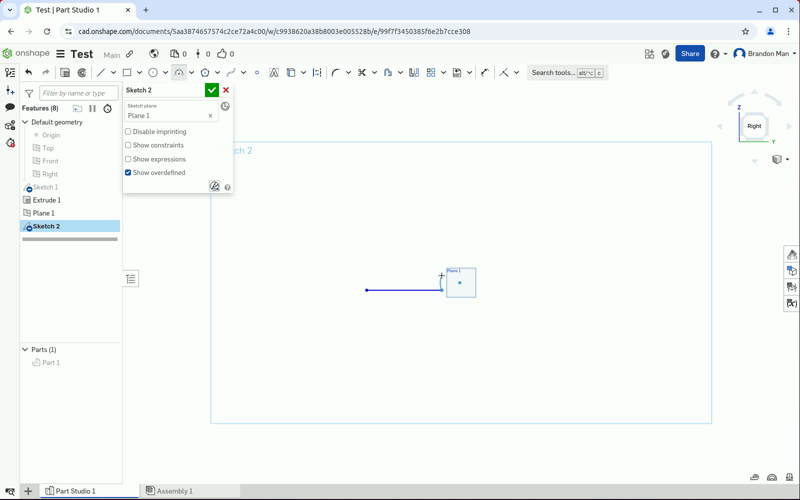
click(441, 275)
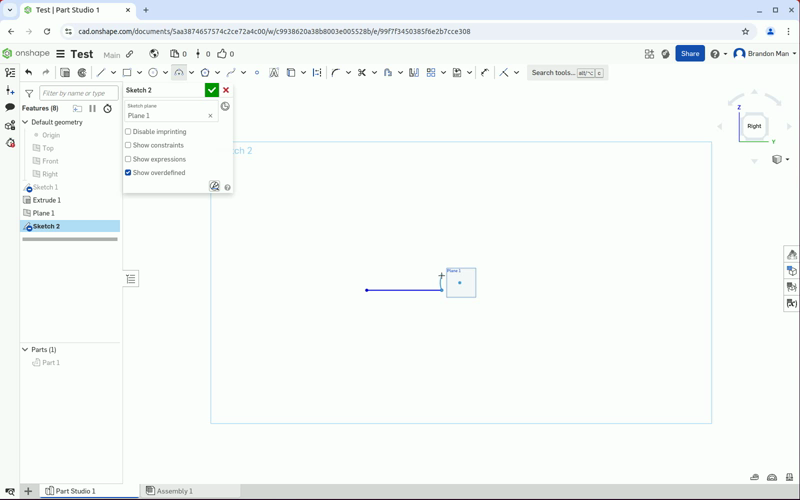
mouse_move(449, 282)
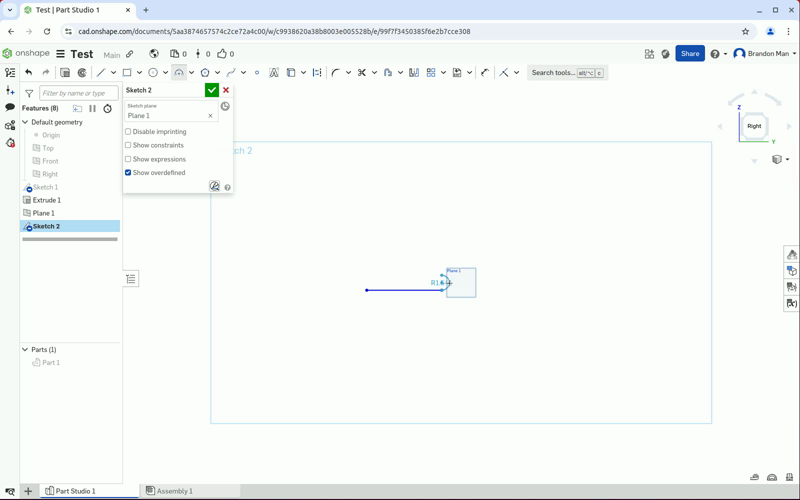
click(449, 282)
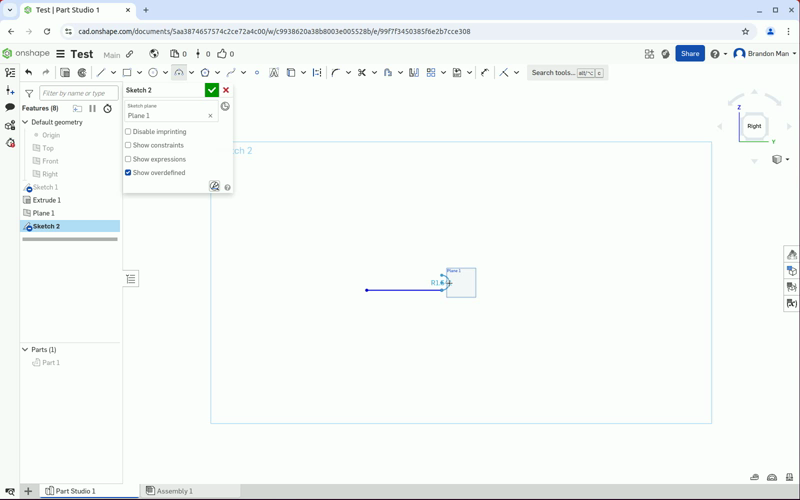
key_up(shift)
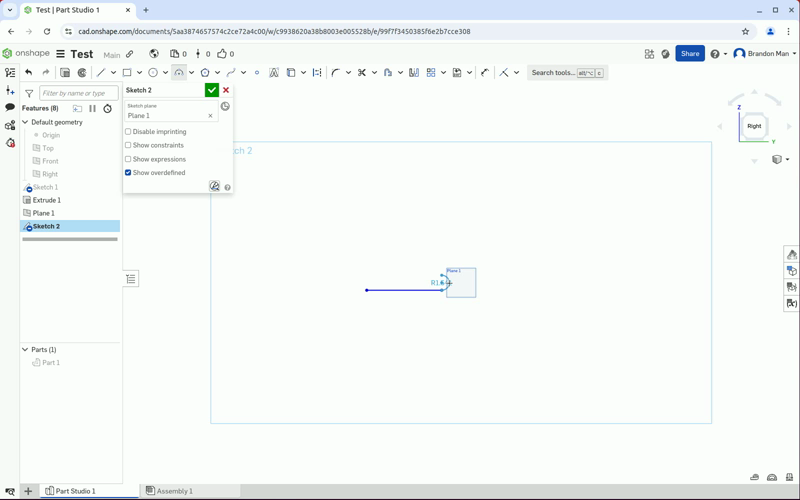
key(esc)
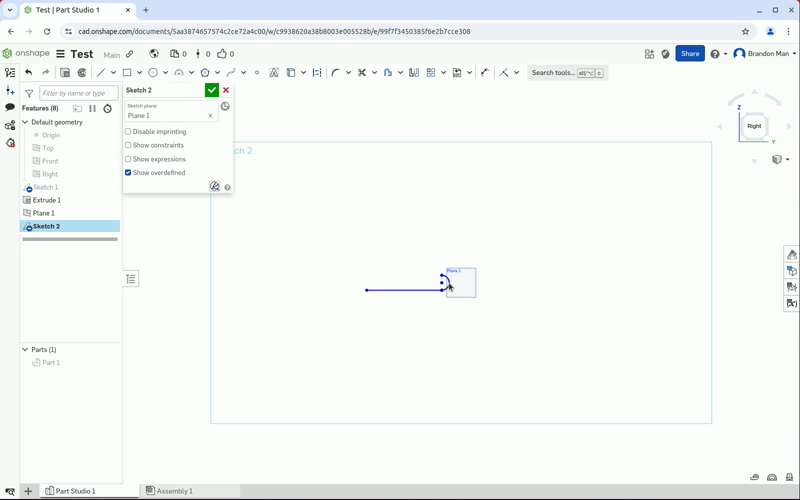
key(l)
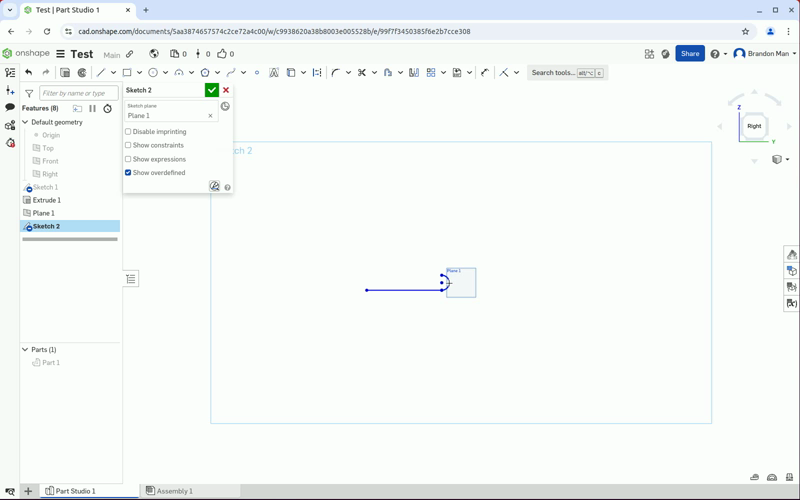
mouse_move(441, 275)
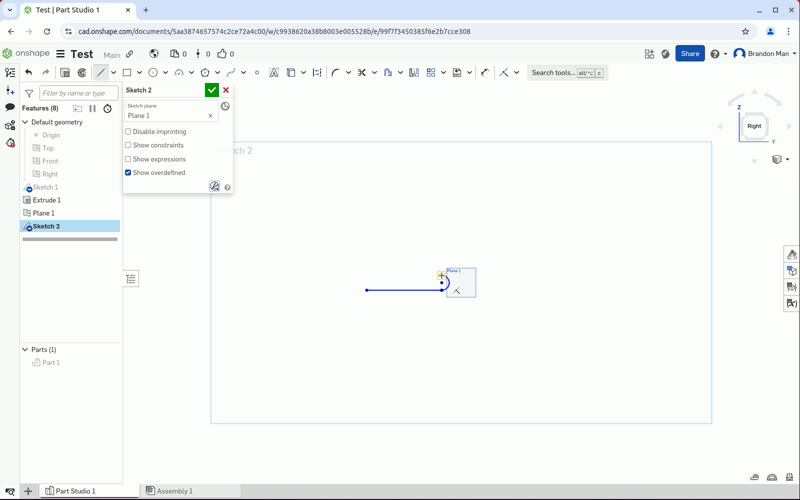
click(441, 275)
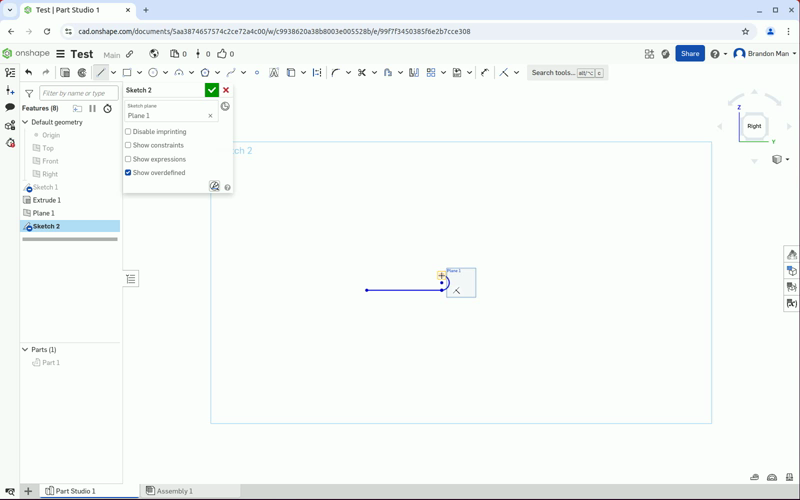
key_down(shift)
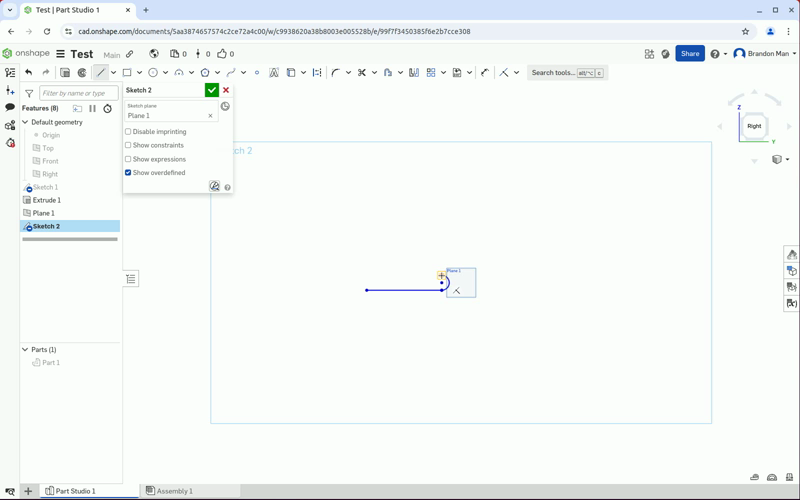
mouse_move(366, 275)
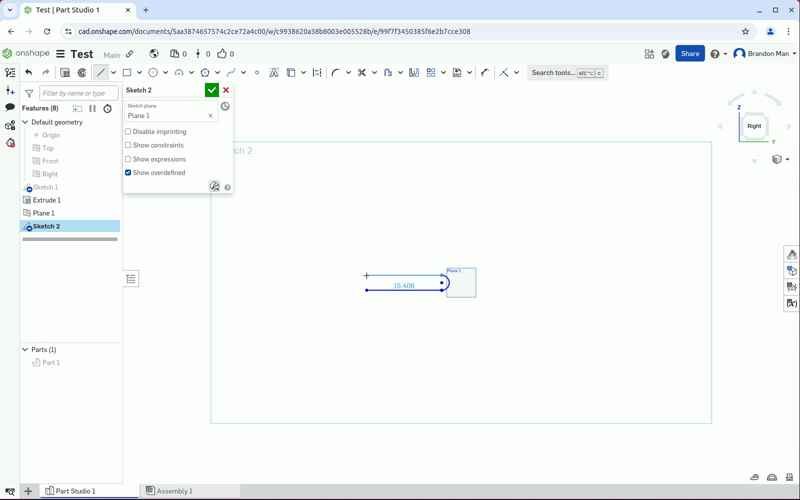
click(366, 275)
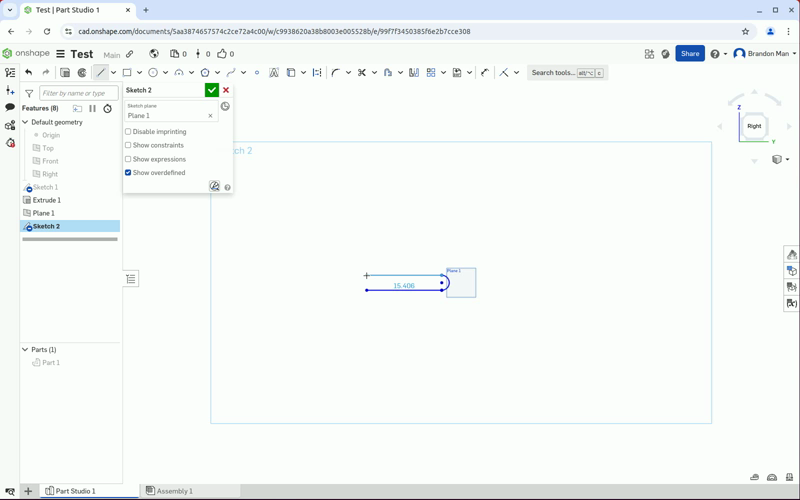
key_up(shift)
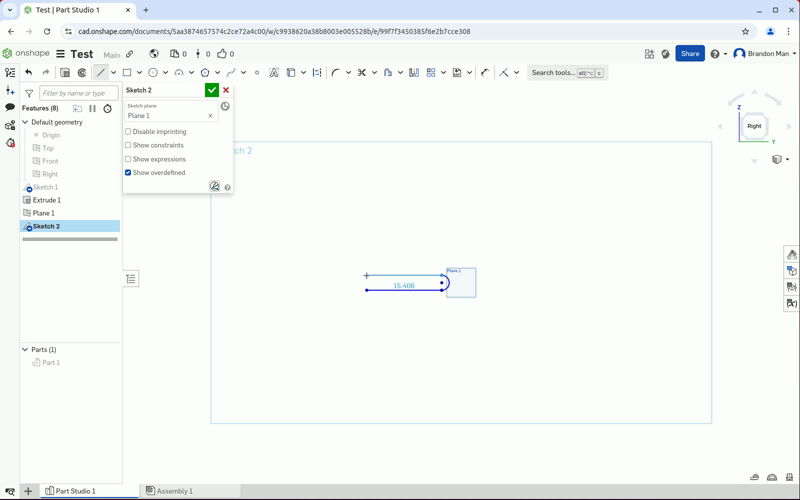
key(esc)
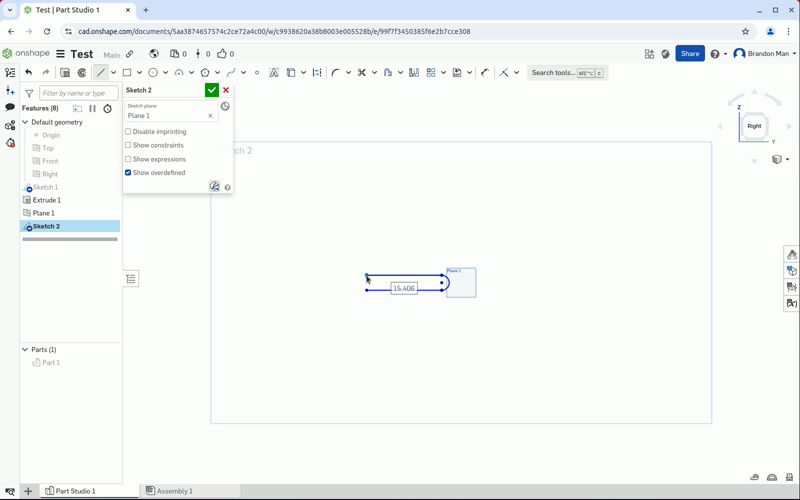
key(a)
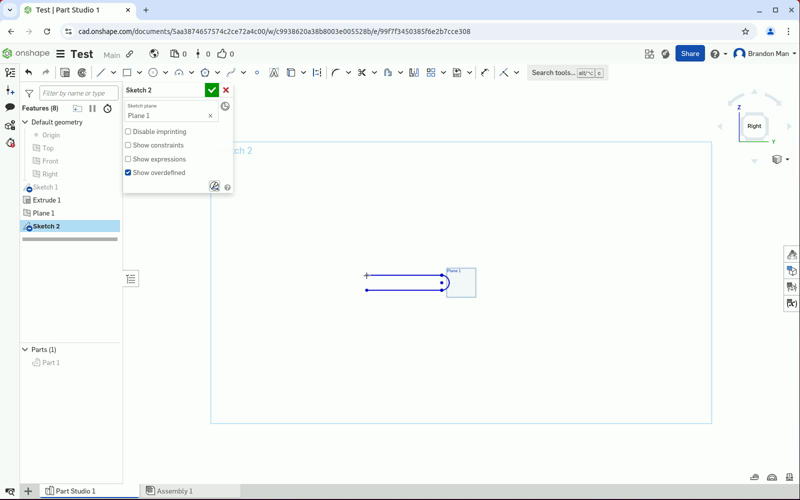
mouse_move(366, 275)
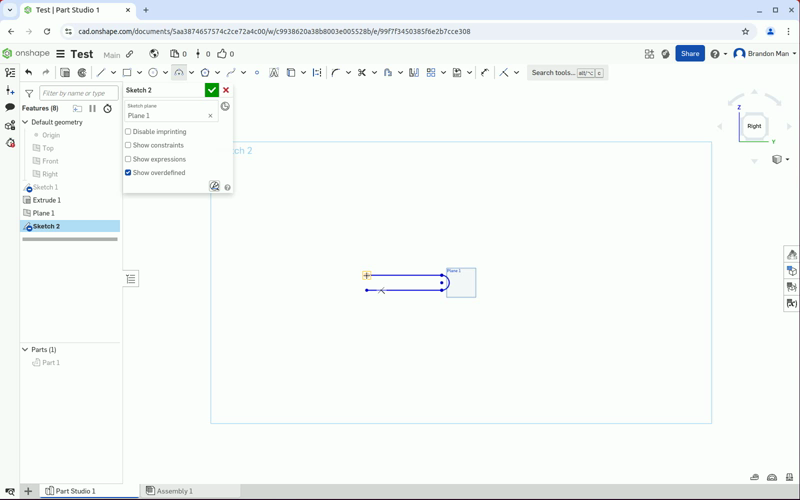
click(366, 275)
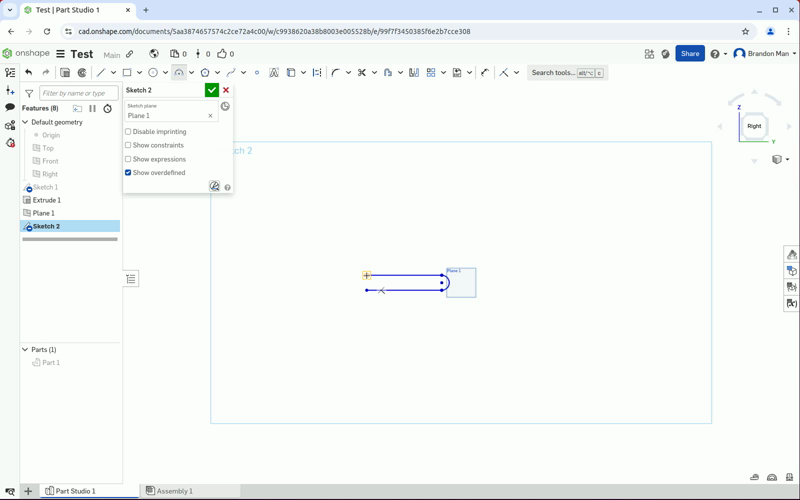
mouse_move(366, 290)
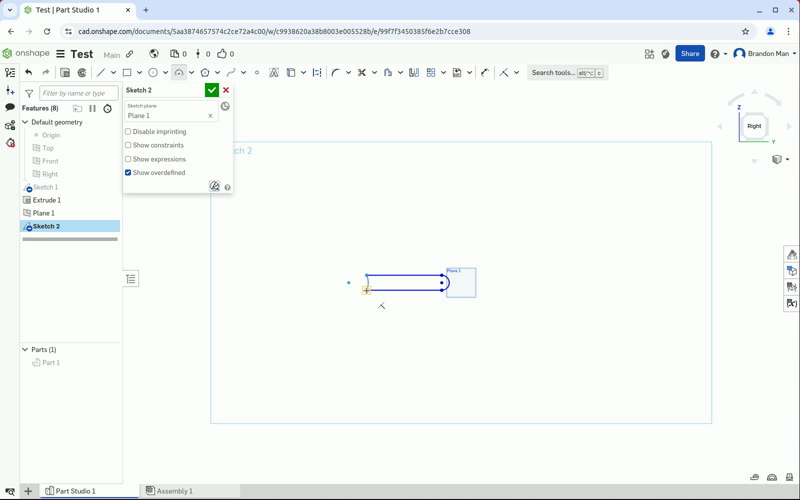
click(366, 290)
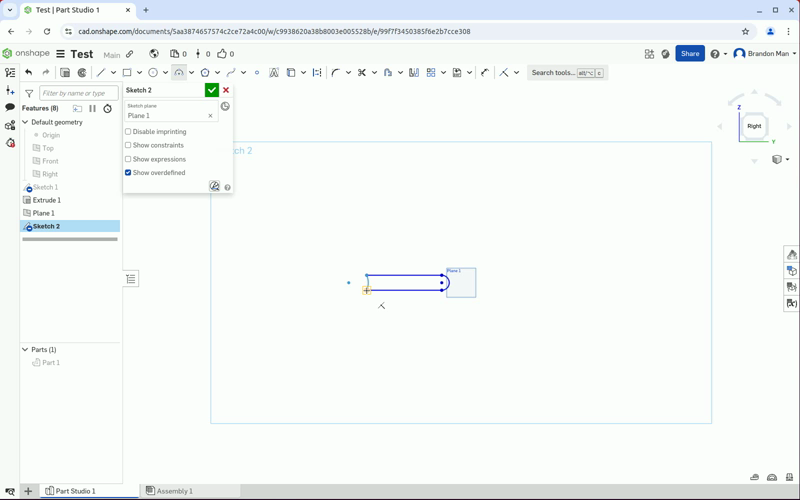
key_down(shift)
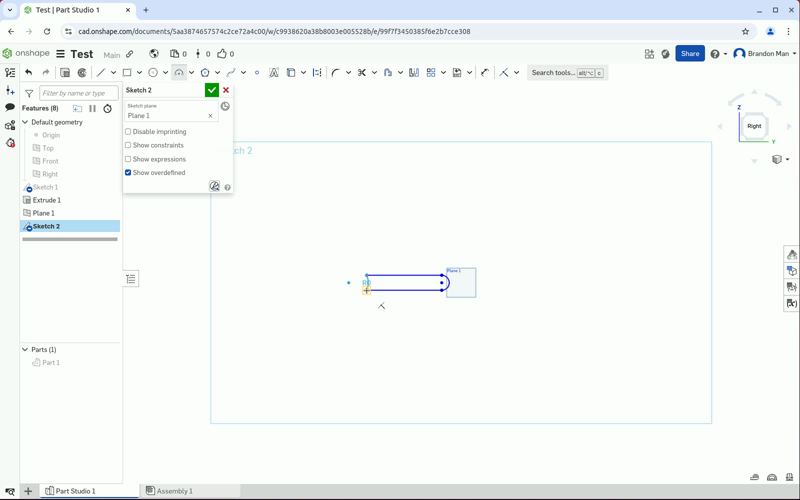
mouse_move(359, 282)
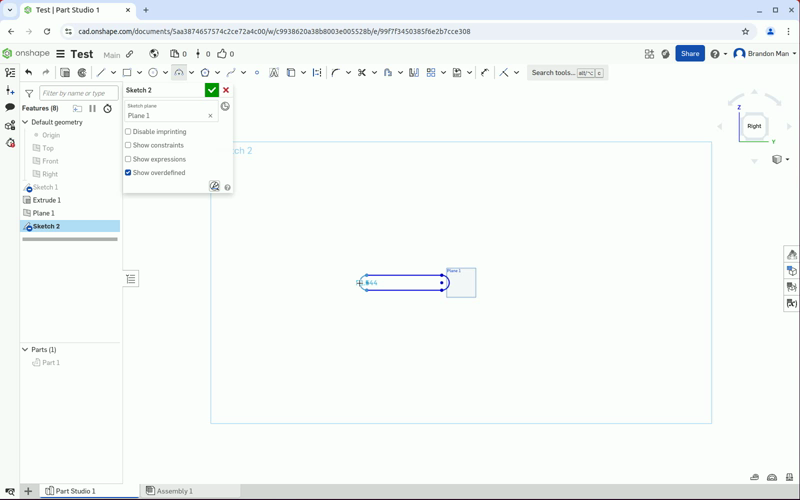
click(359, 282)
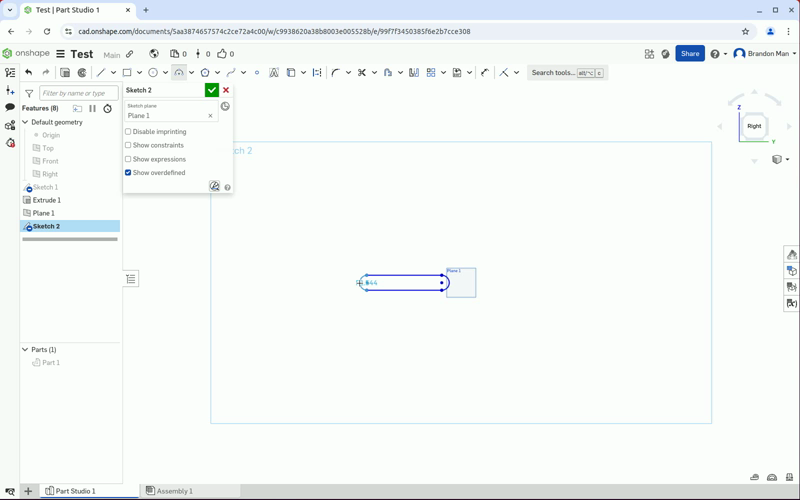
key_up(shift)
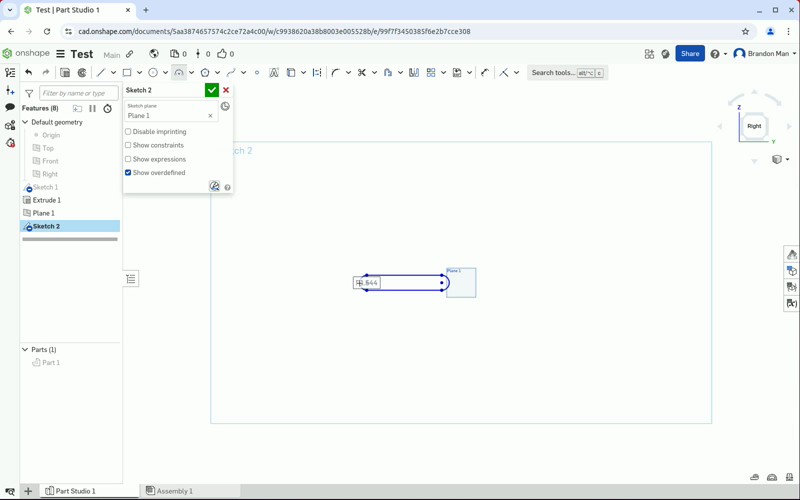
key(esc)
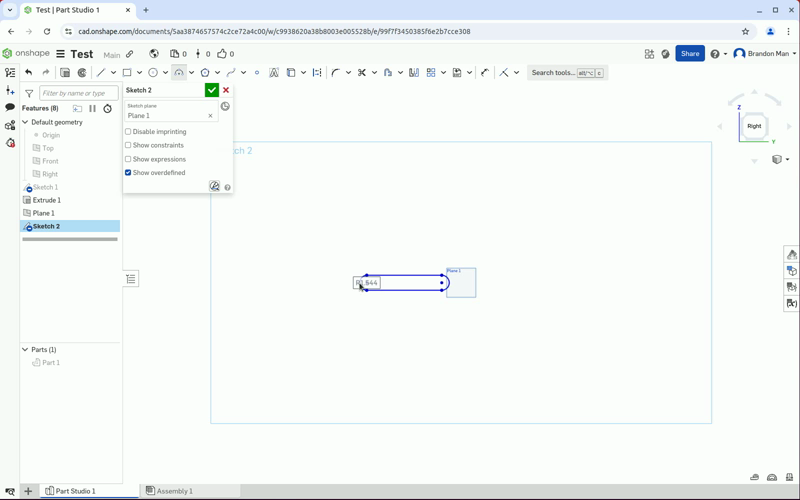
mouse_move(383, 282)
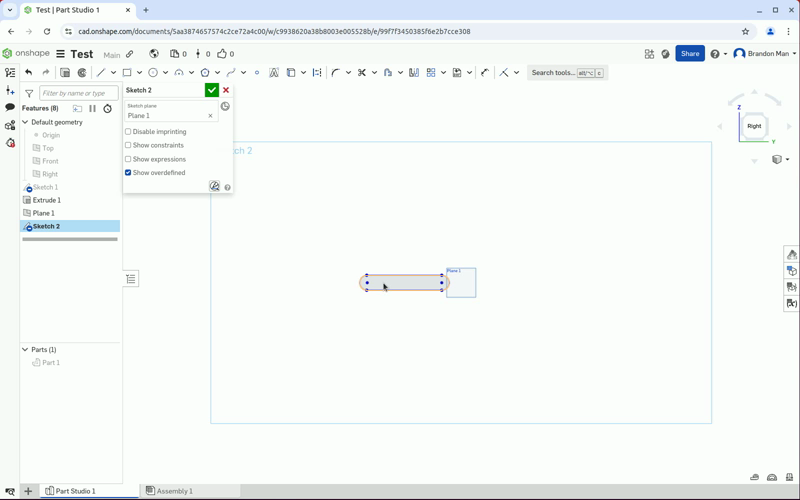
scroll(6)
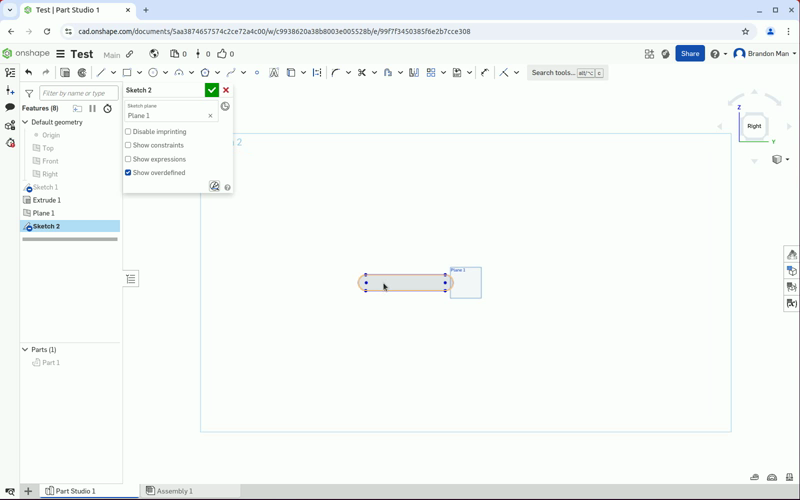
scroll(6)
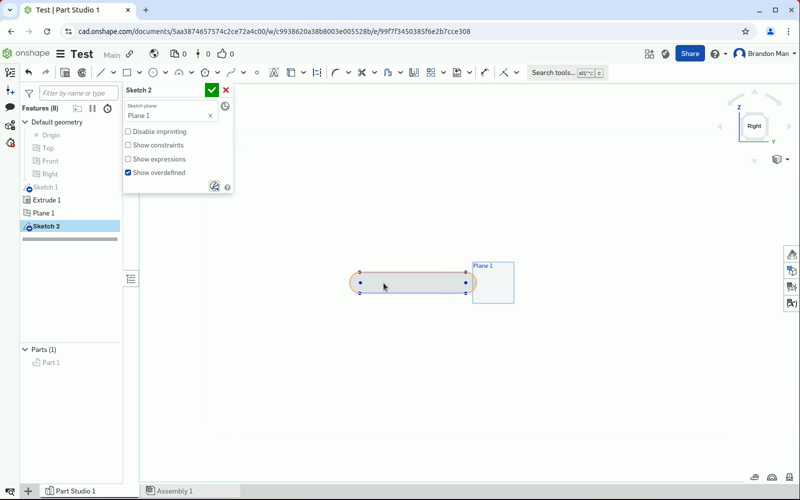
scroll(6)
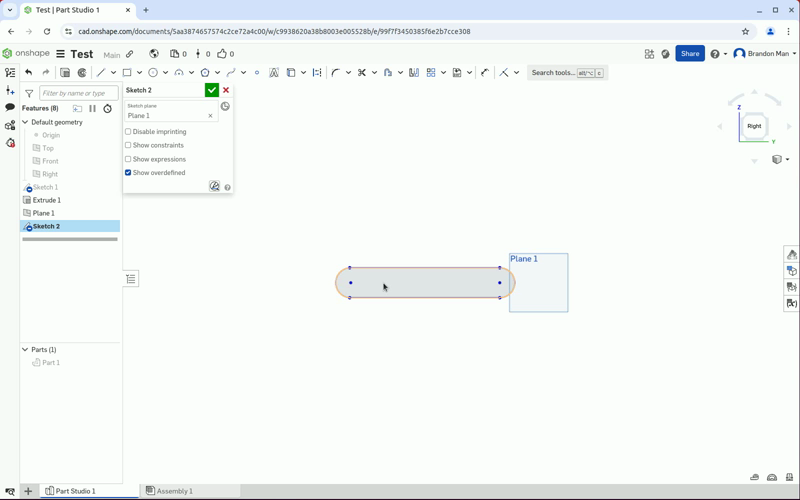
scroll(6)
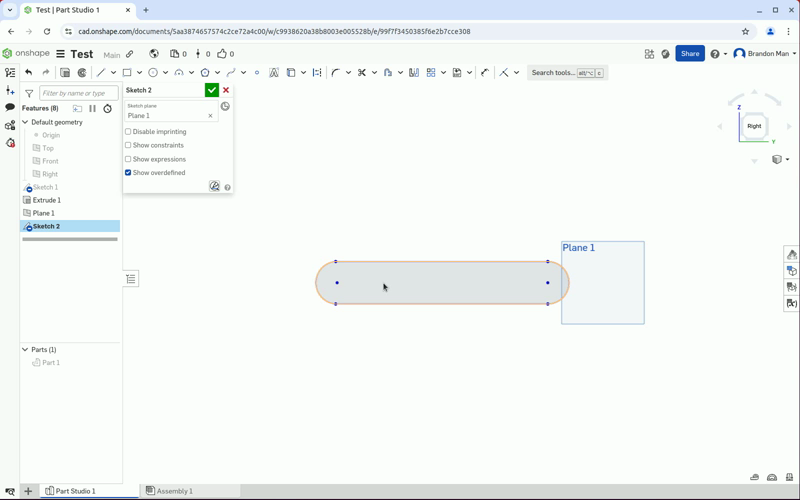
scroll(6)
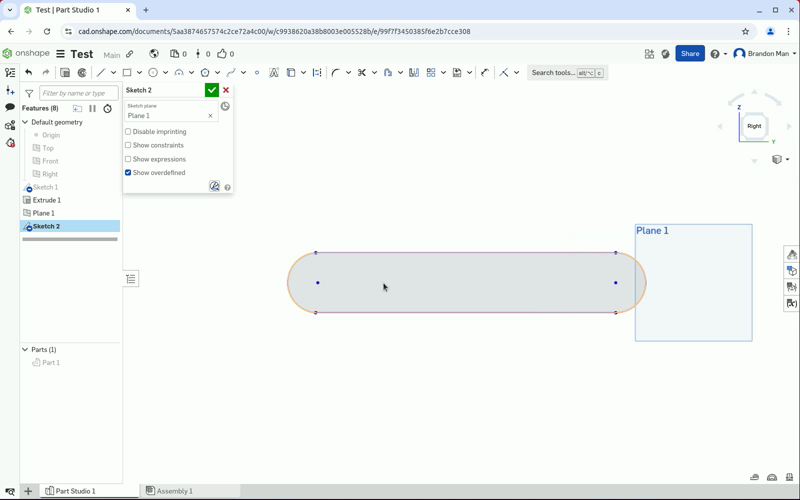
scroll(6)
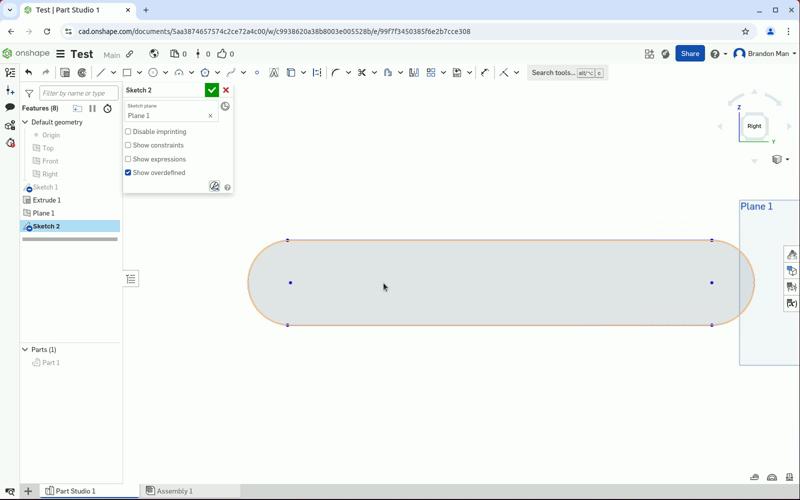
scroll(6)
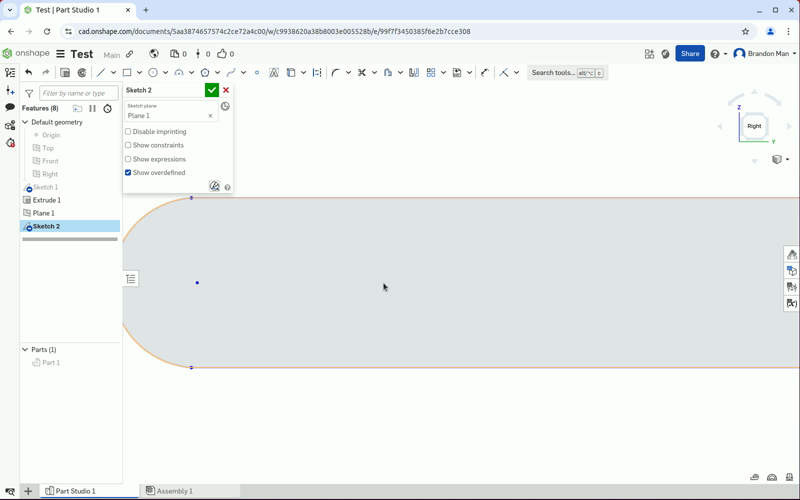
click(383, 282)
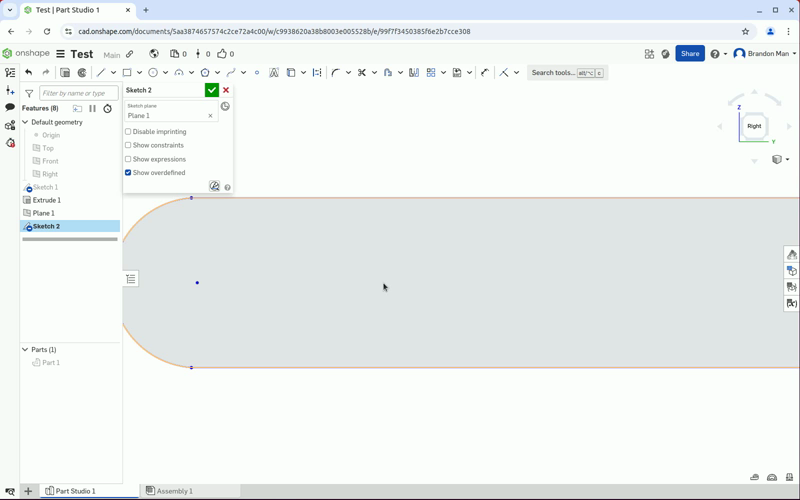
scroll(-6)
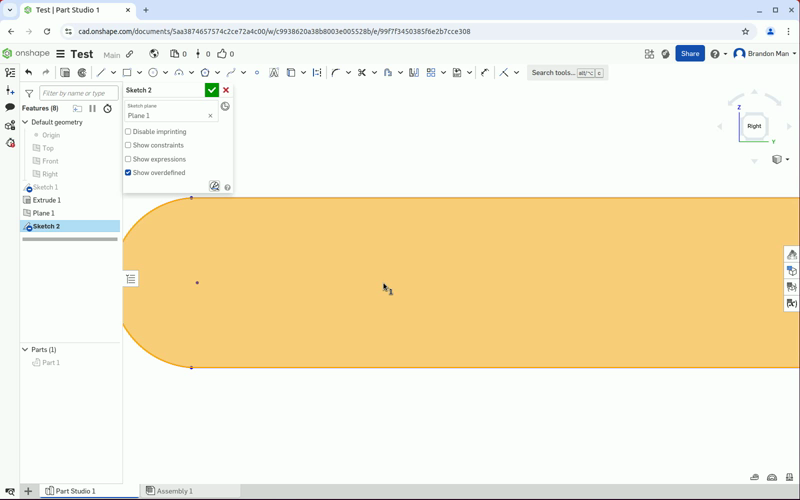
scroll(-6)
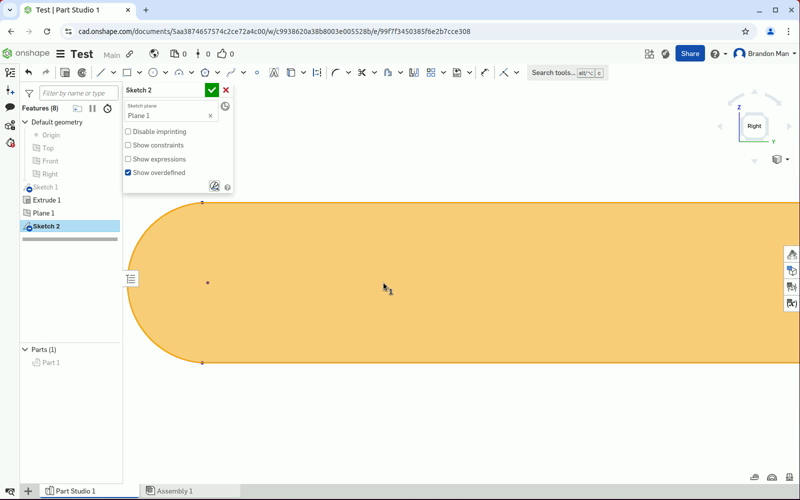
scroll(-6)
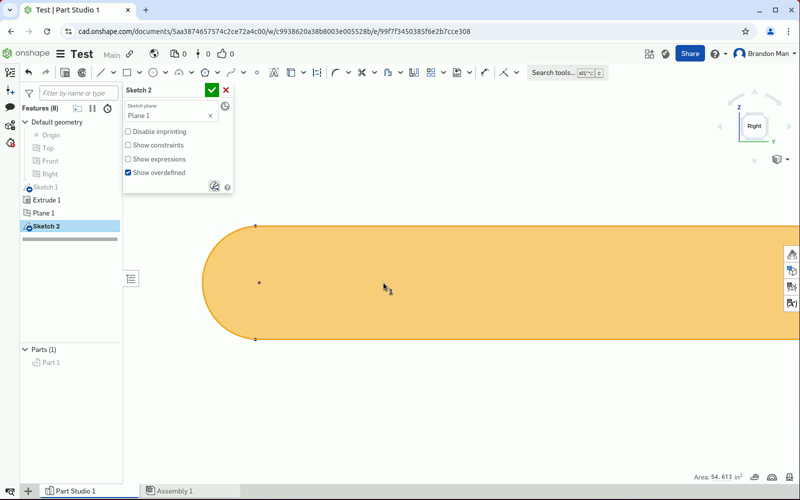
scroll(-6)
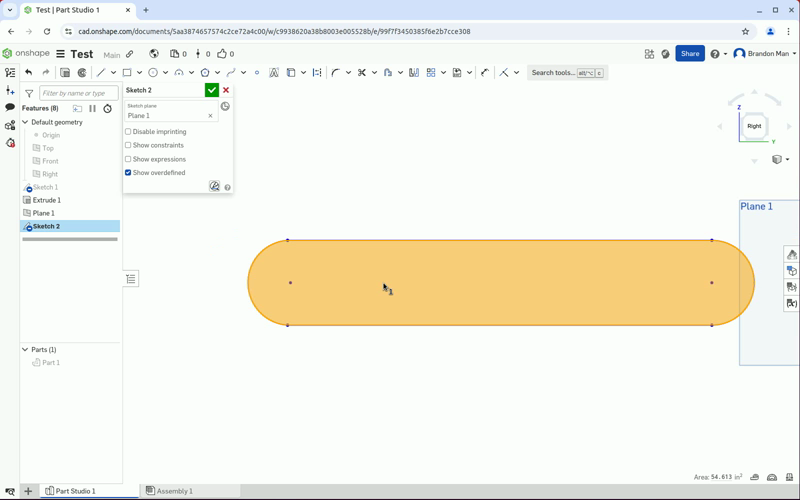
scroll(-6)
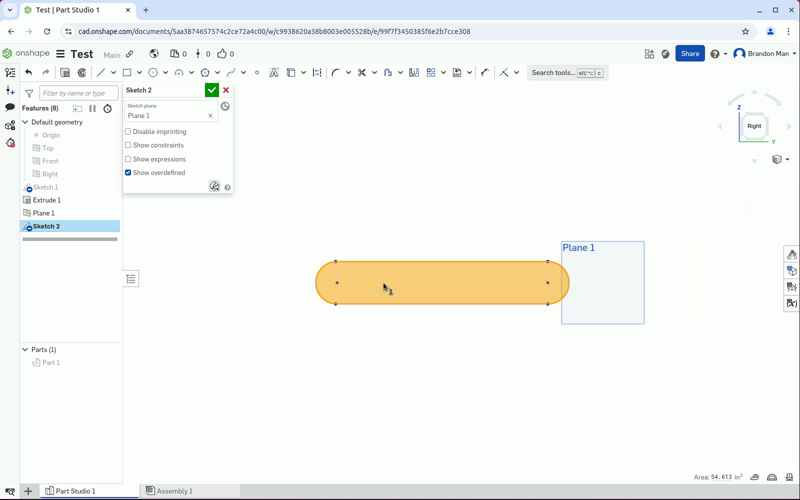
scroll(-6)
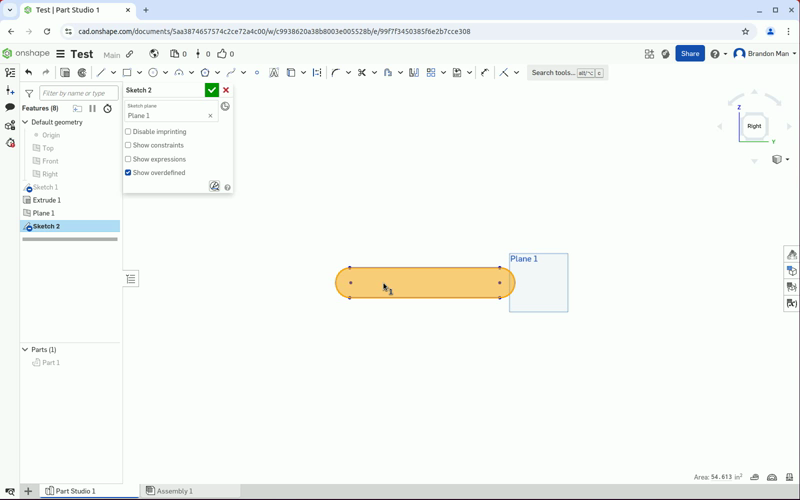
scroll(-6)
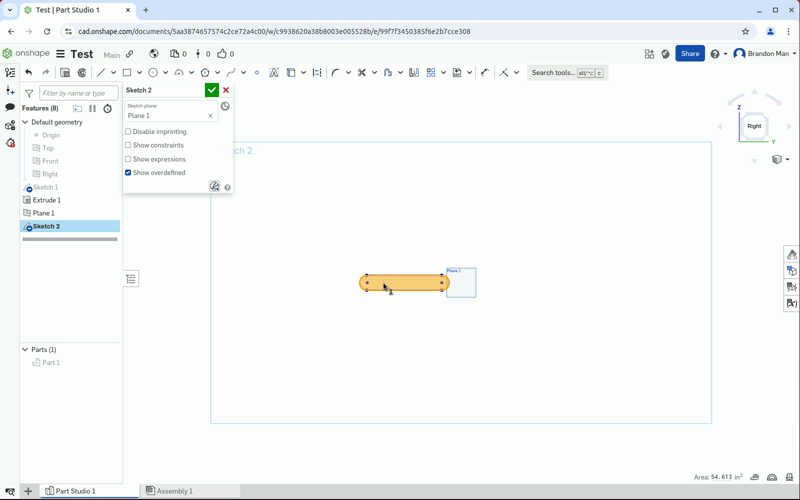
mouse_move(73, 352)
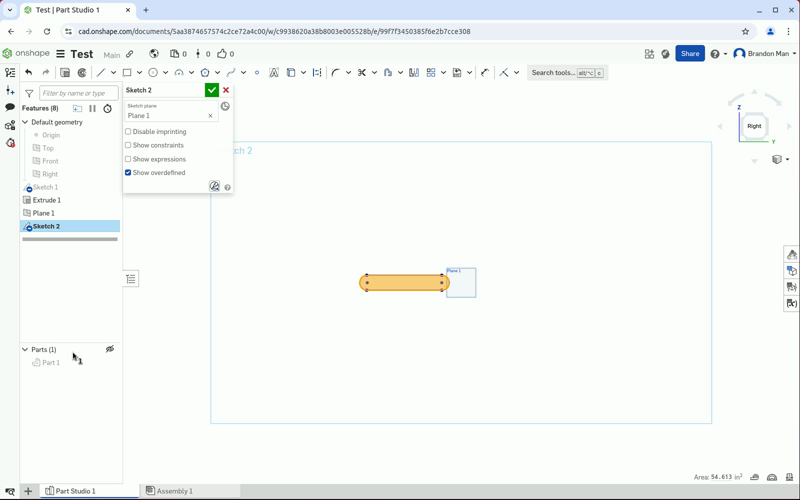
key(shift+y)
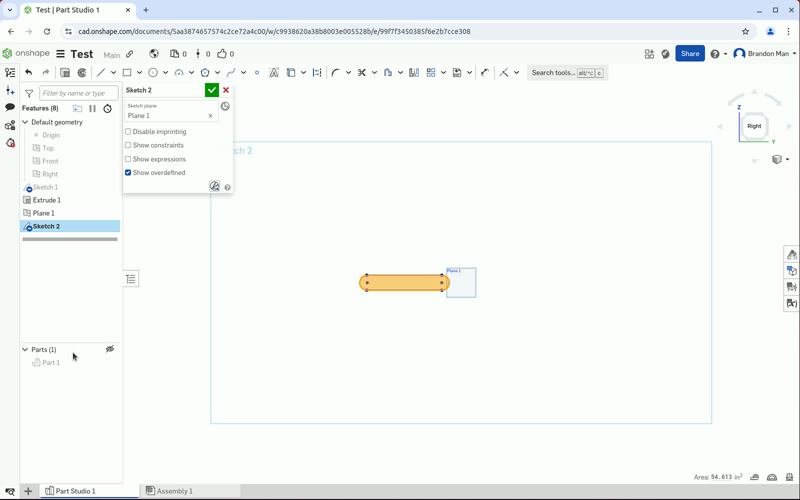
key(shift+e)
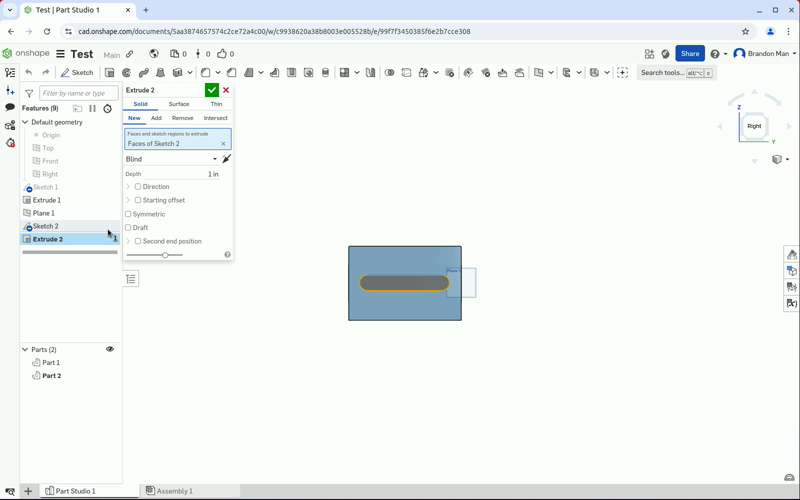
mouse_move(143, 106)
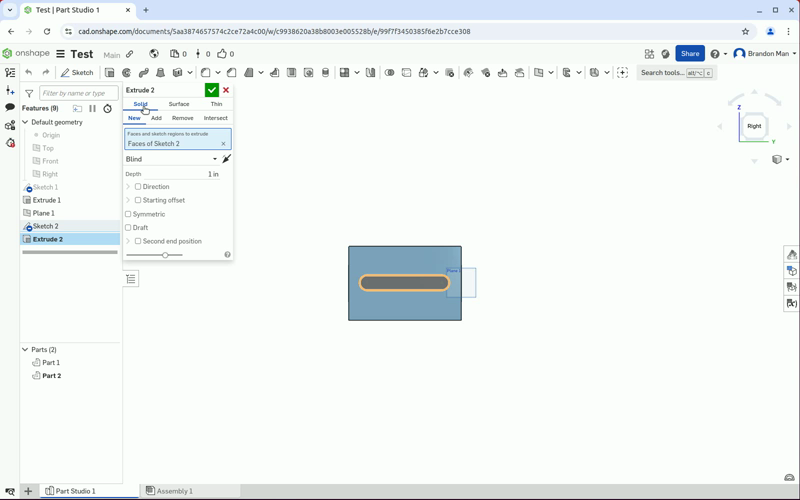
click(143, 106)
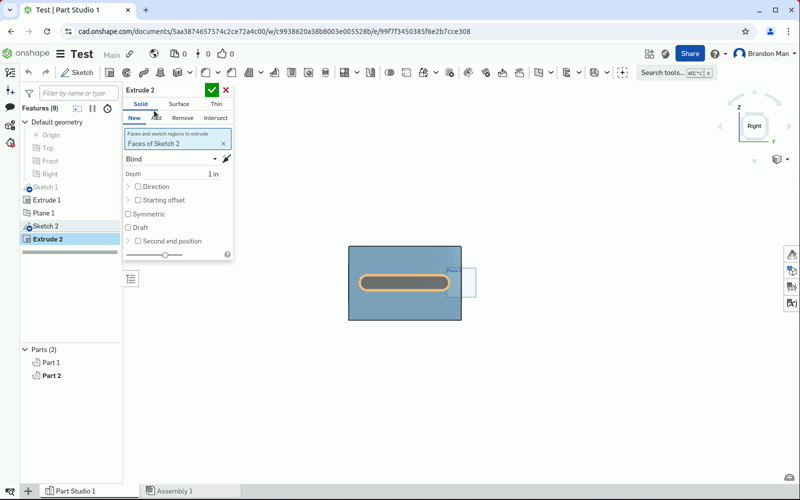
mouse_move(186, 120)
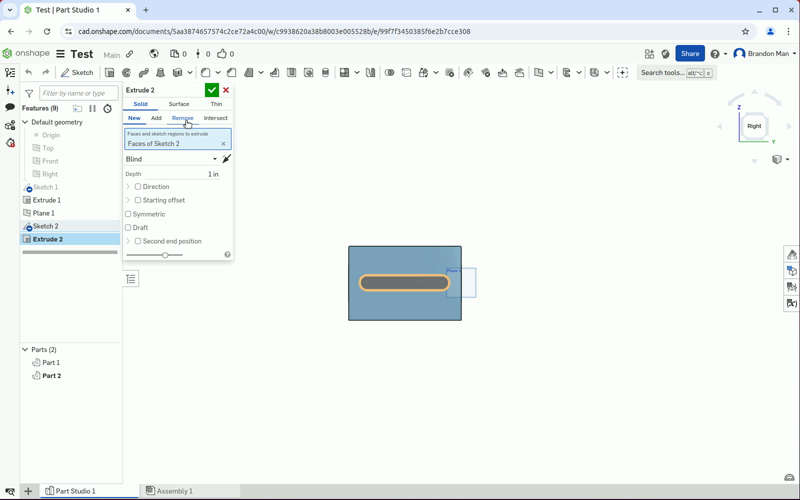
click(186, 120)
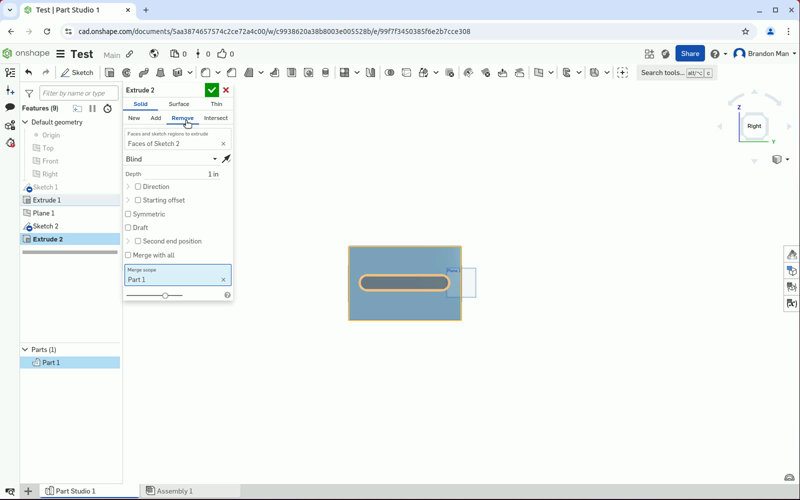
key(tab, 4)
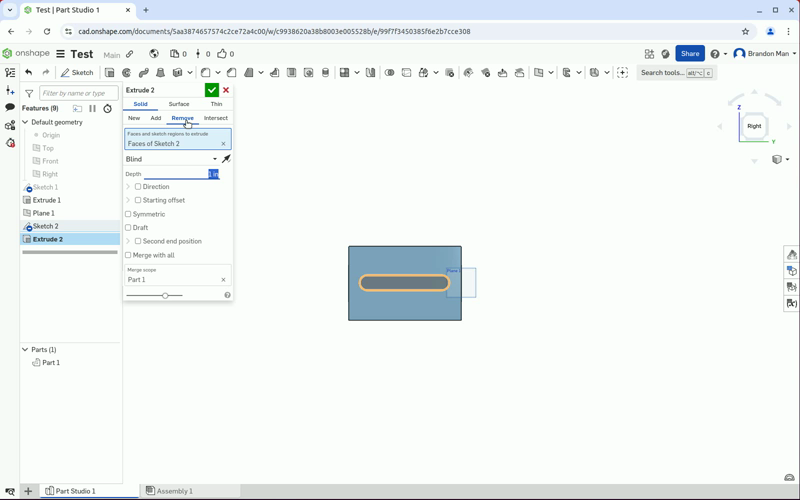
text(17.813)
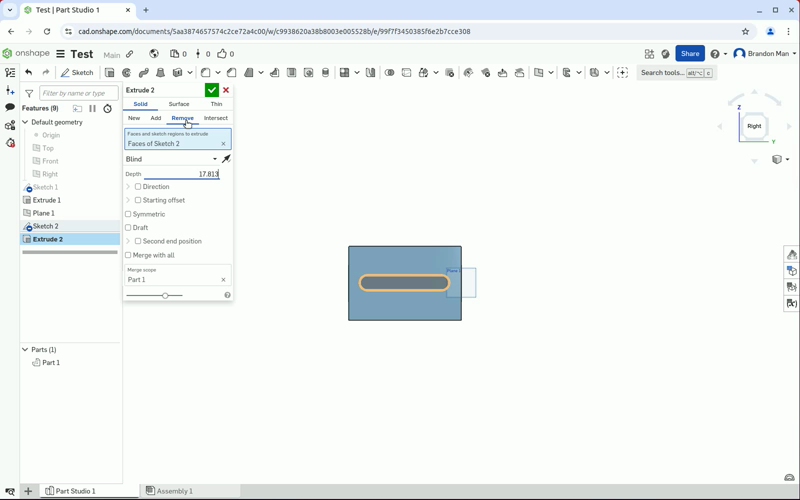
key(tab, 6)
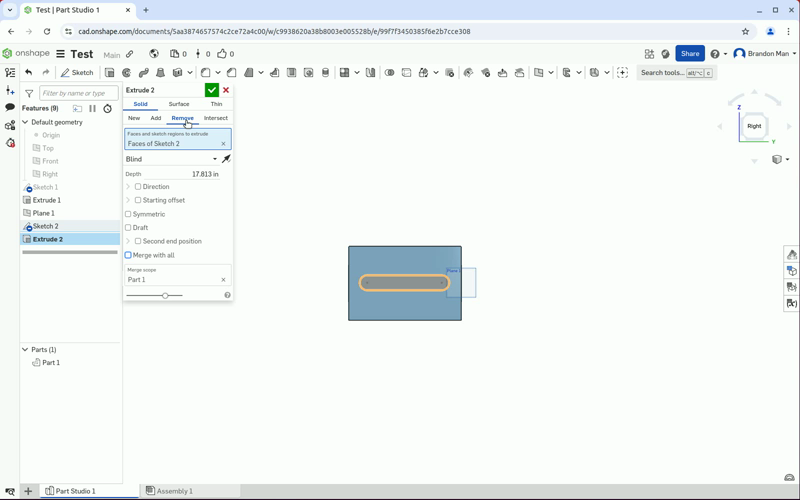
key(space)
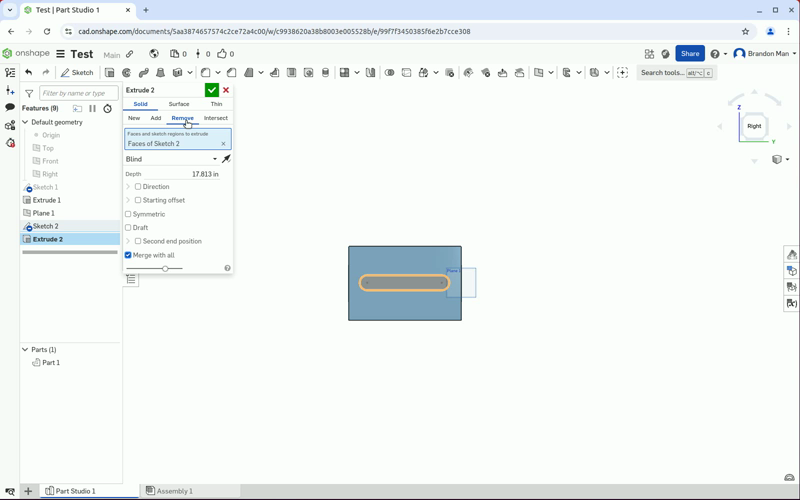
key(enter)
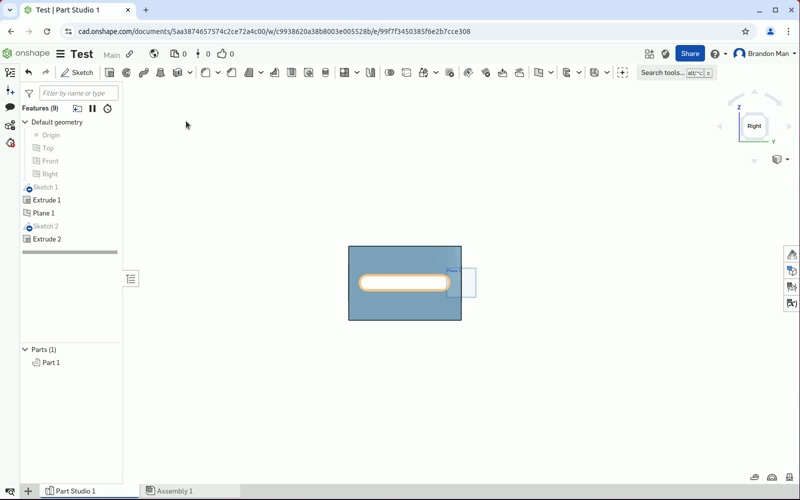
key(shift+h)
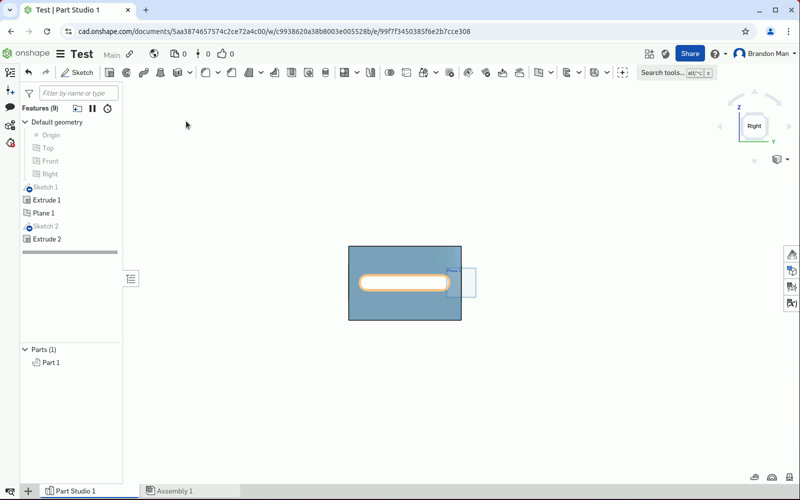
key(shift+h)
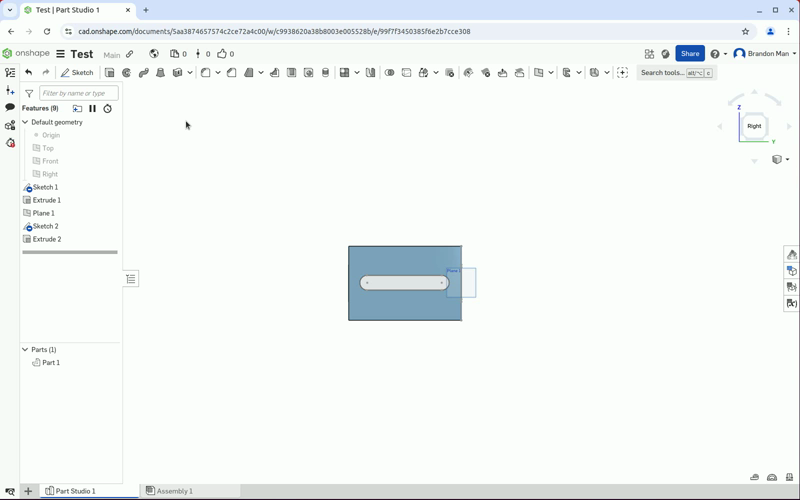
key(shift+7)
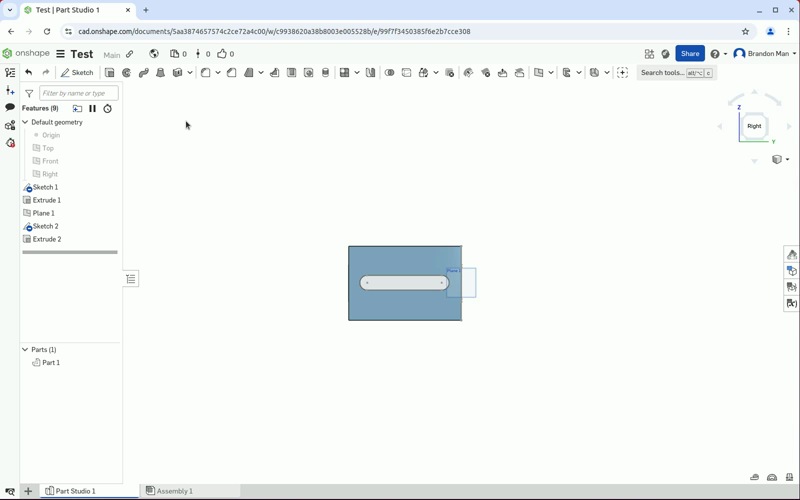
key(right, 2)
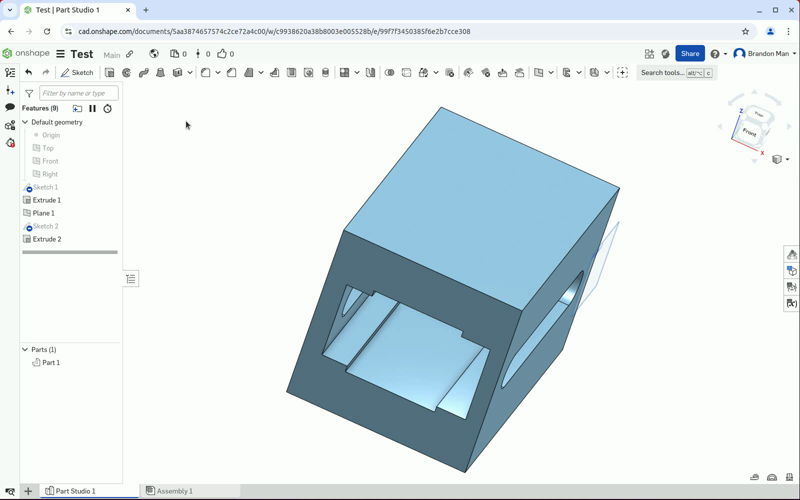
key(down, 2)
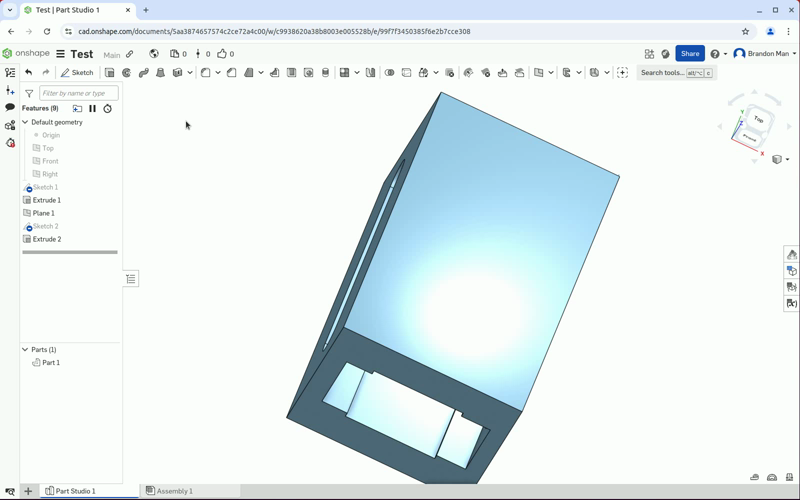
key(up, 2)
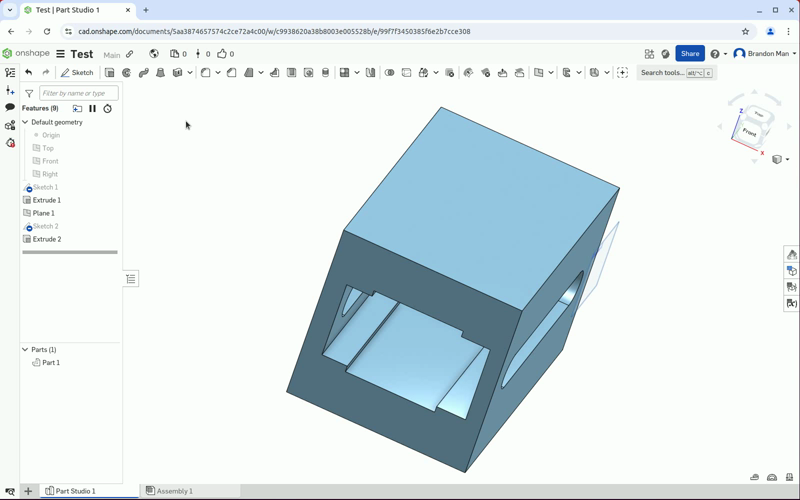
key(left, 2)
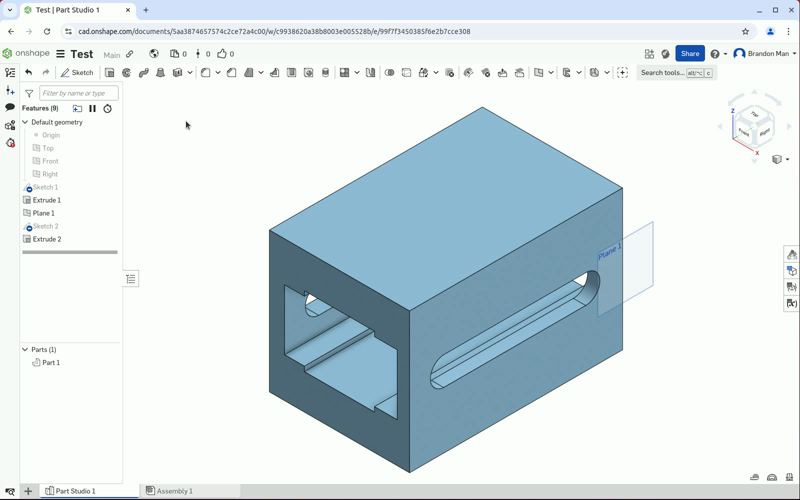
mouse_move(73, 189)
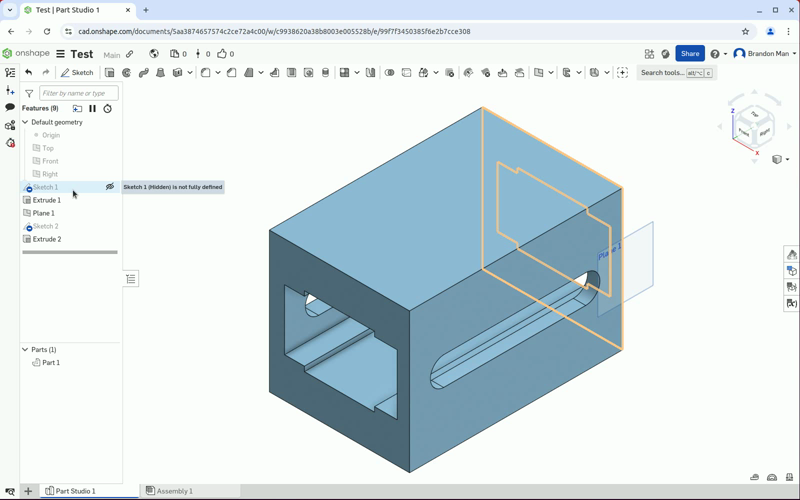
click(73, 189)